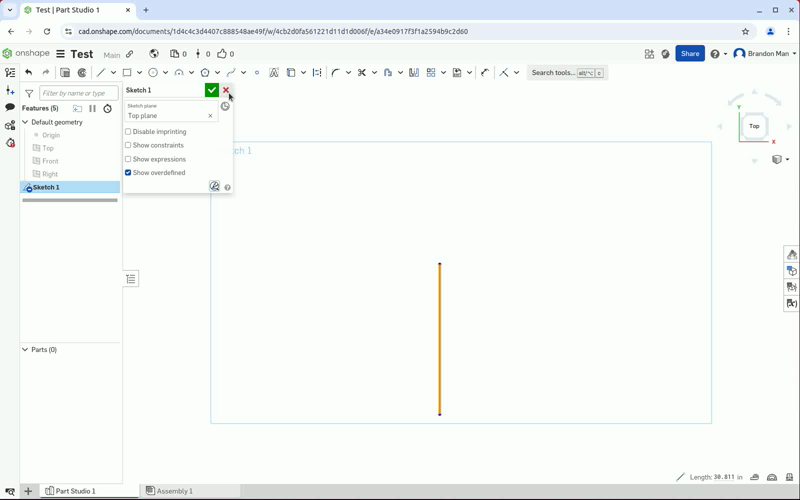
key(shift+h)
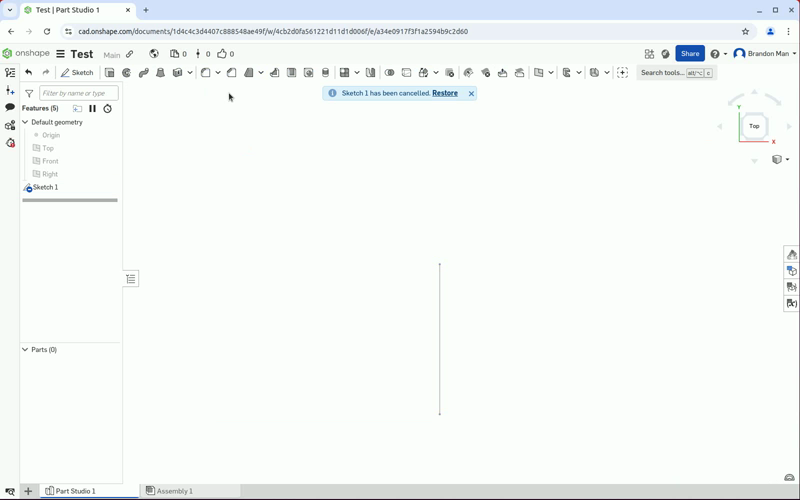
key(shift+s)
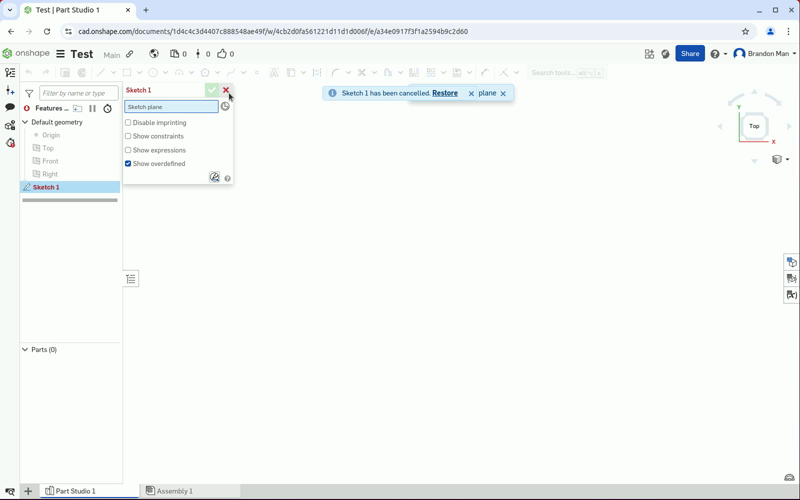
mouse_move(73, 150)
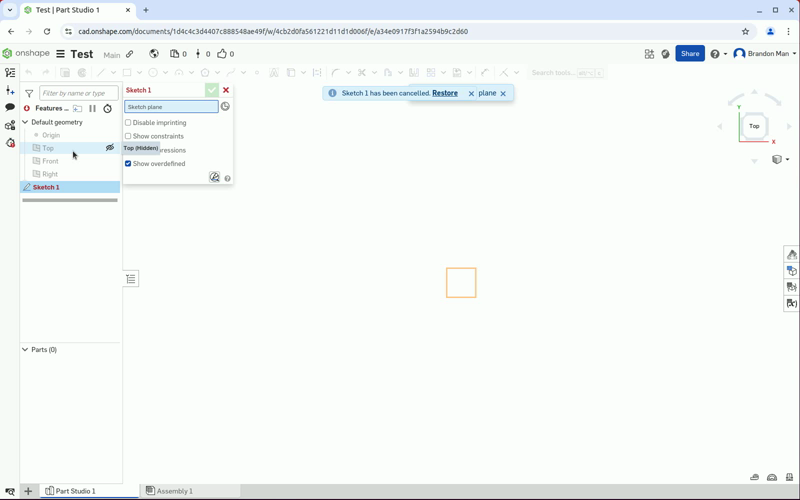
click(73, 150)
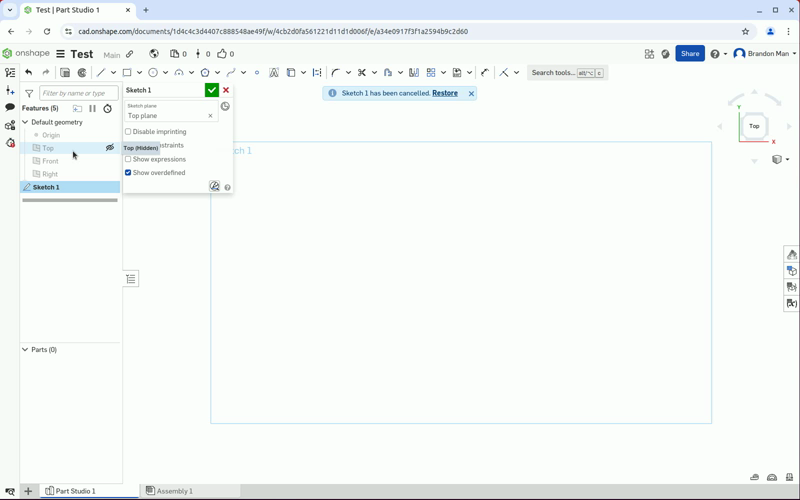
mouse_move(73, 352)
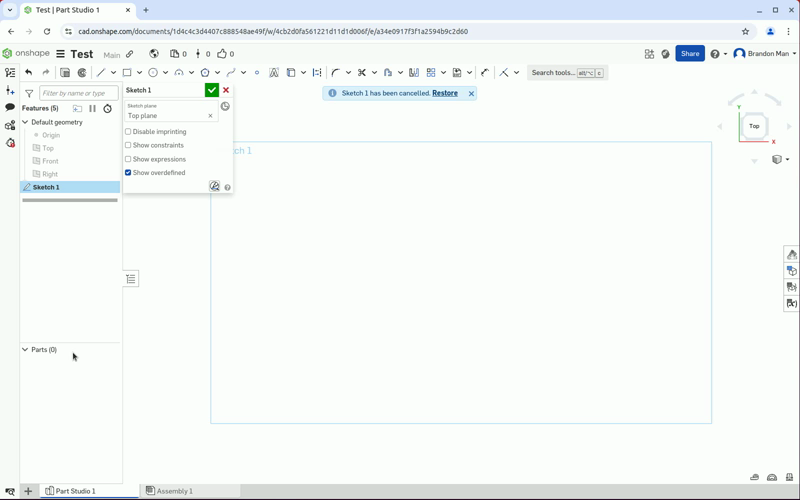
key(y)
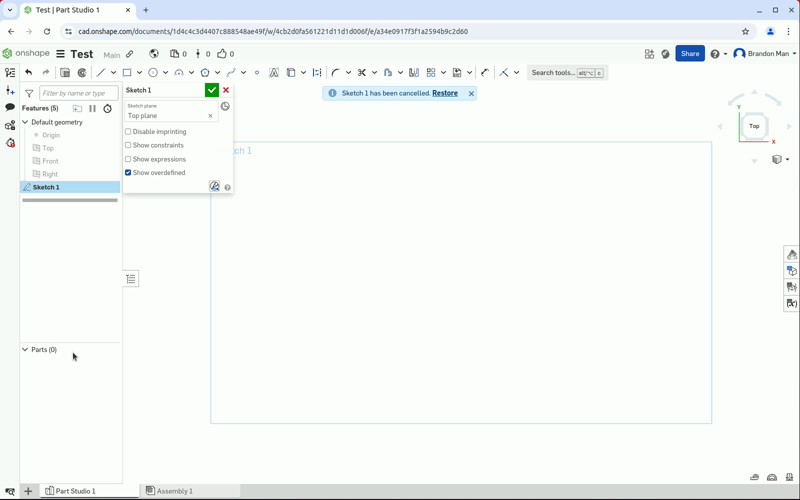
key(l)
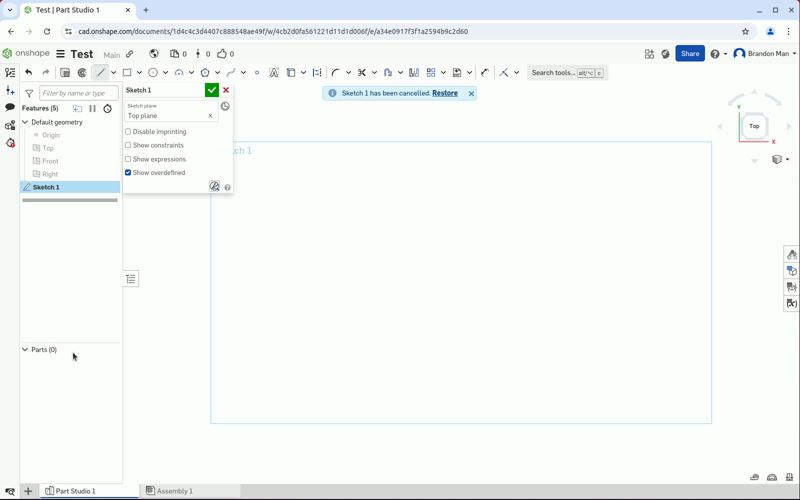
key_down(shift)
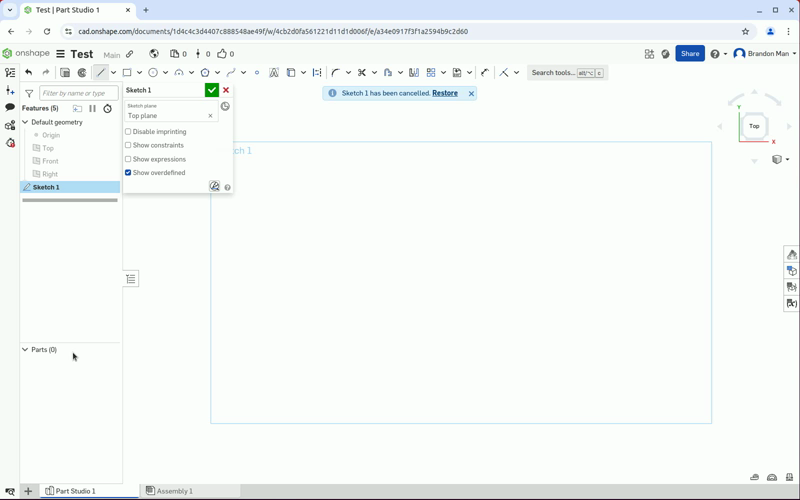
mouse_move(366, 330)
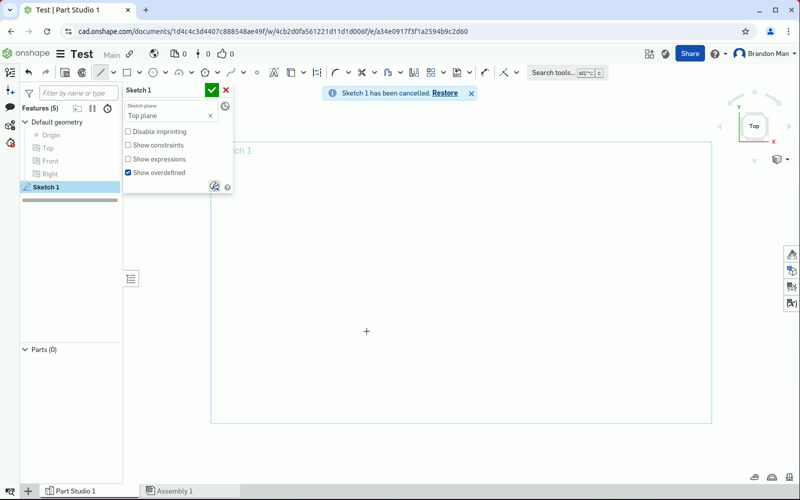
click(366, 330)
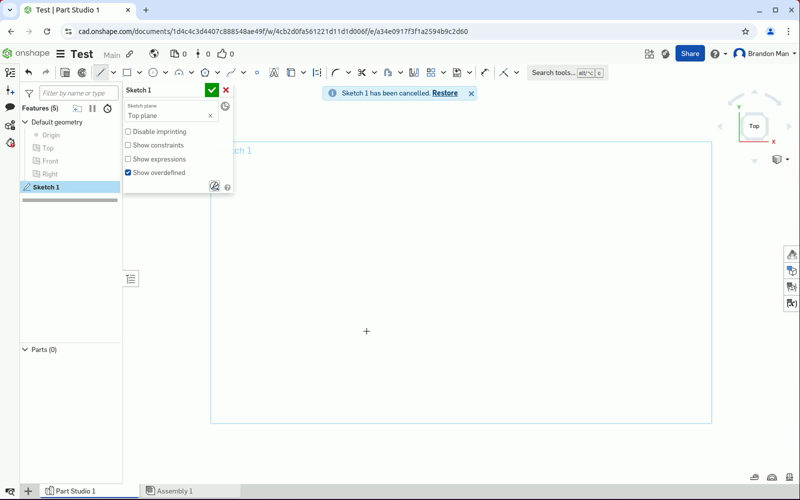
key_up(shift)
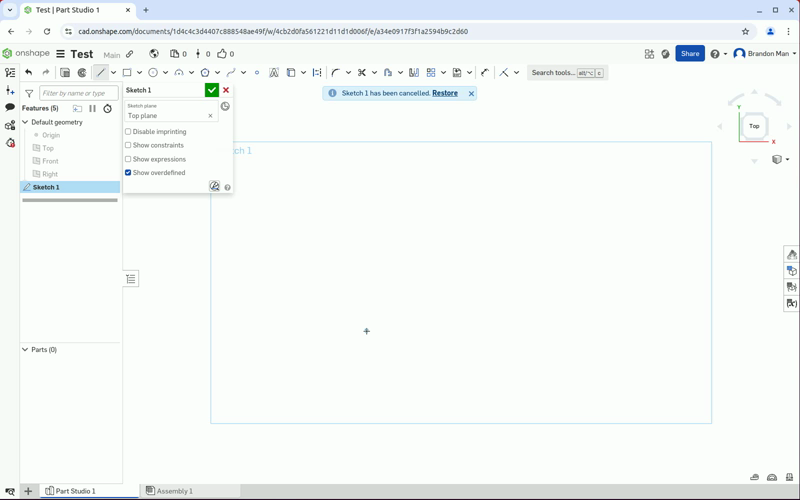
key_down(shift)
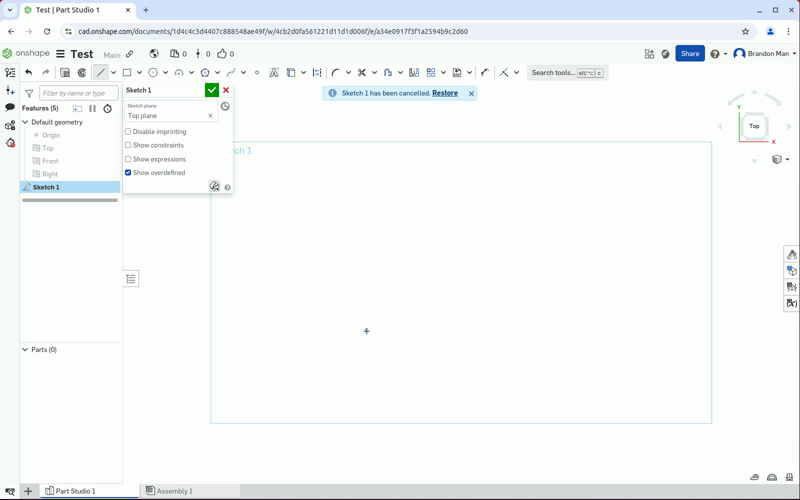
mouse_move(552, 330)
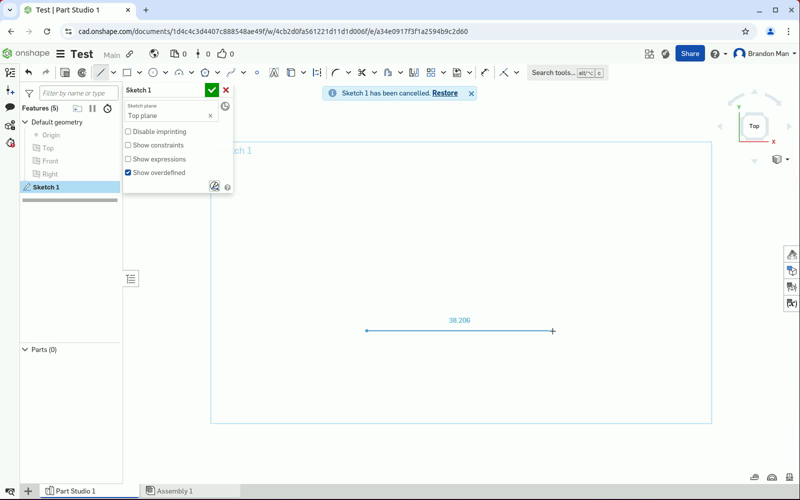
click(552, 330)
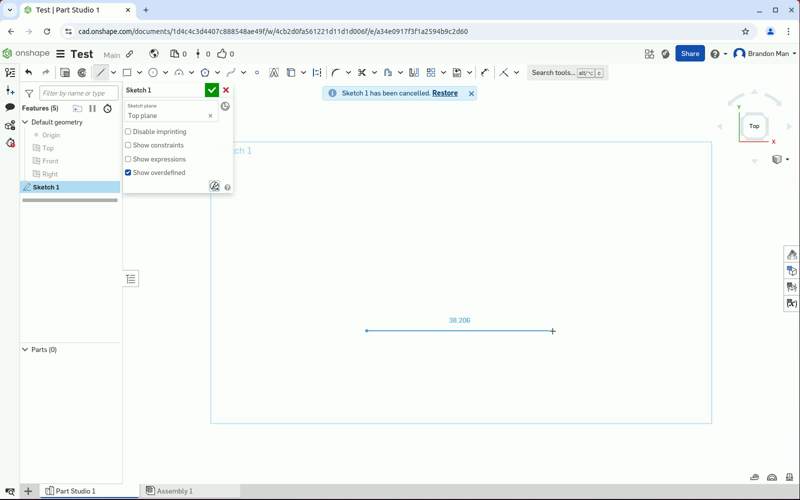
key_up(shift)
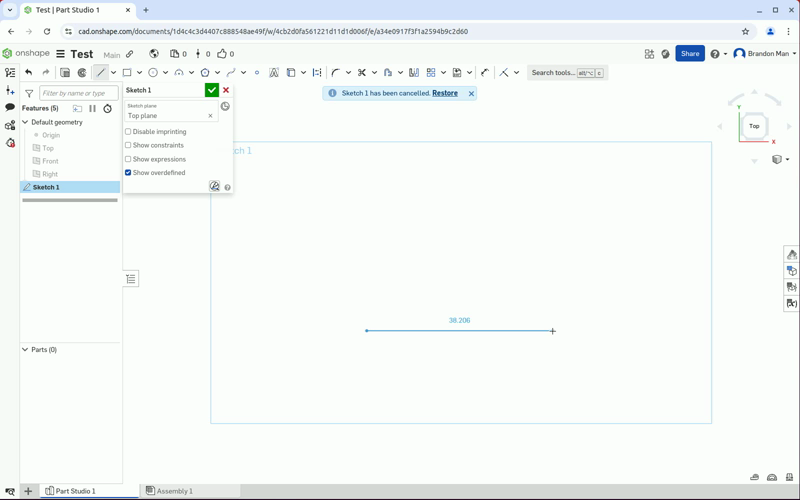
key_down(shift)
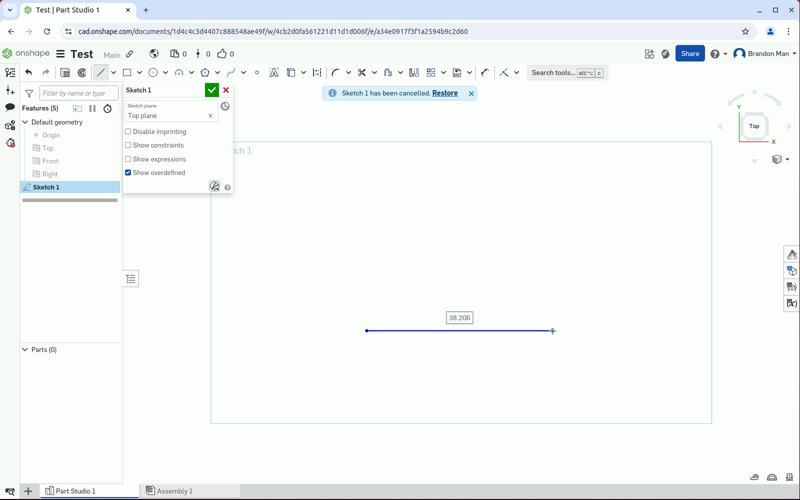
mouse_move(552, 235)
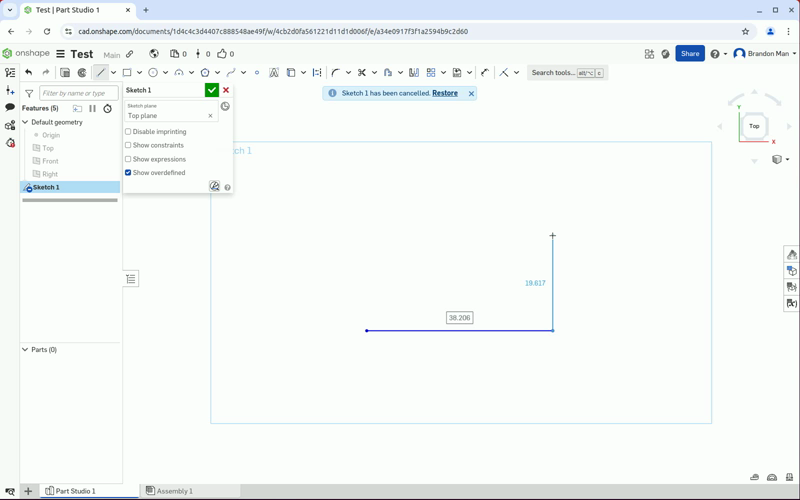
click(552, 235)
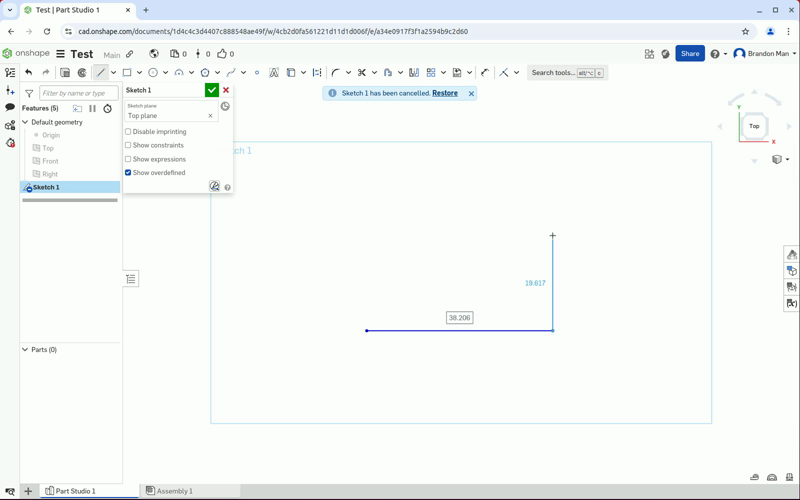
key_up(shift)
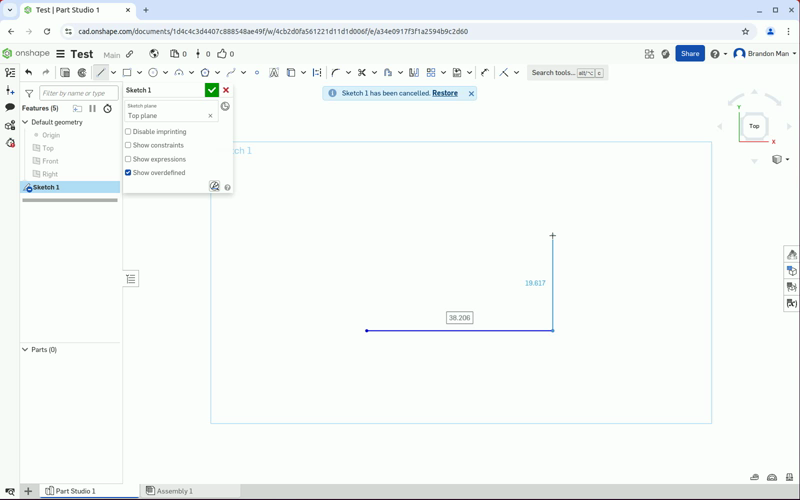
key_down(shift)
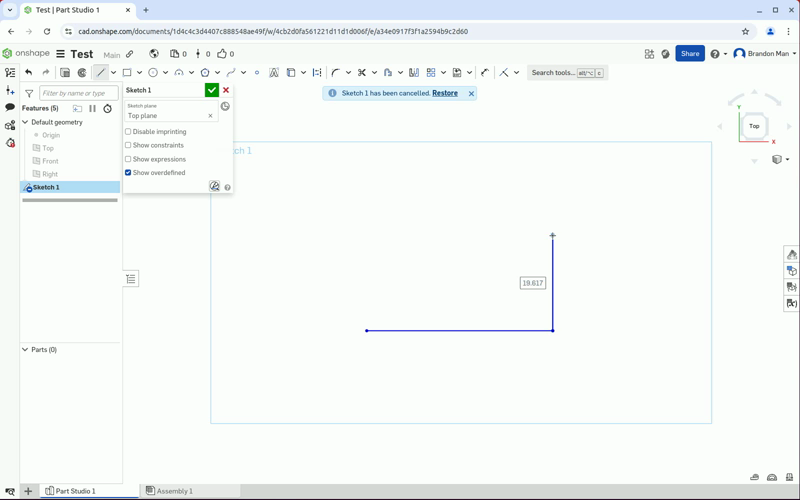
mouse_move(582, 235)
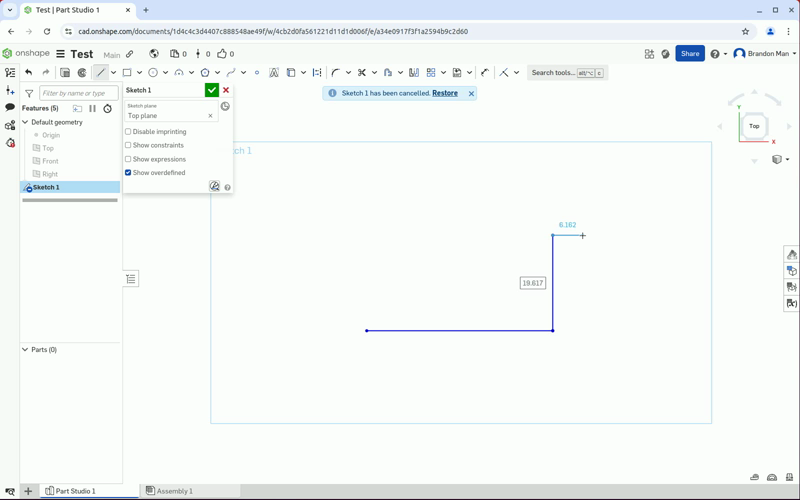
mouse_move(546, 235)
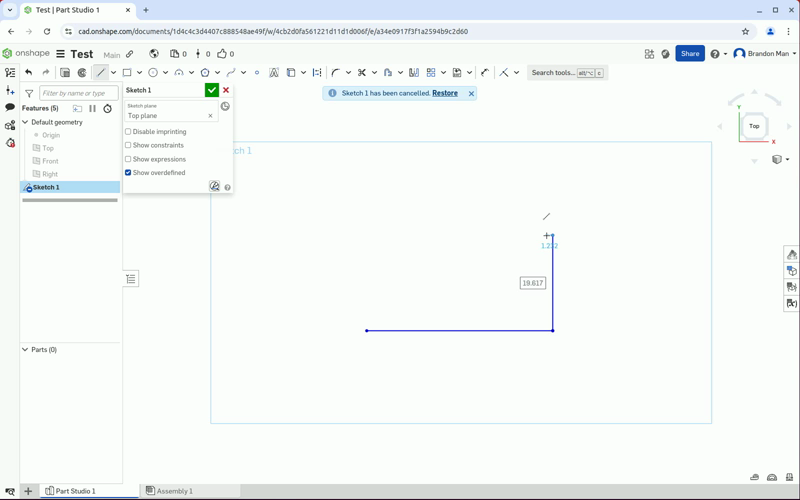
scroll(6)
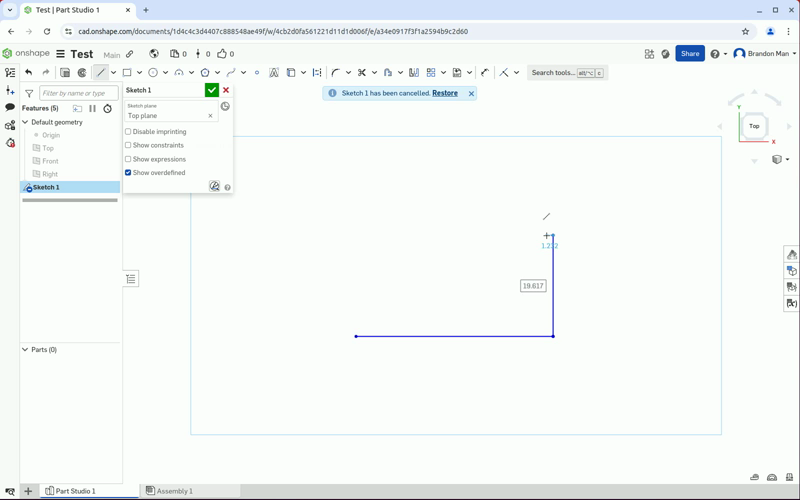
scroll(6)
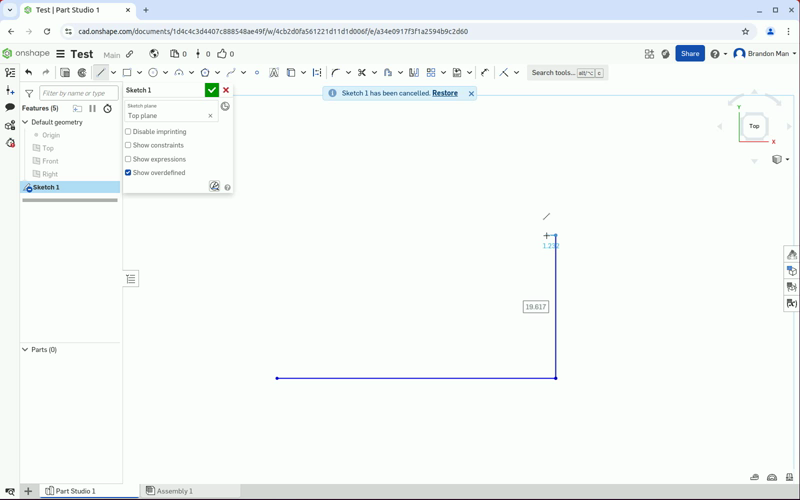
scroll(6)
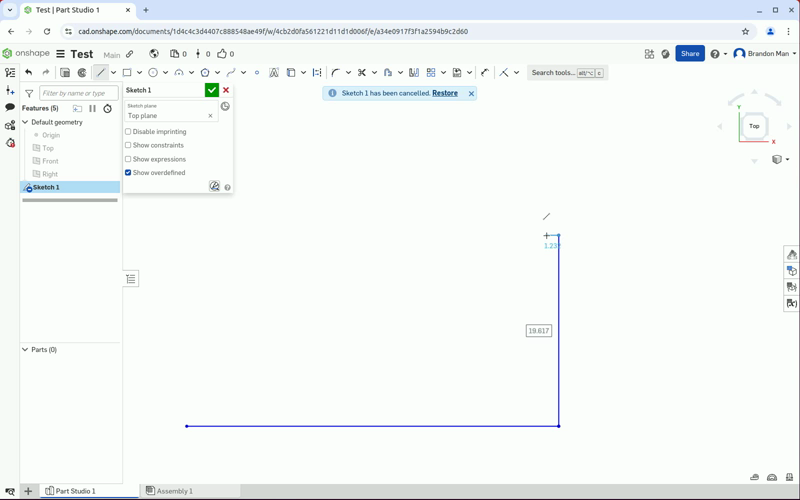
scroll(6)
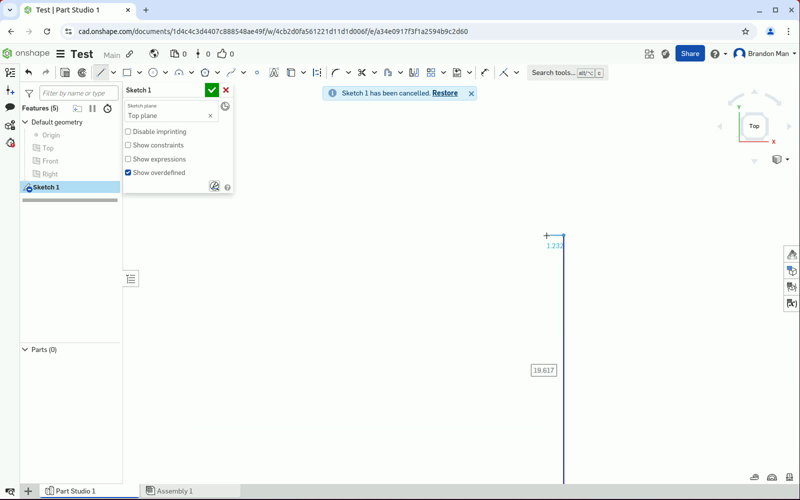
scroll(6)
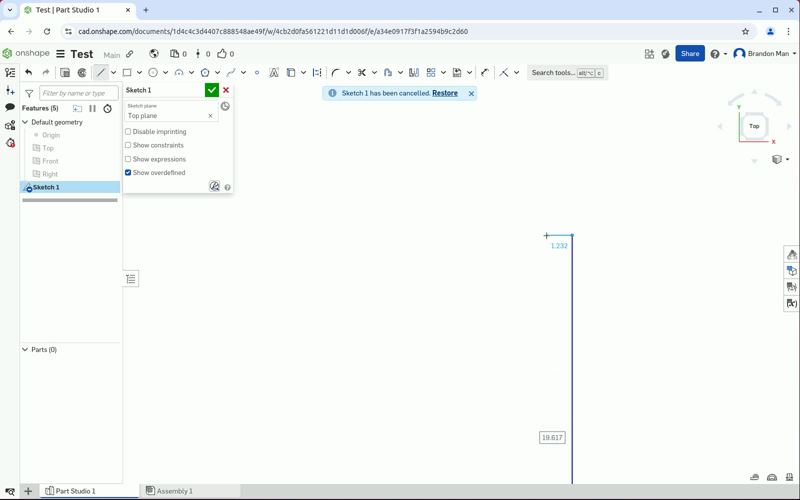
scroll(6)
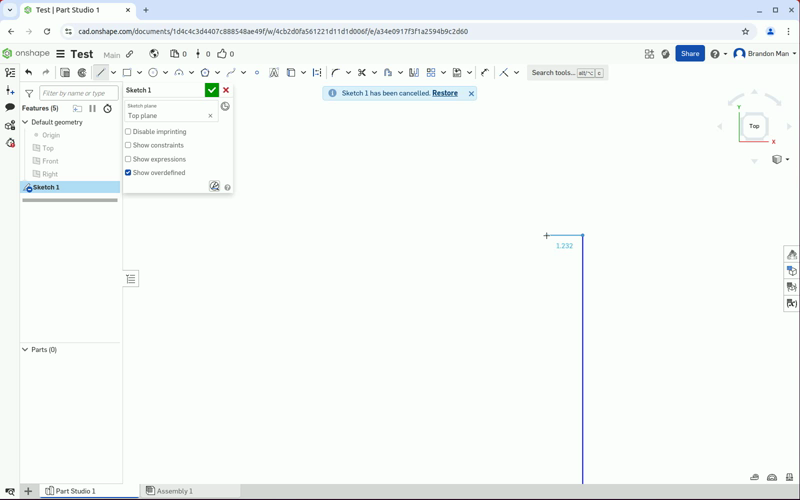
scroll(6)
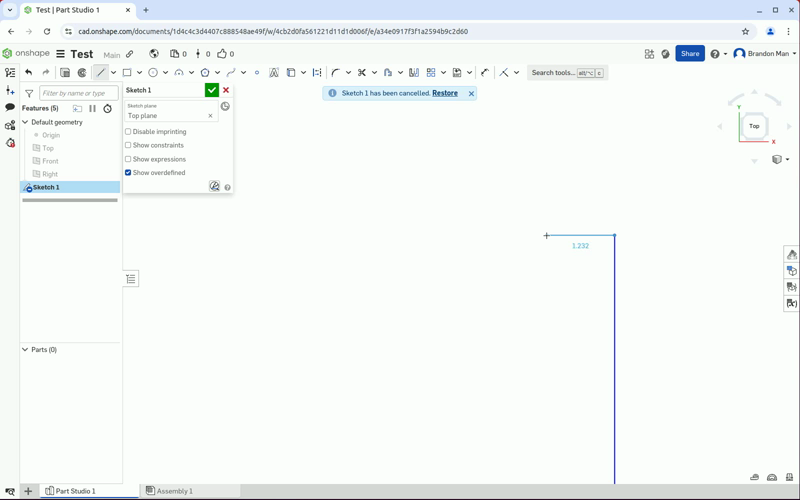
click(546, 235)
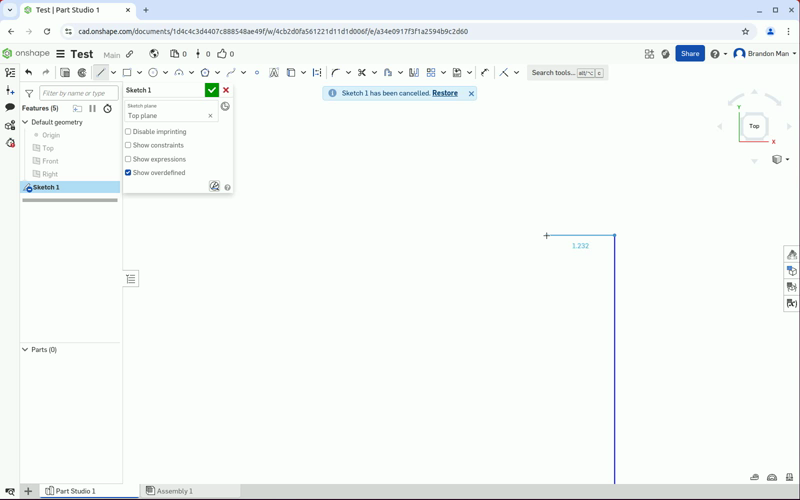
scroll(-6)
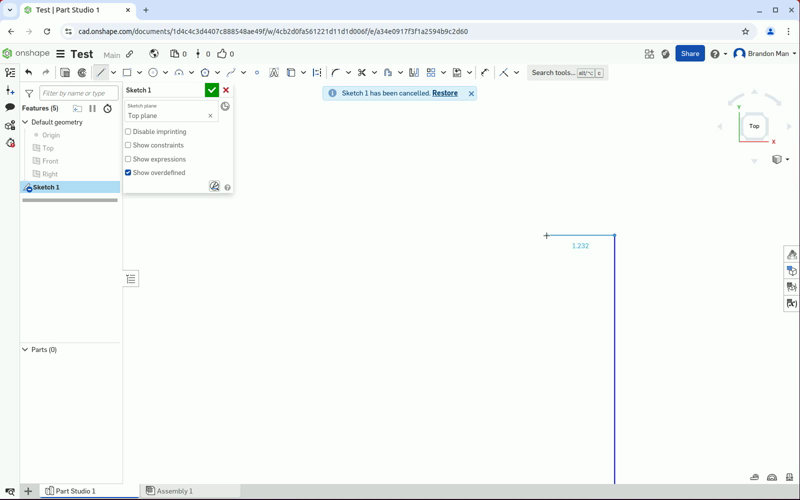
scroll(-6)
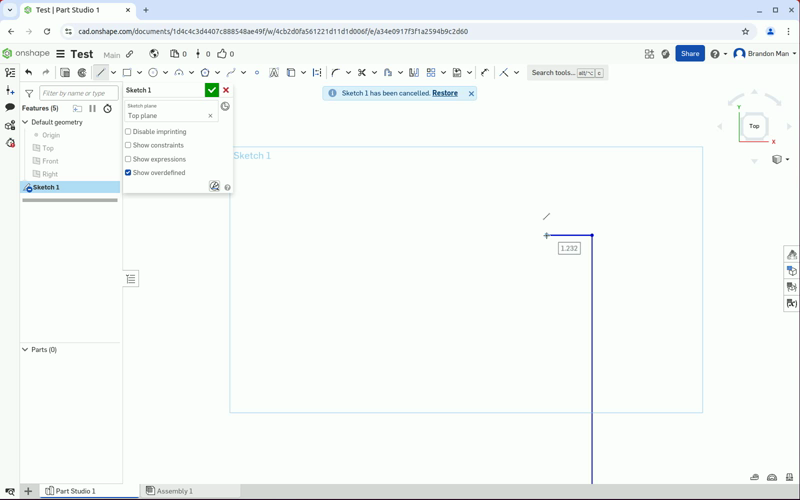
scroll(-6)
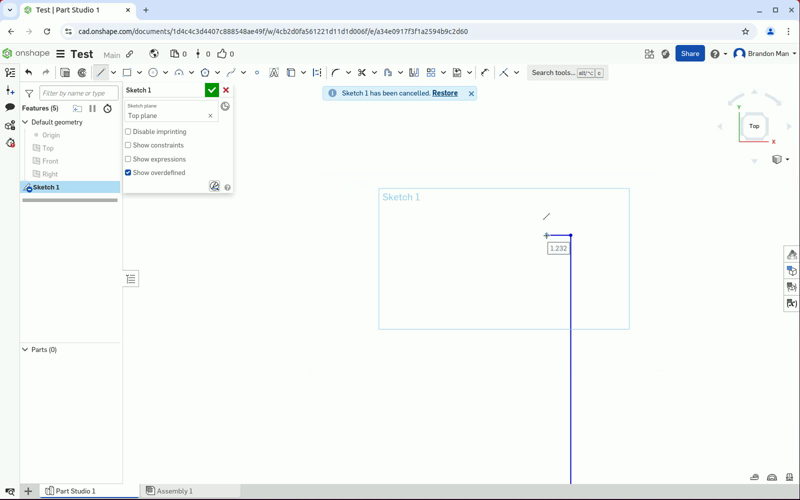
scroll(-6)
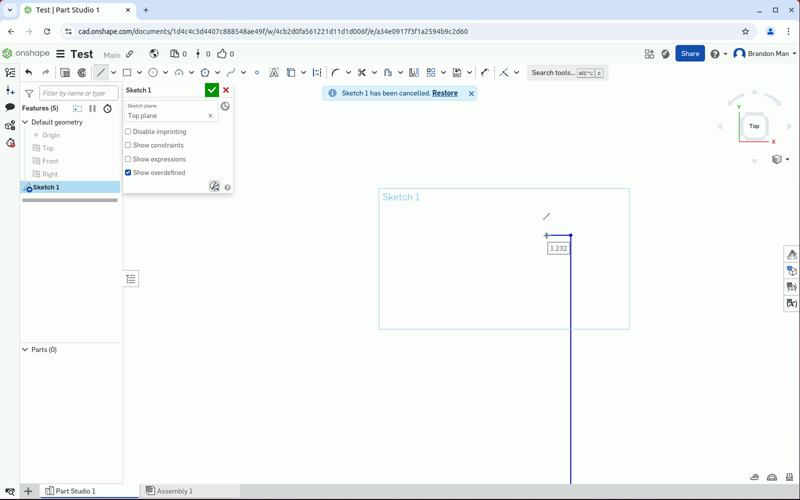
scroll(-6)
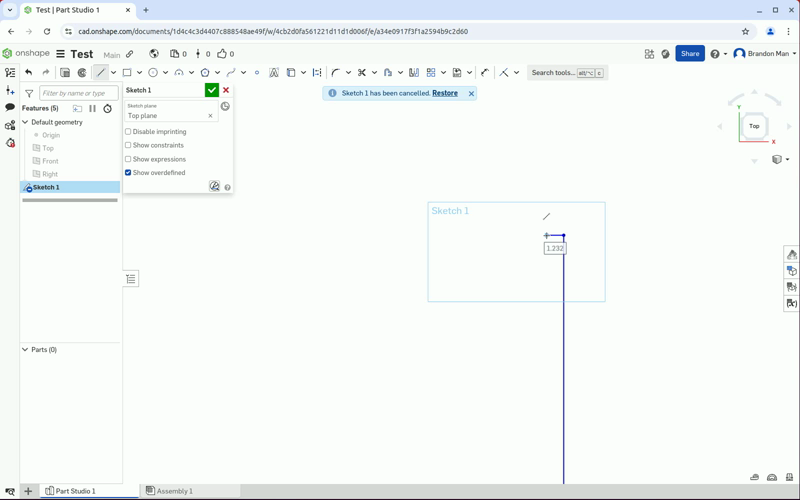
scroll(-6)
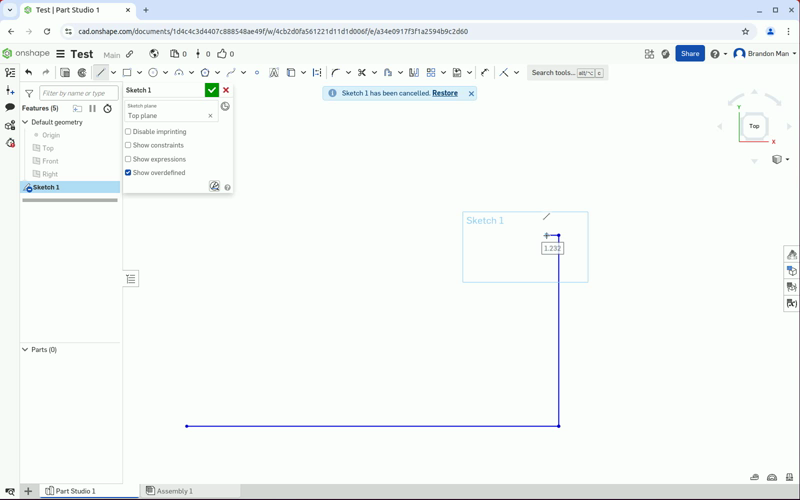
scroll(-6)
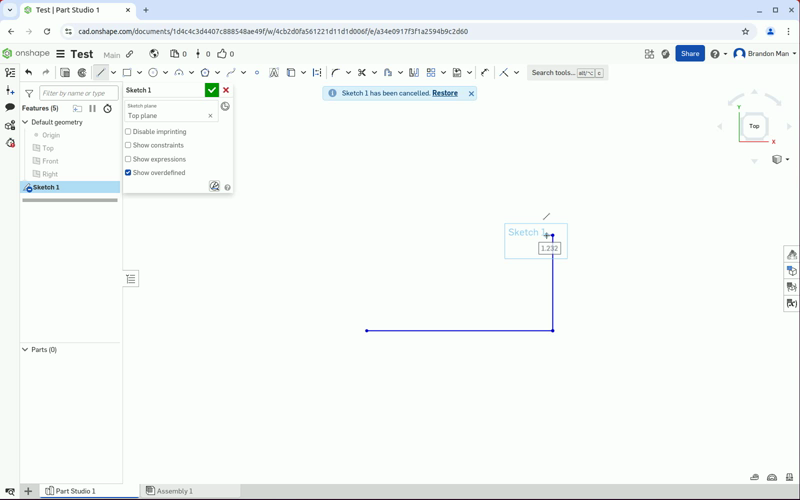
key_up(shift)
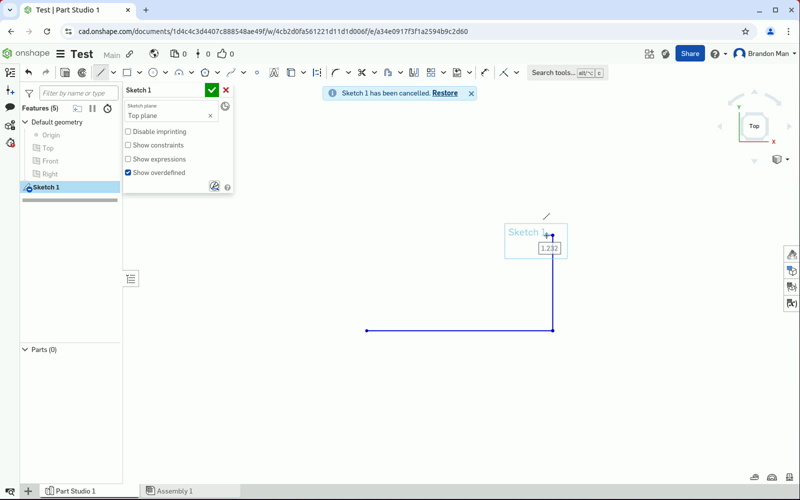
key_down(shift)
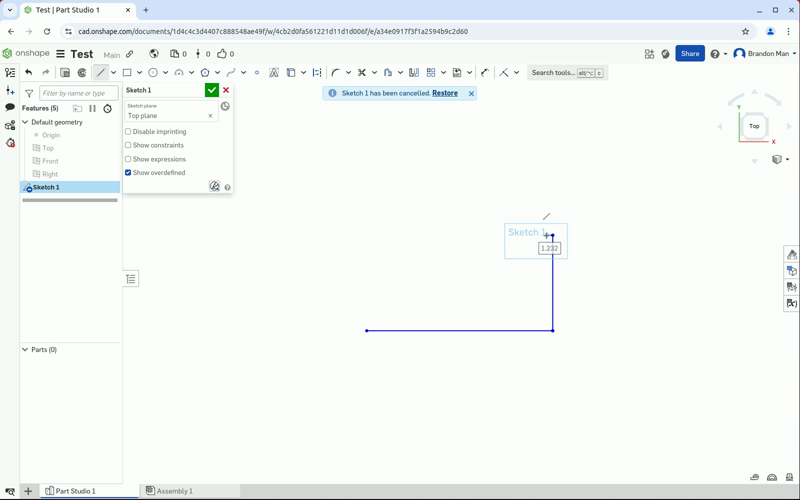
mouse_move(576, 235)
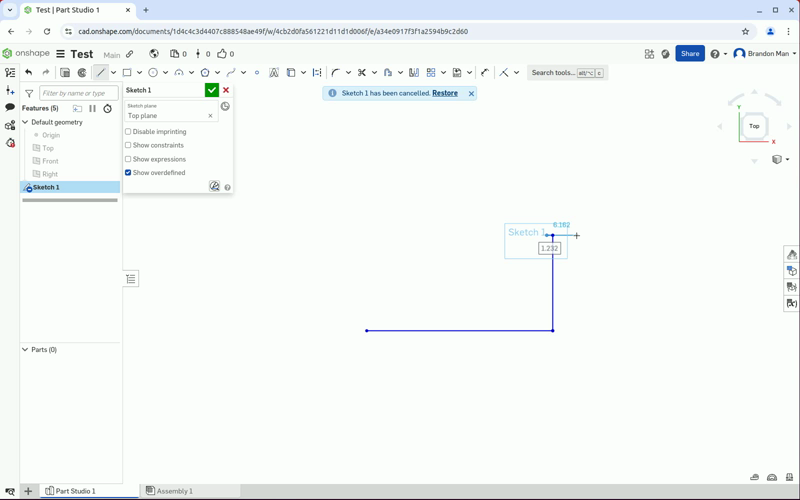
mouse_move(546, 241)
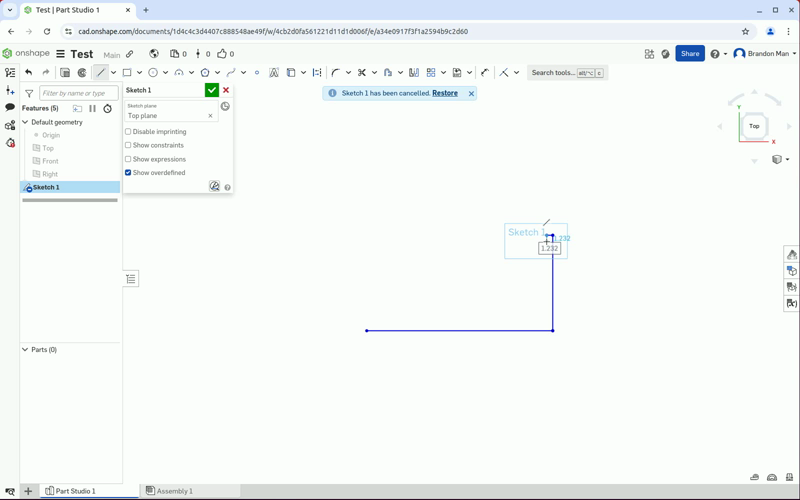
scroll(6)
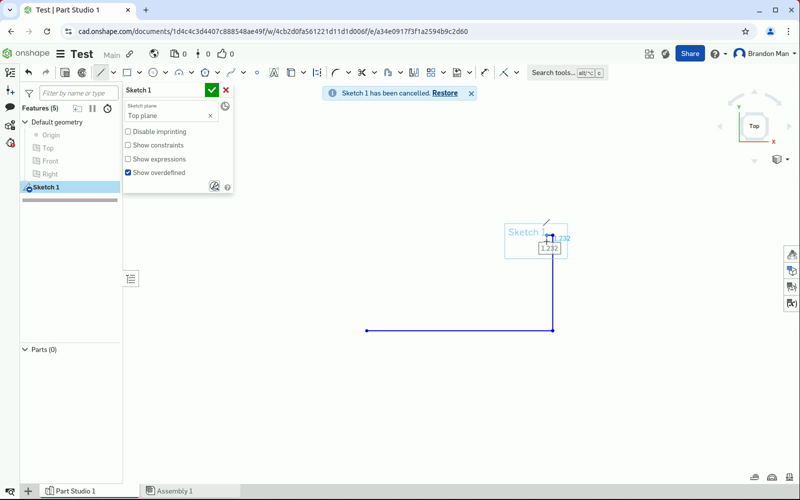
scroll(6)
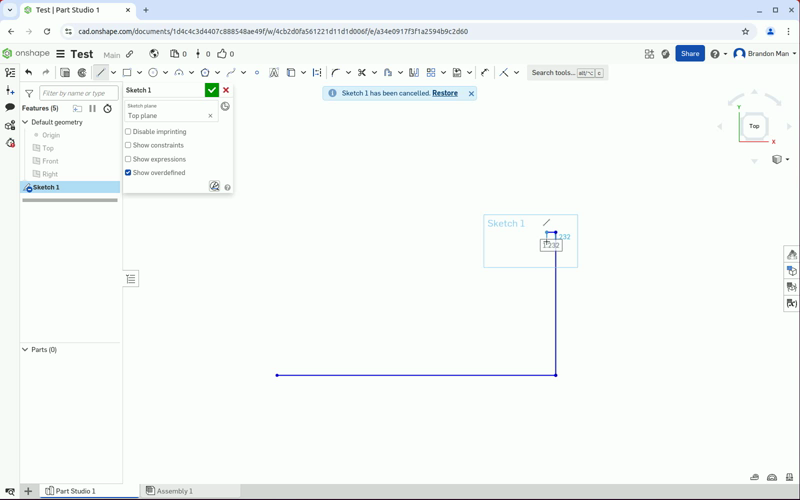
scroll(6)
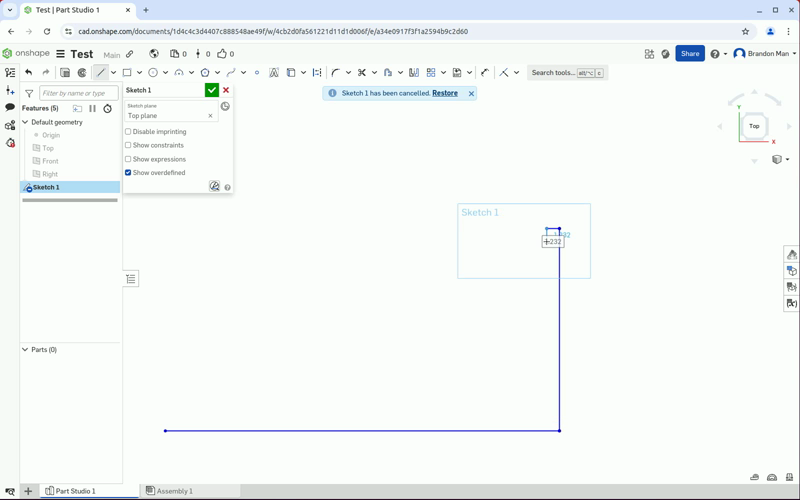
scroll(6)
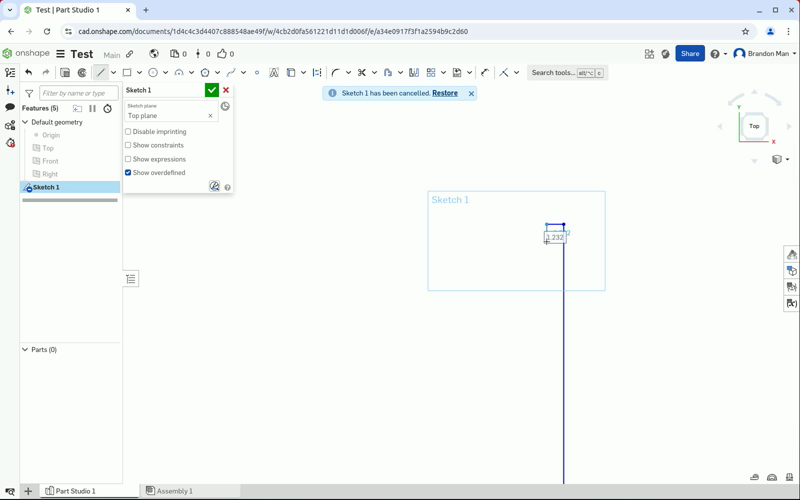
scroll(6)
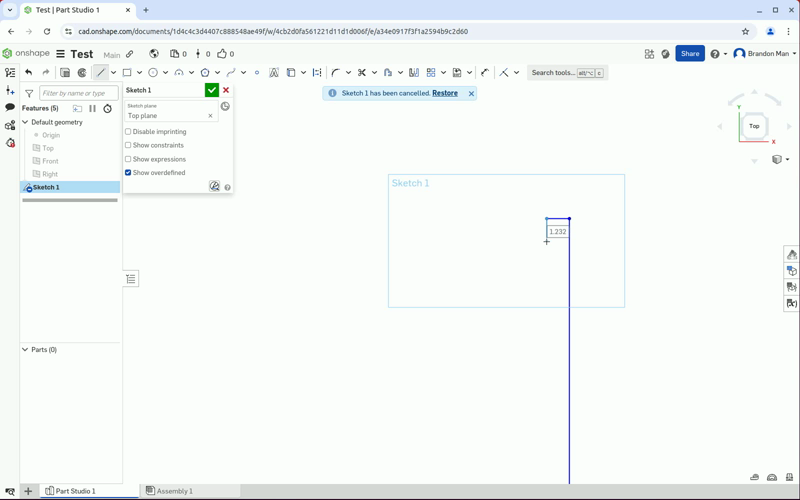
scroll(6)
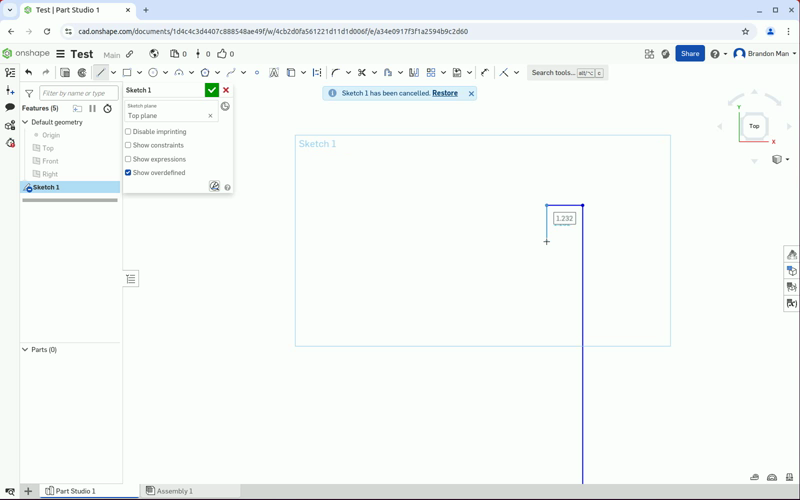
scroll(6)
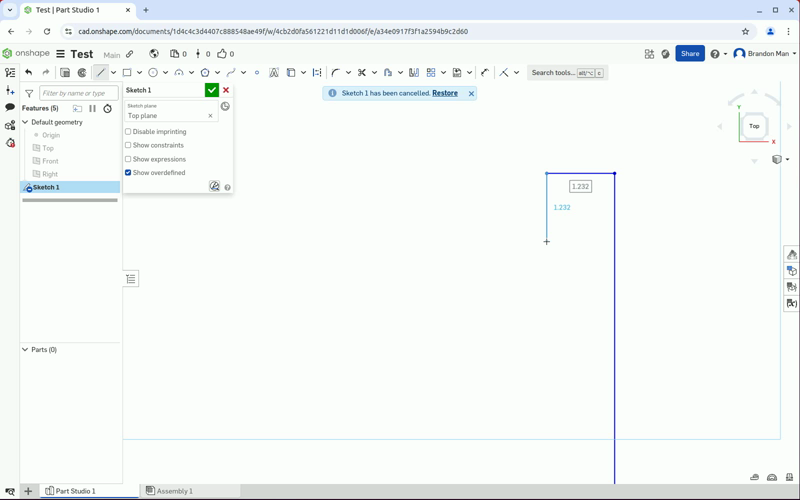
click(546, 241)
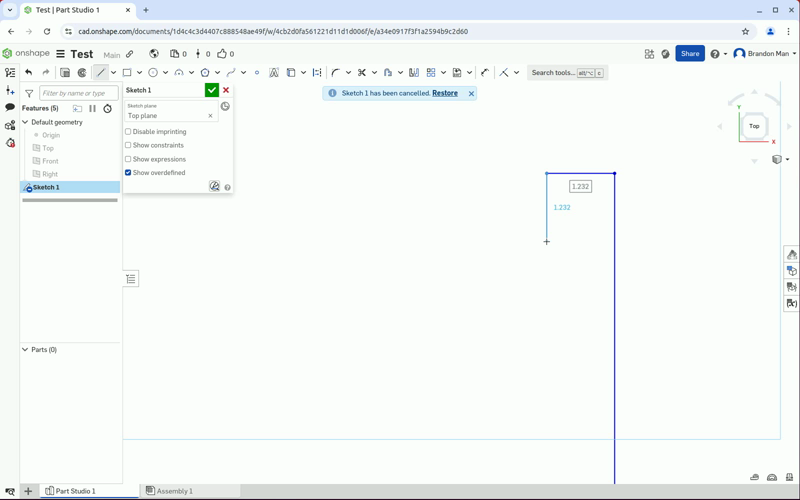
scroll(-6)
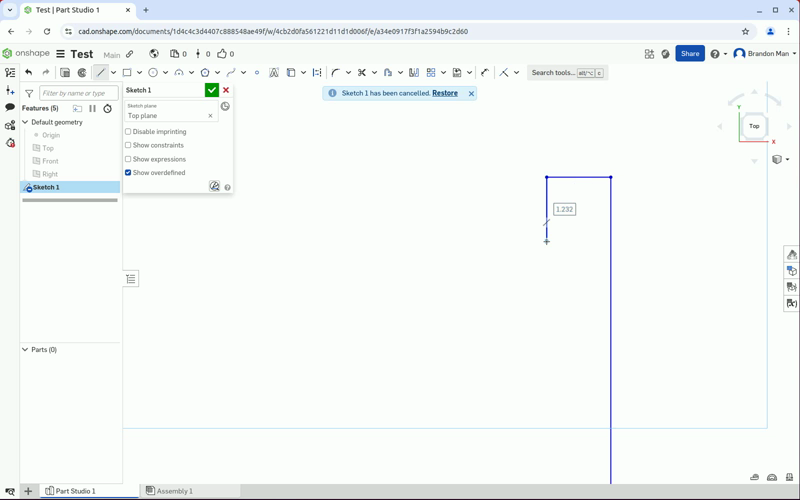
scroll(-6)
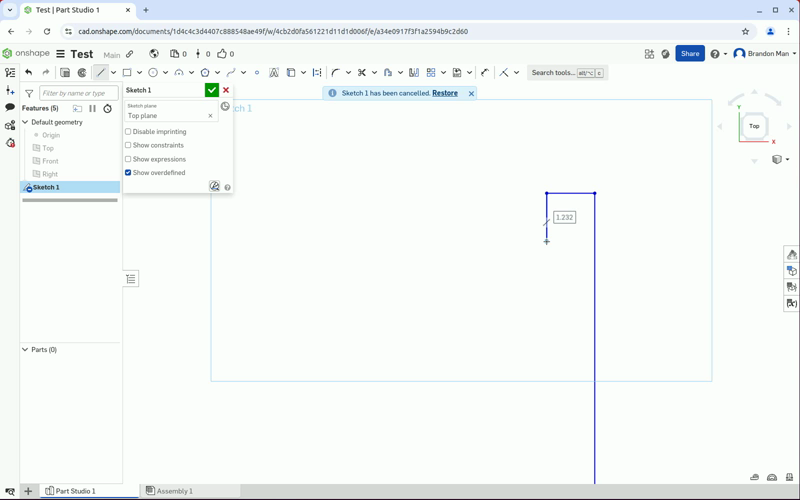
scroll(-6)
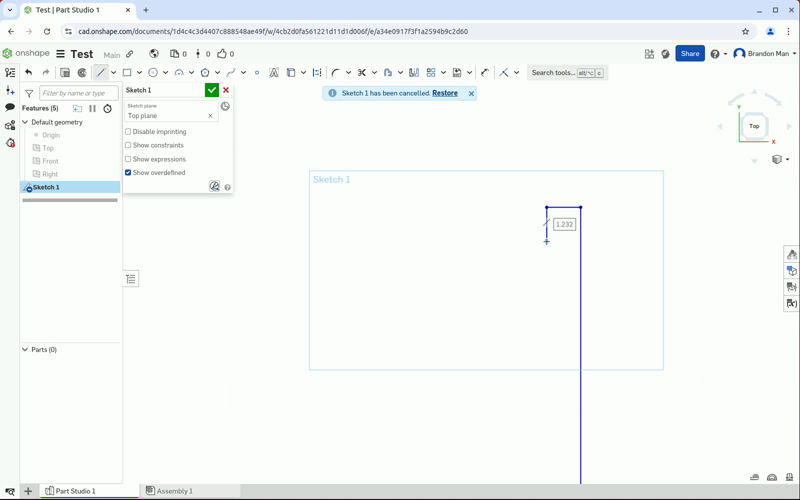
scroll(-6)
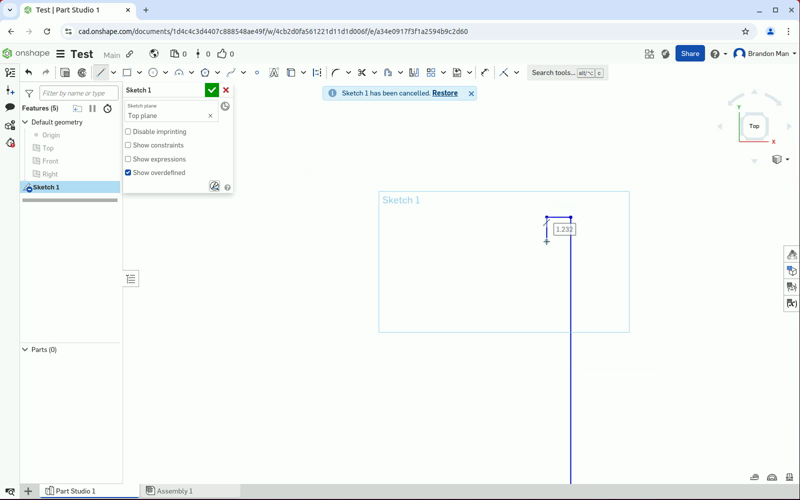
scroll(-6)
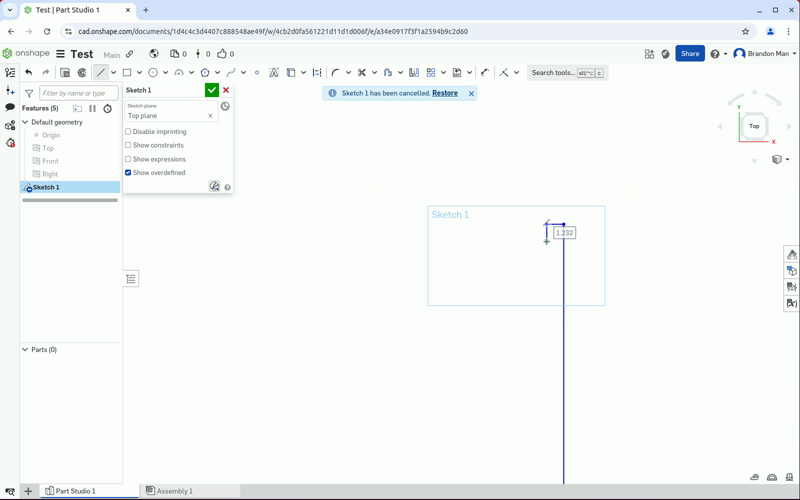
scroll(-6)
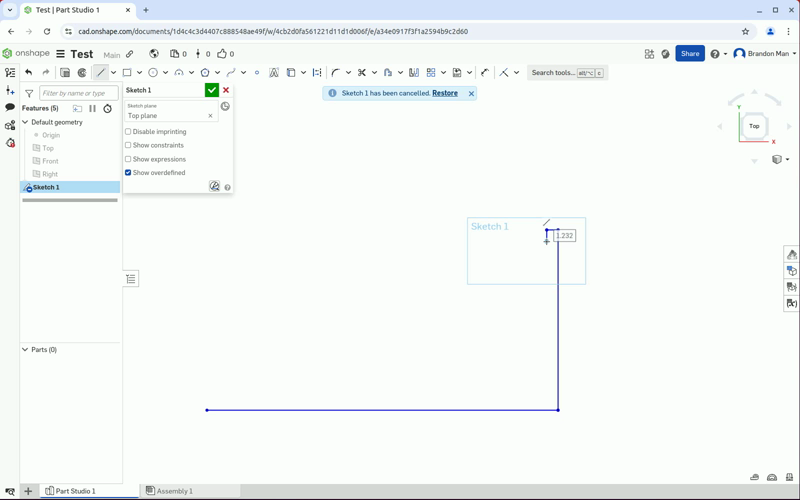
scroll(-6)
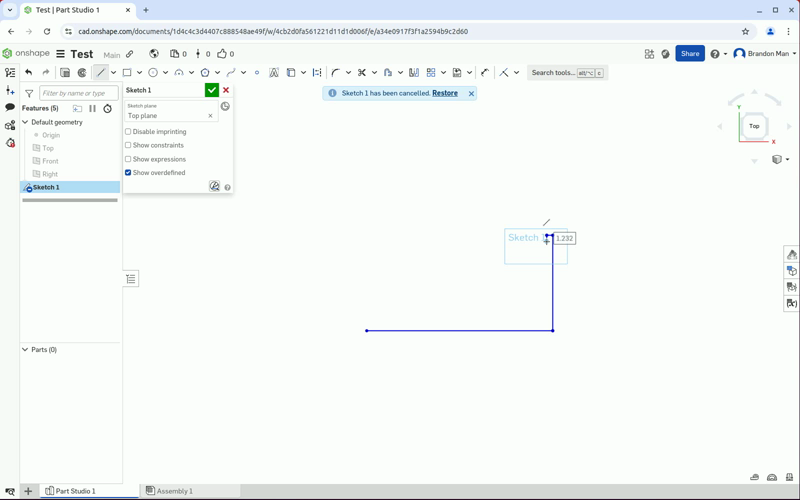
key_up(shift)
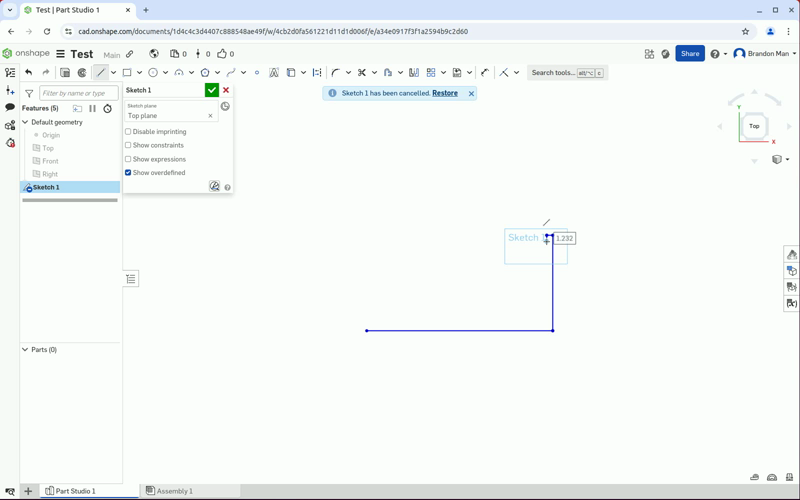
key_down(shift)
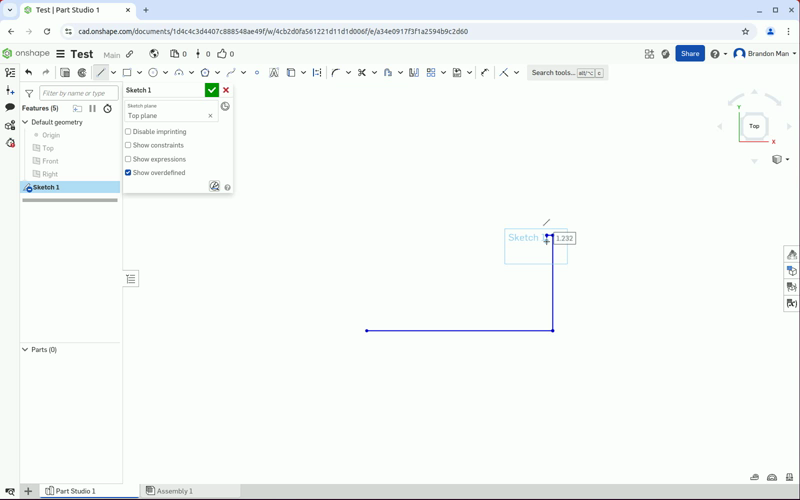
mouse_move(546, 324)
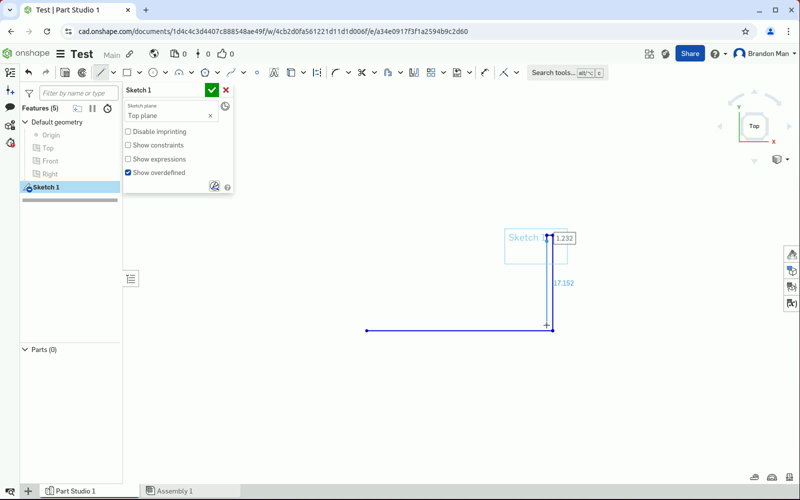
click(546, 324)
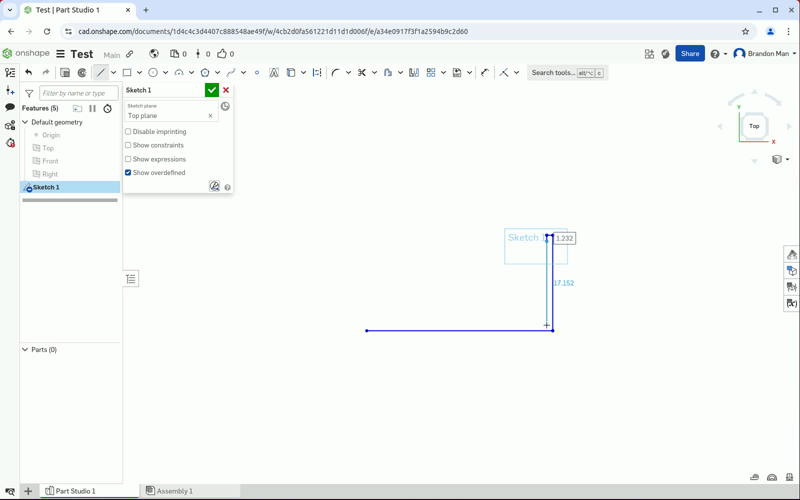
key_up(shift)
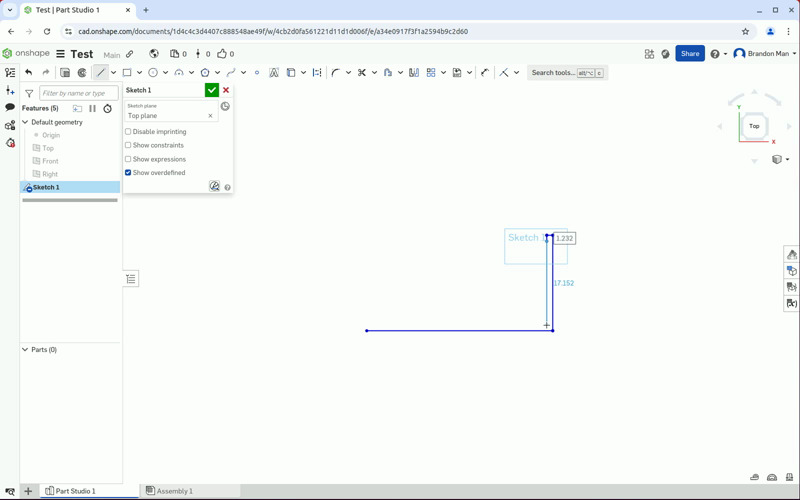
key_down(shift)
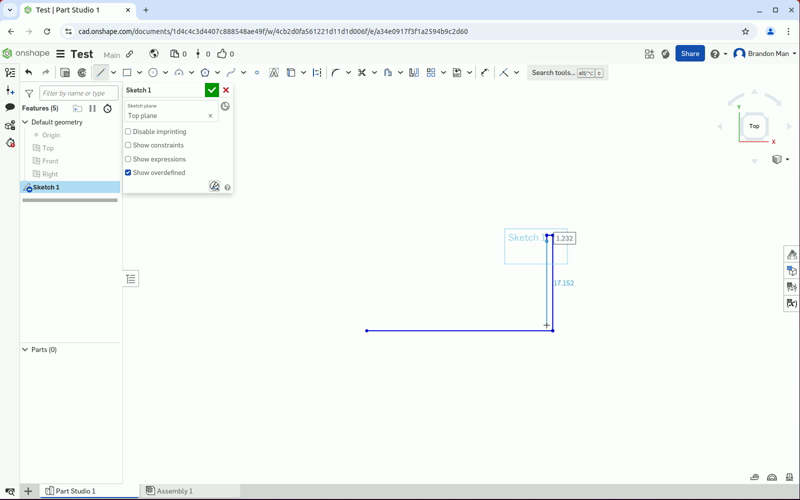
mouse_move(372, 324)
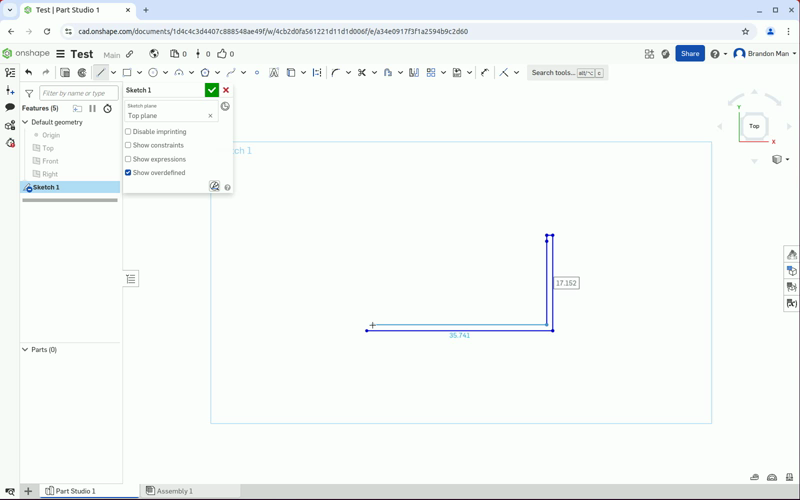
click(372, 324)
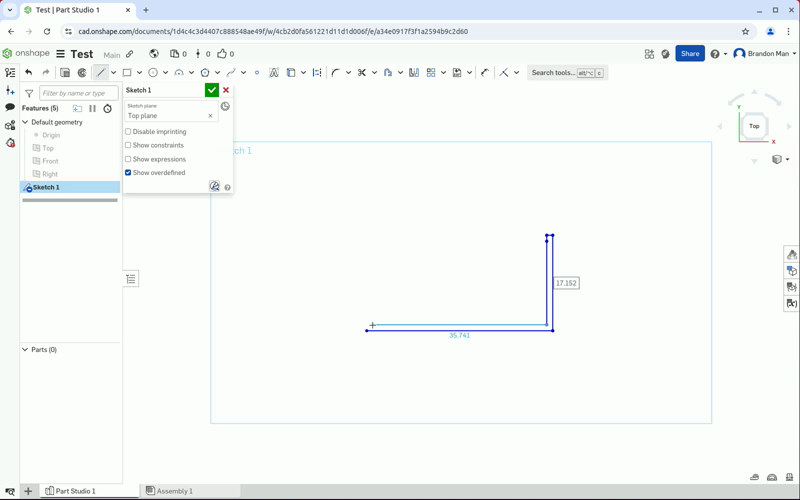
key_up(shift)
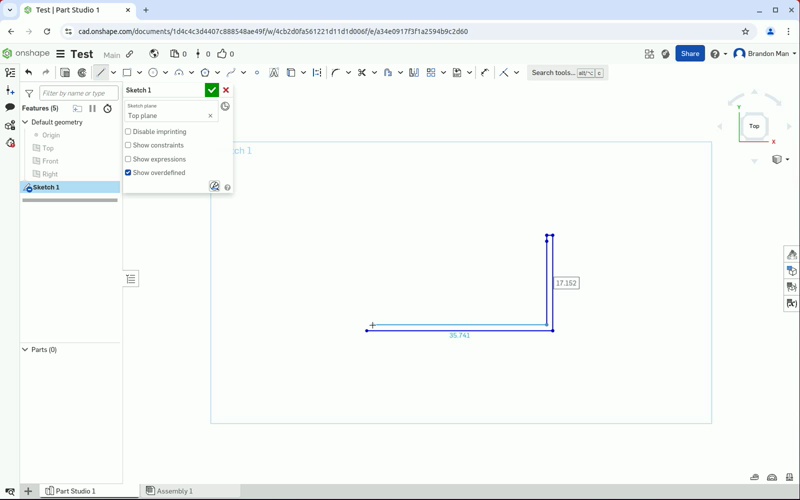
key_down(shift)
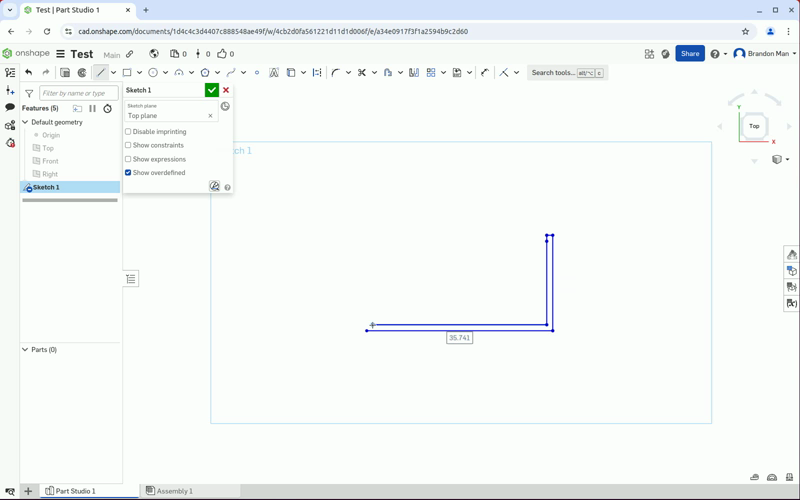
mouse_move(372, 241)
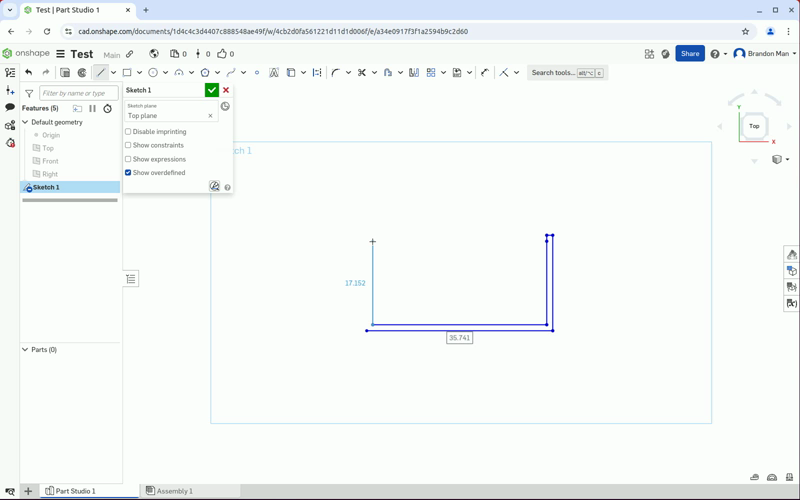
click(372, 241)
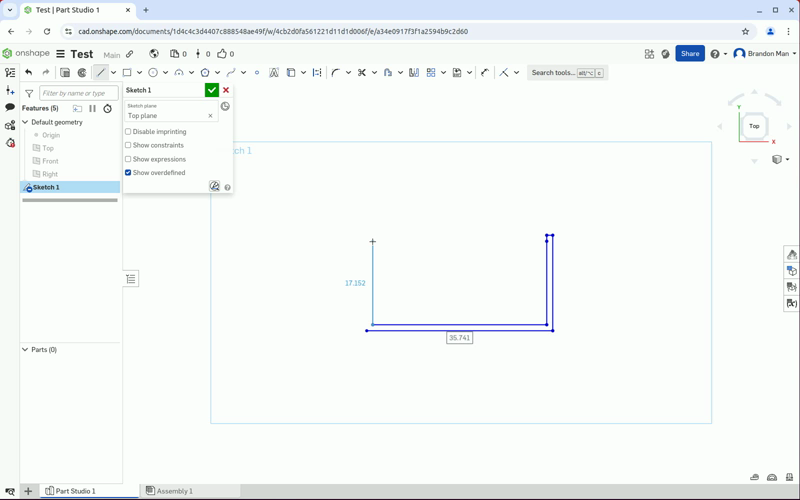
key_up(shift)
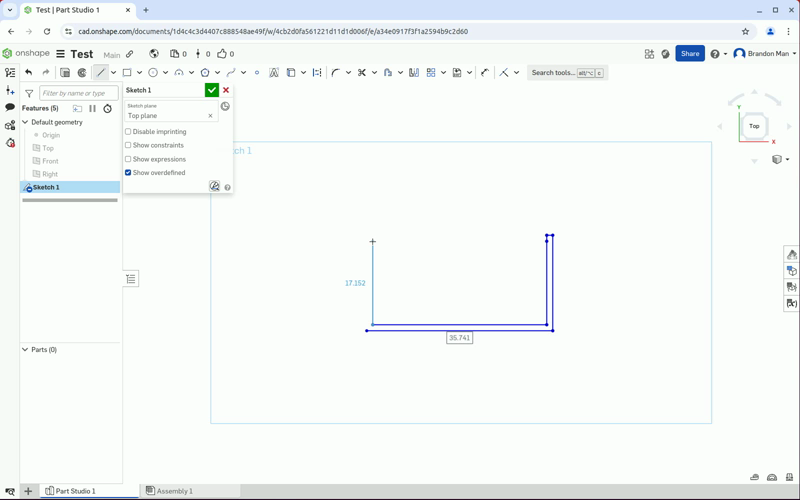
key_down(shift)
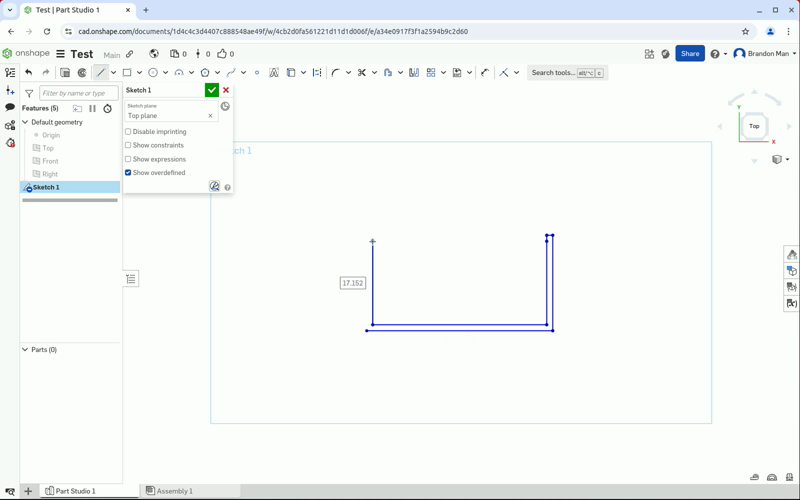
mouse_move(402, 241)
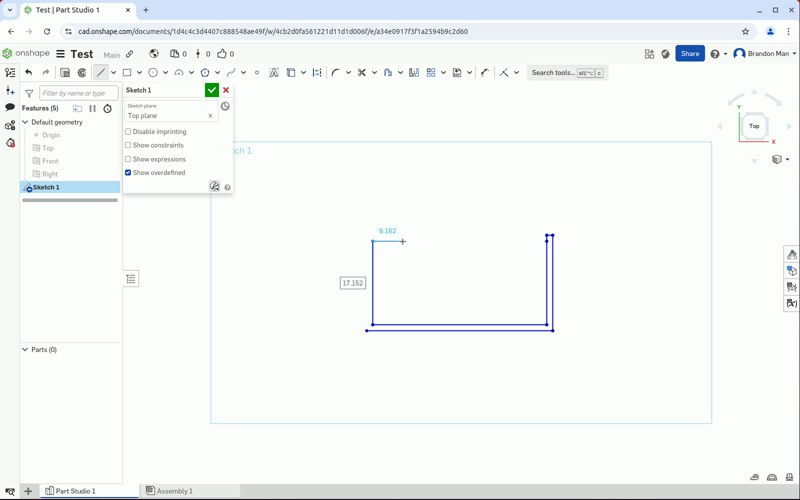
mouse_move(372, 235)
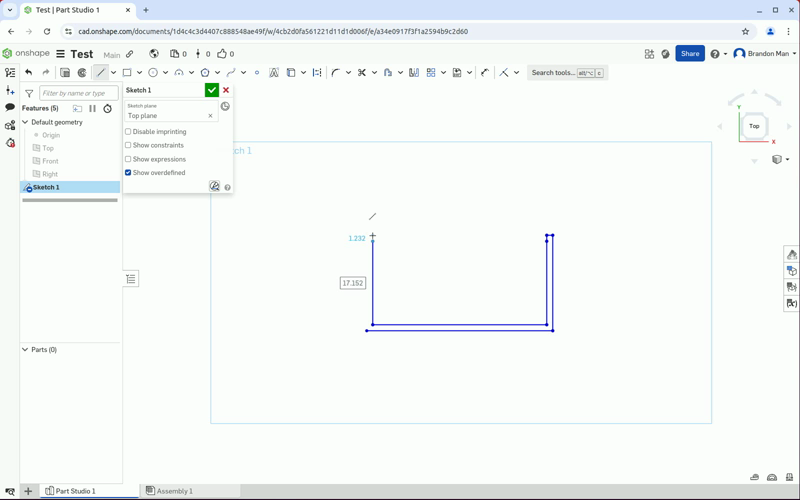
scroll(6)
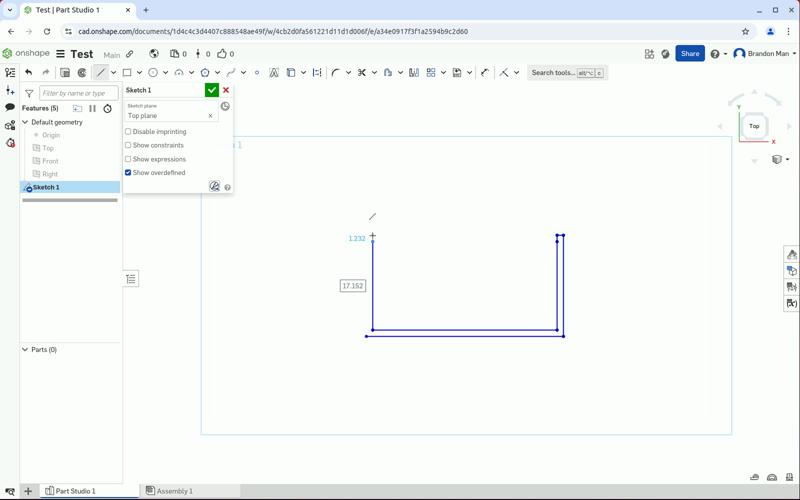
scroll(6)
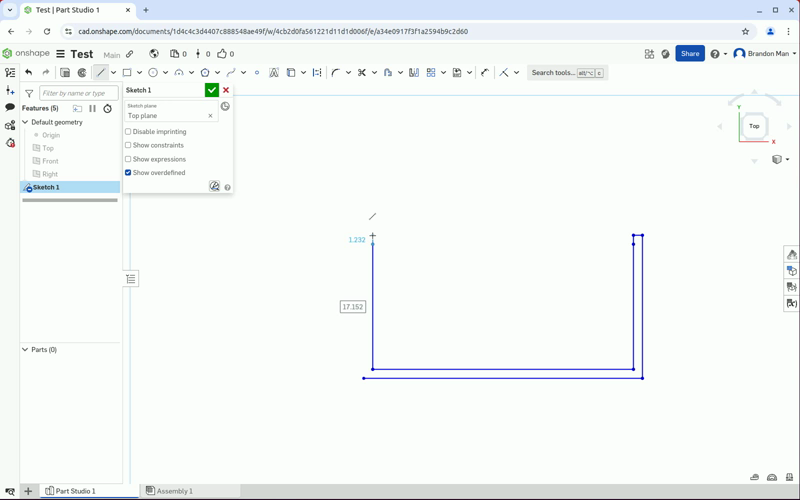
scroll(6)
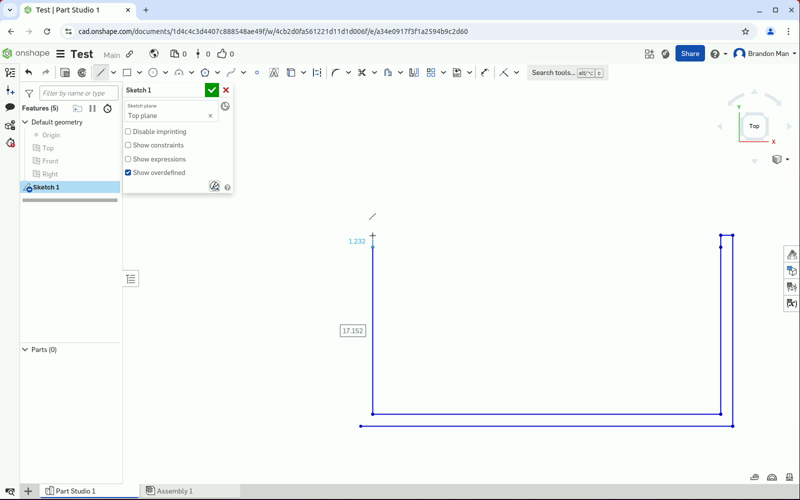
scroll(6)
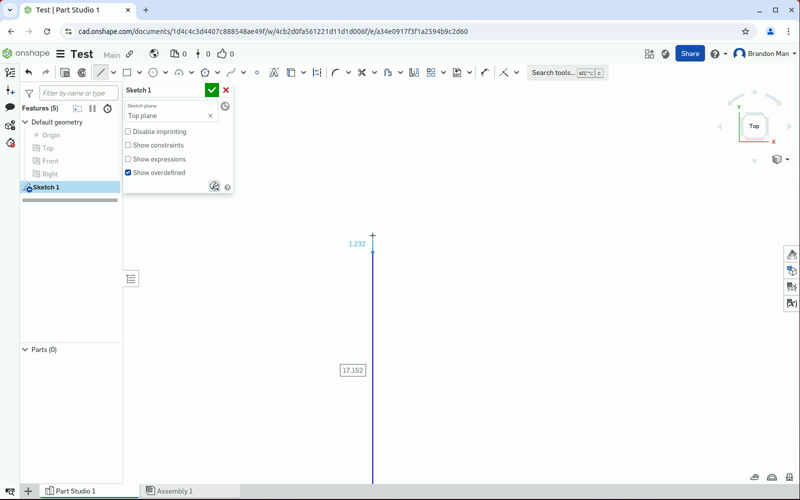
scroll(6)
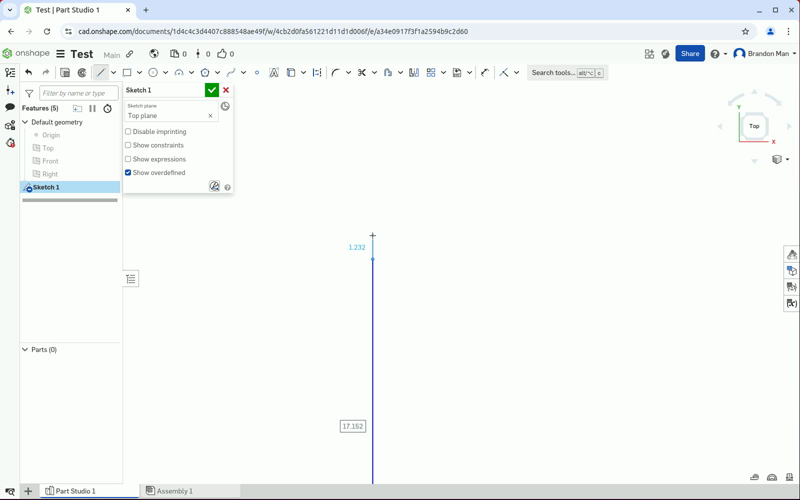
scroll(6)
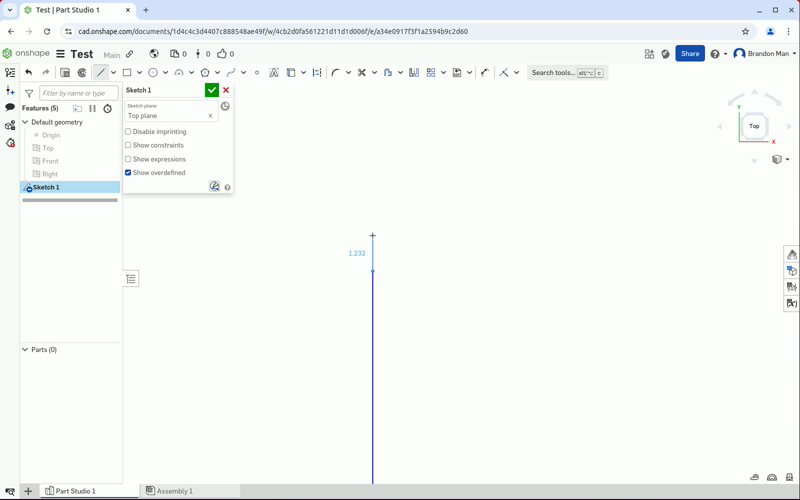
scroll(6)
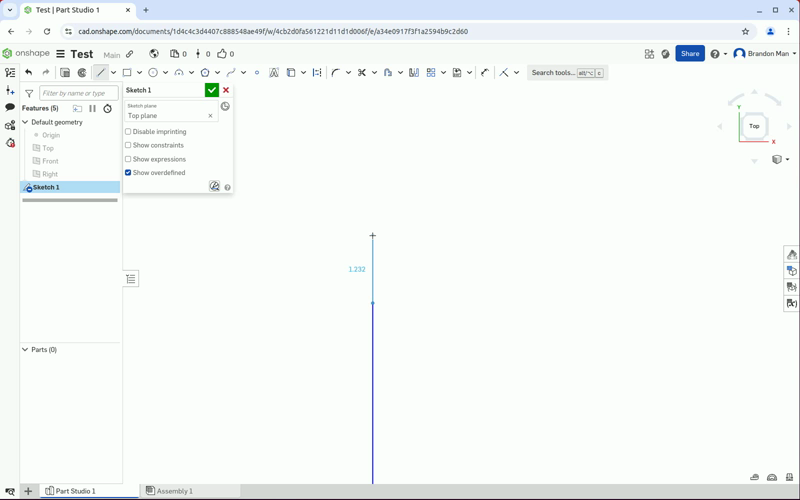
click(372, 235)
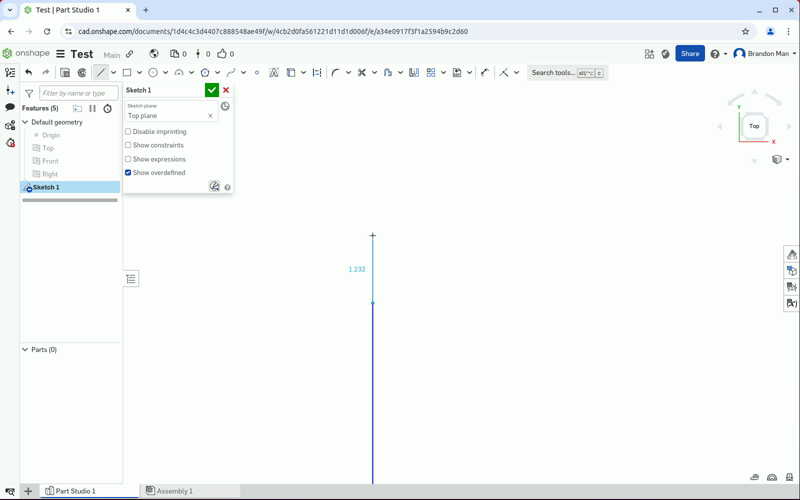
scroll(-6)
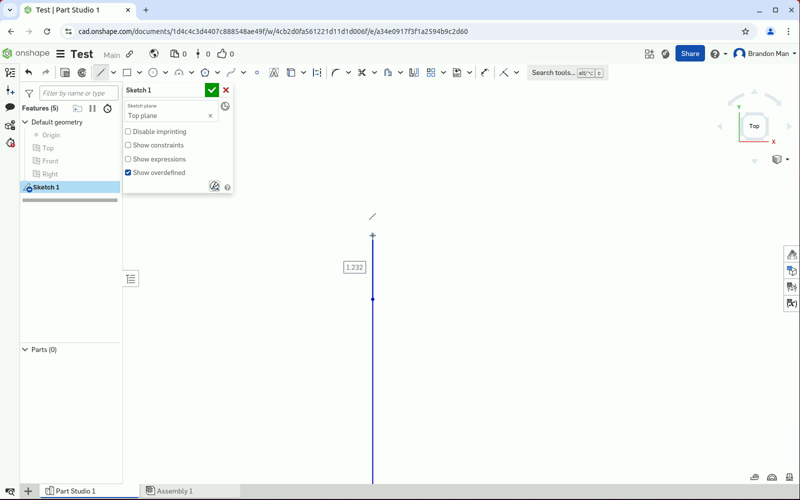
scroll(-6)
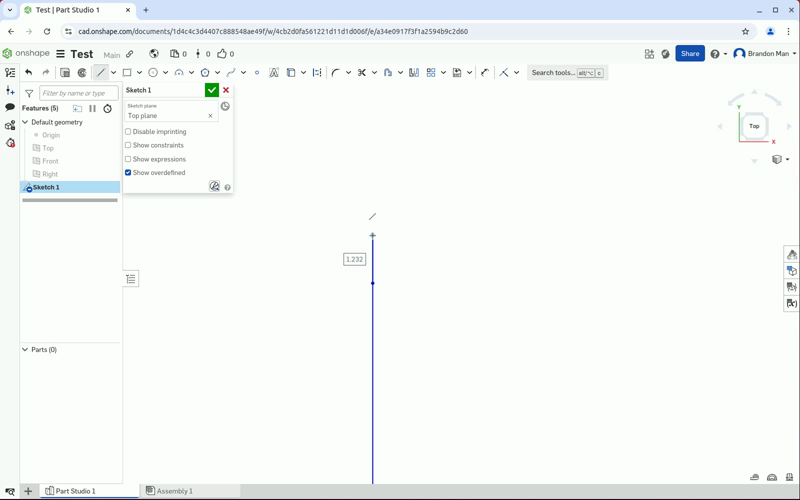
scroll(-6)
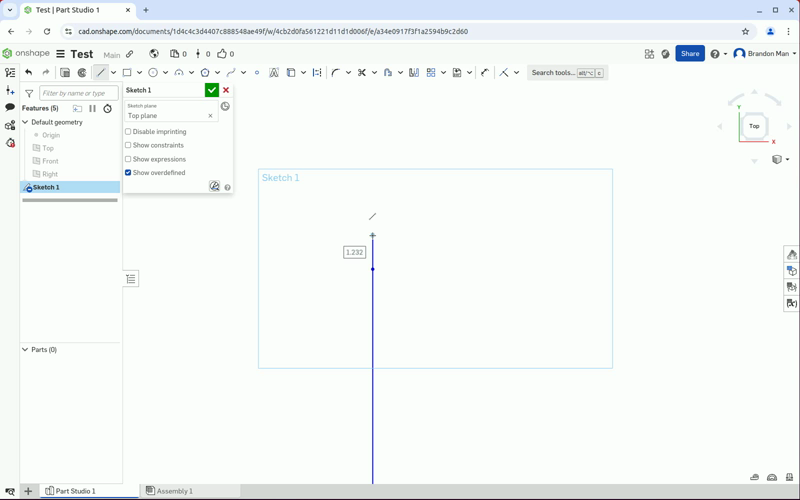
scroll(-6)
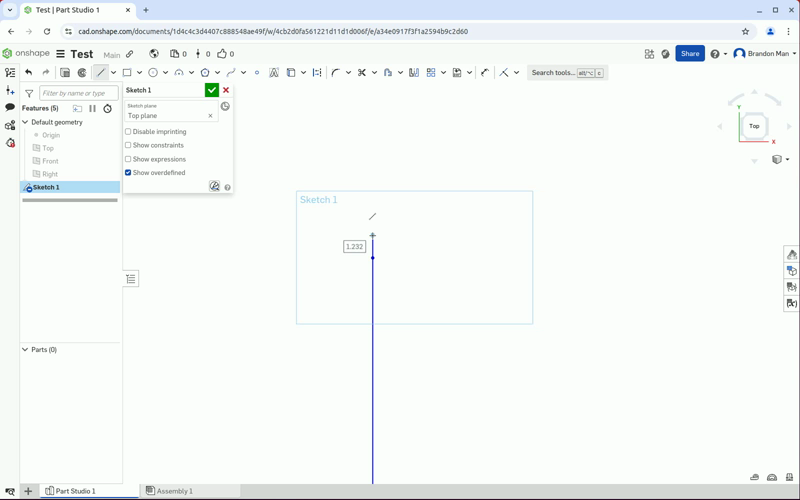
scroll(-6)
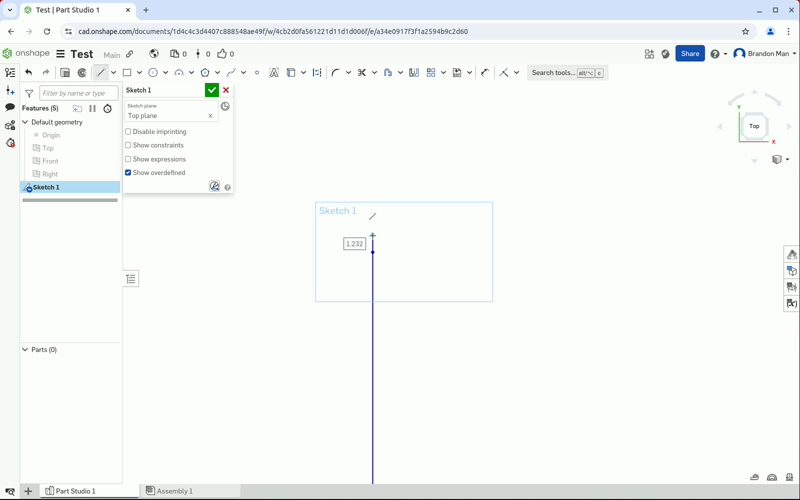
scroll(-6)
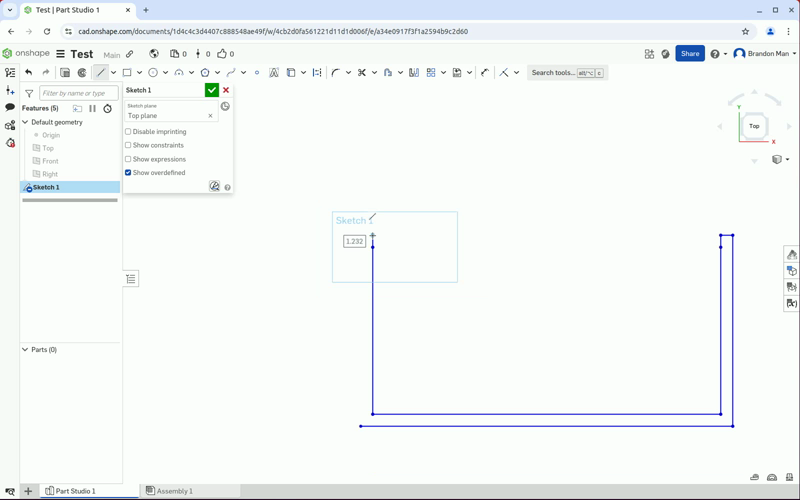
scroll(-6)
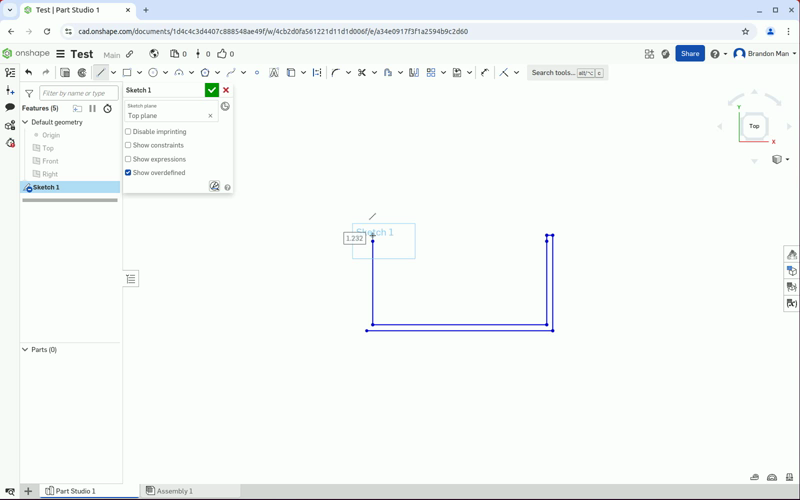
key_up(shift)
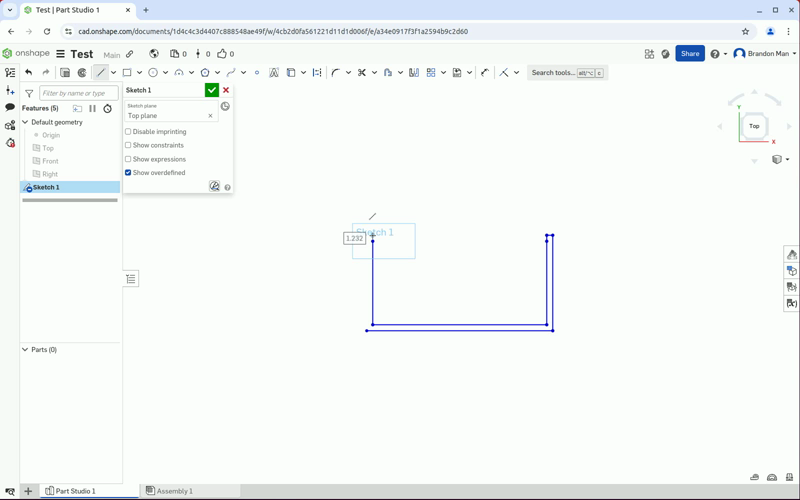
key_down(shift)
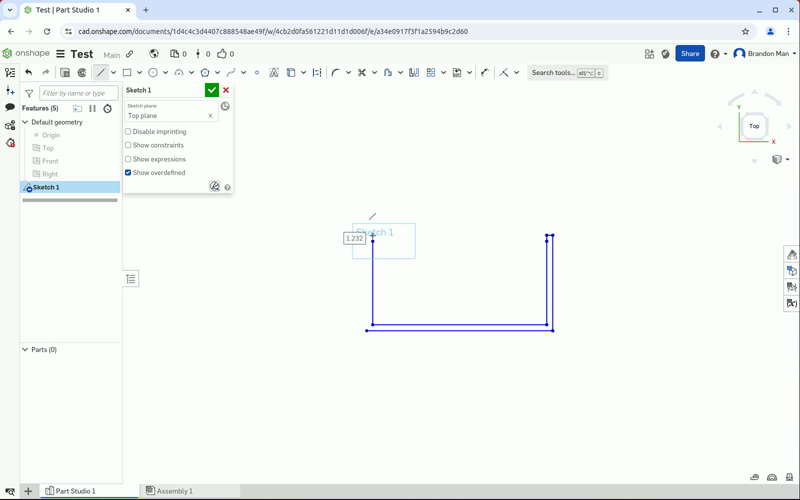
mouse_move(402, 235)
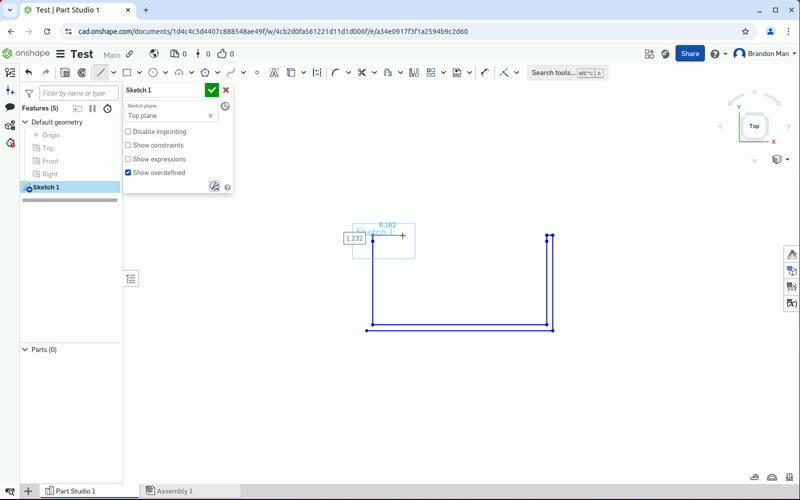
mouse_move(366, 235)
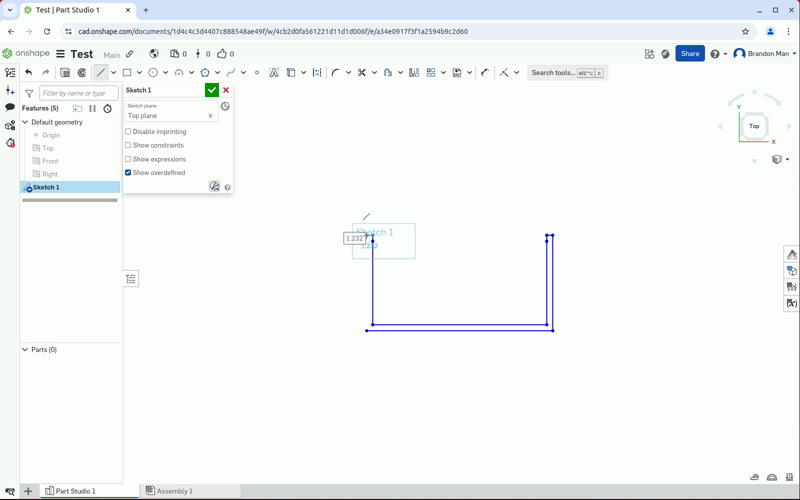
scroll(6)
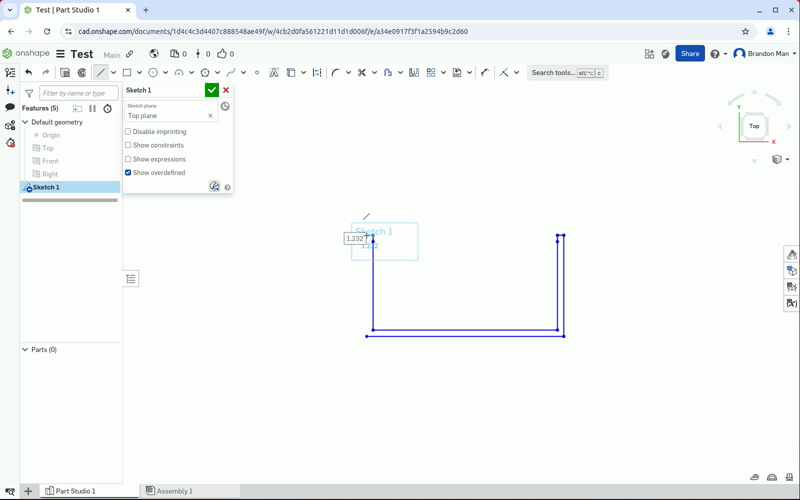
scroll(6)
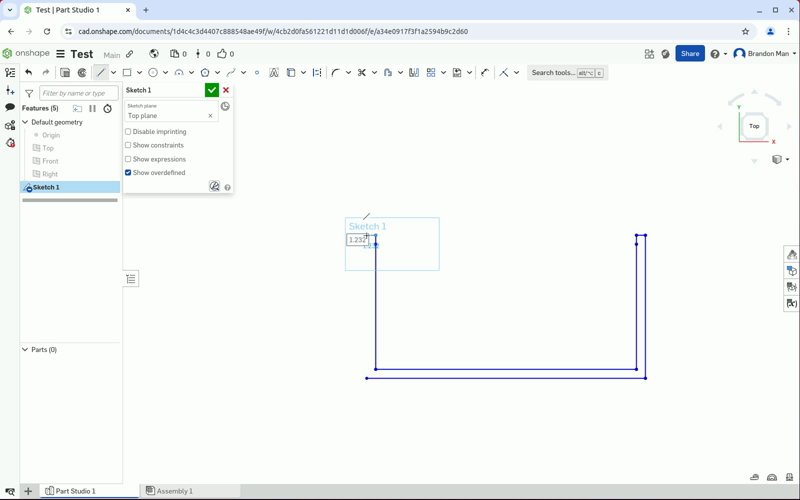
scroll(6)
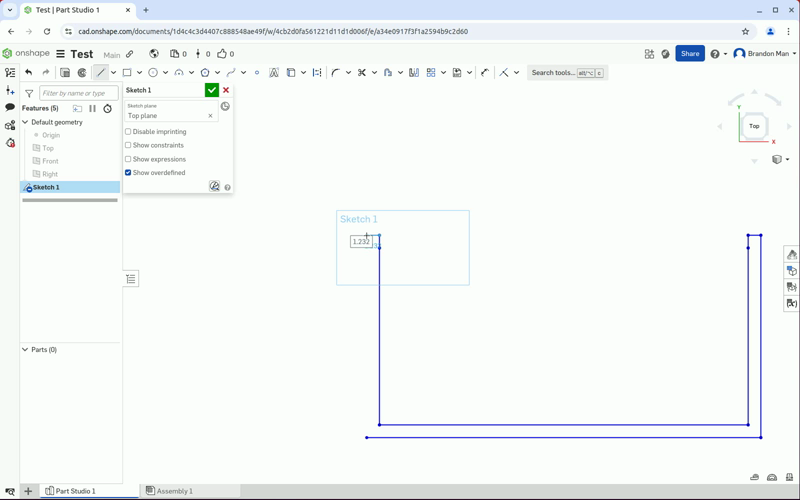
scroll(6)
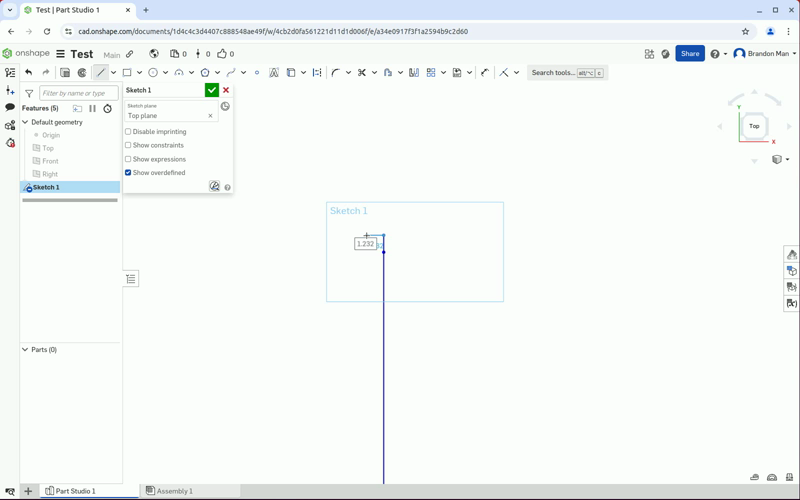
scroll(6)
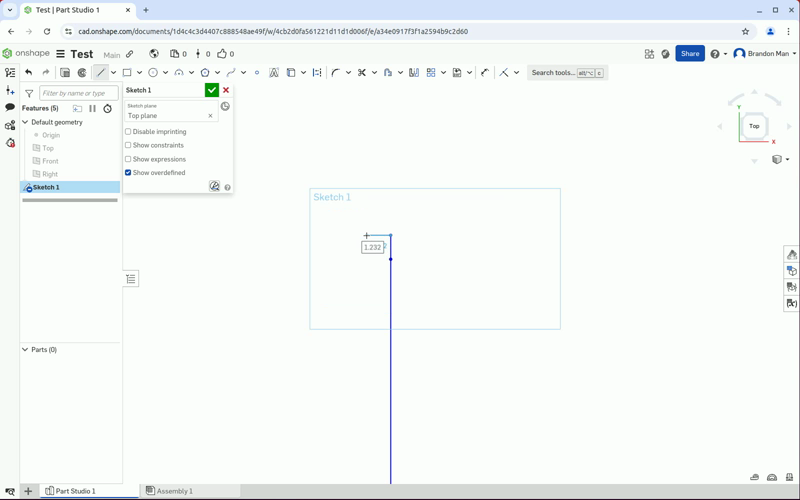
scroll(6)
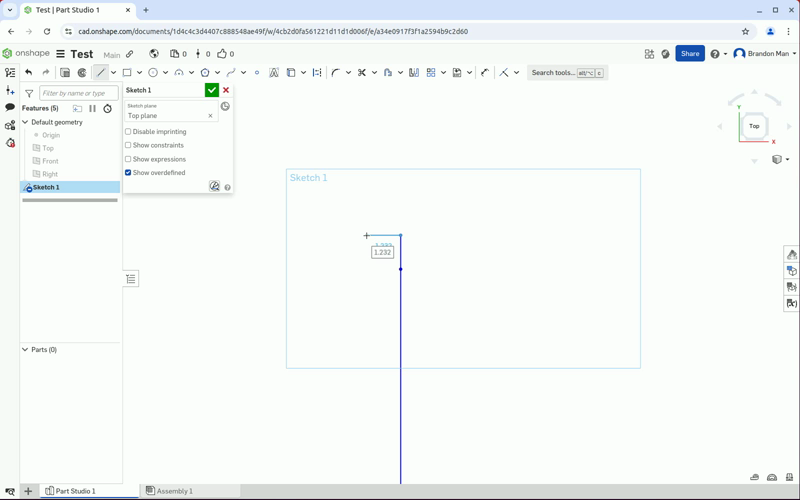
scroll(6)
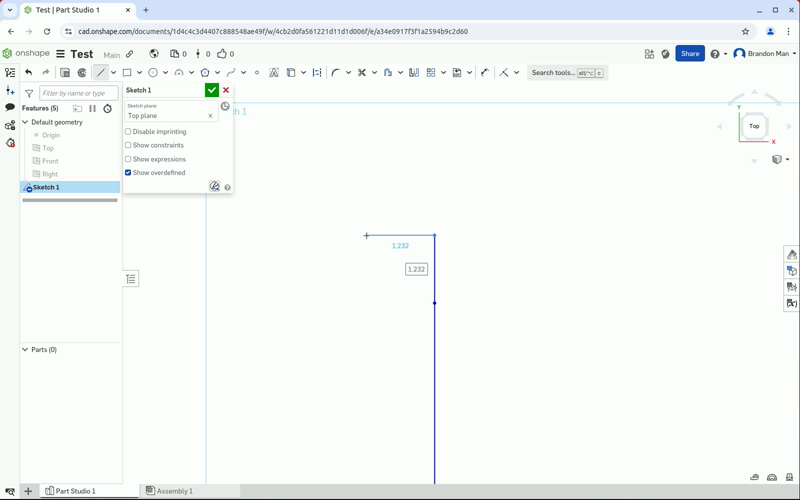
click(366, 235)
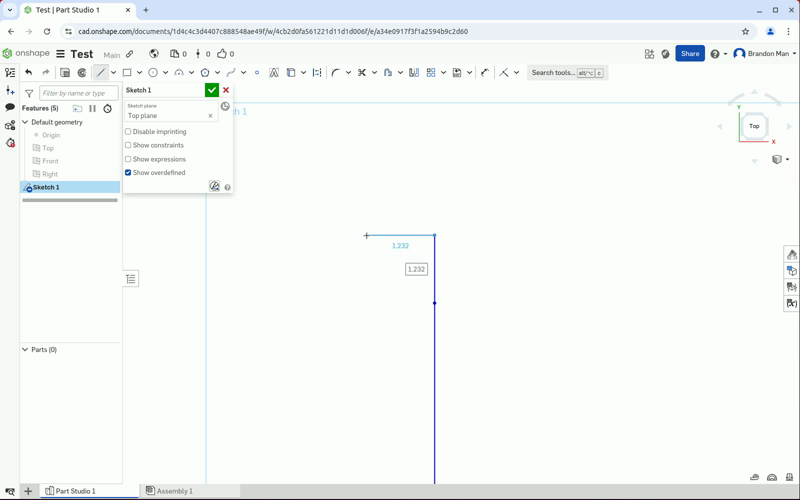
scroll(-6)
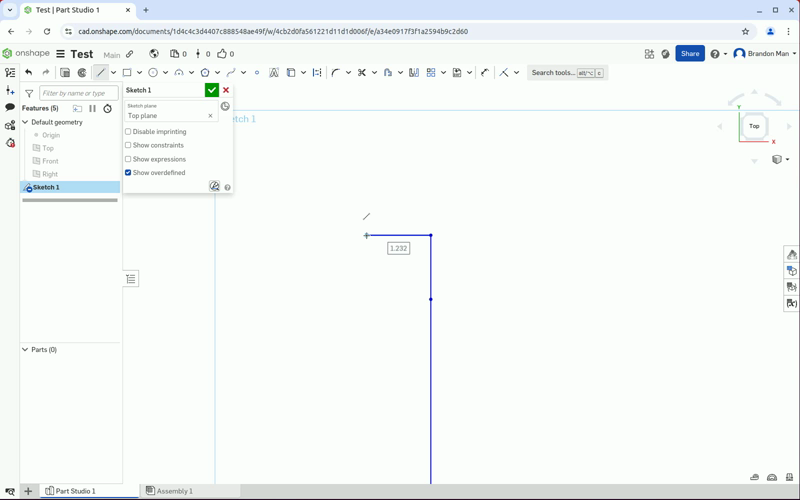
scroll(-6)
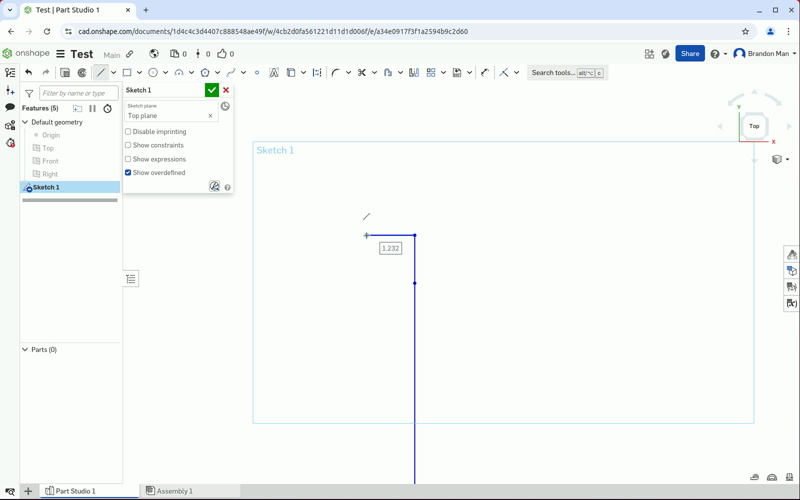
scroll(-6)
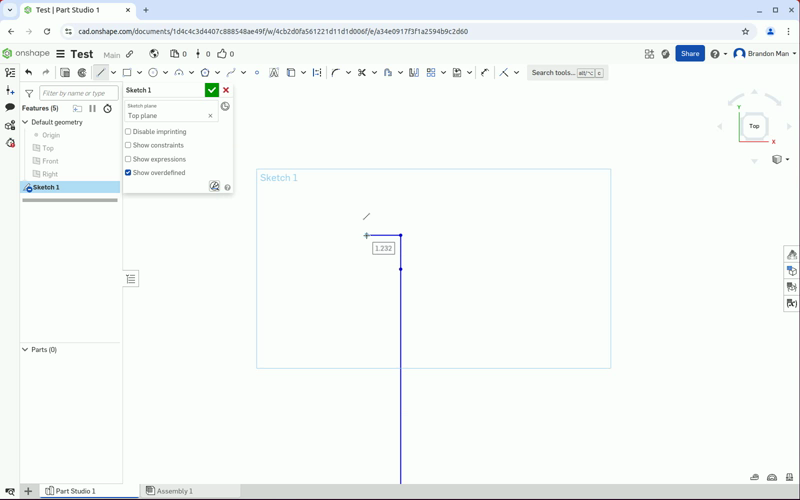
scroll(-6)
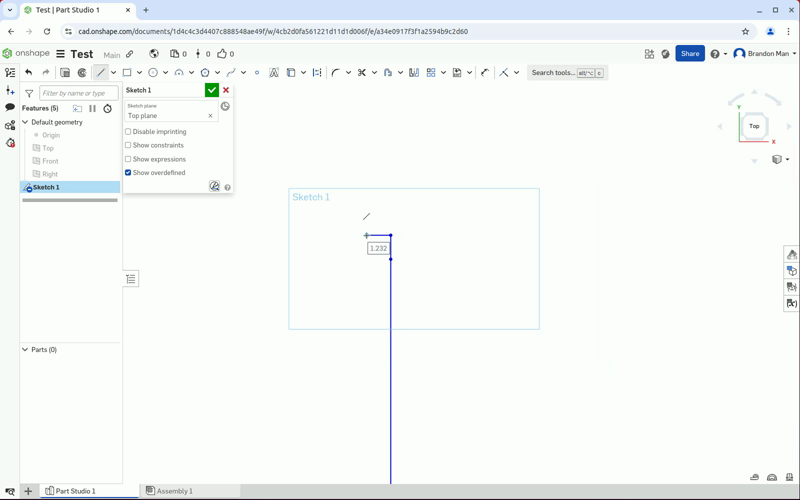
scroll(-6)
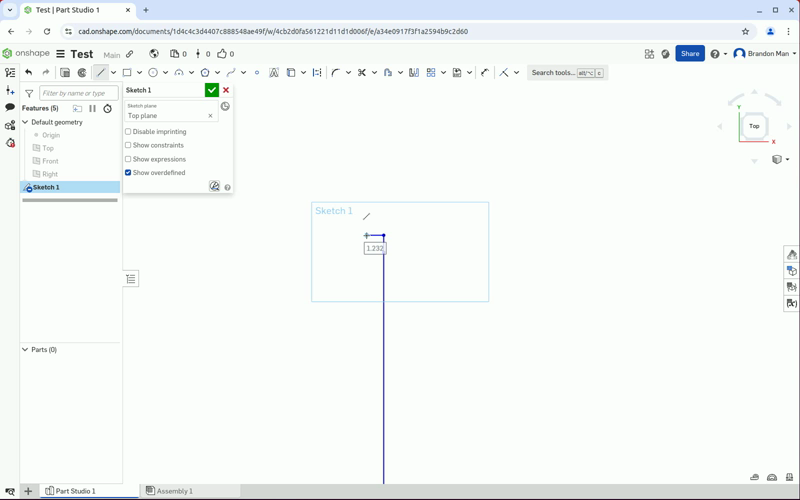
scroll(-6)
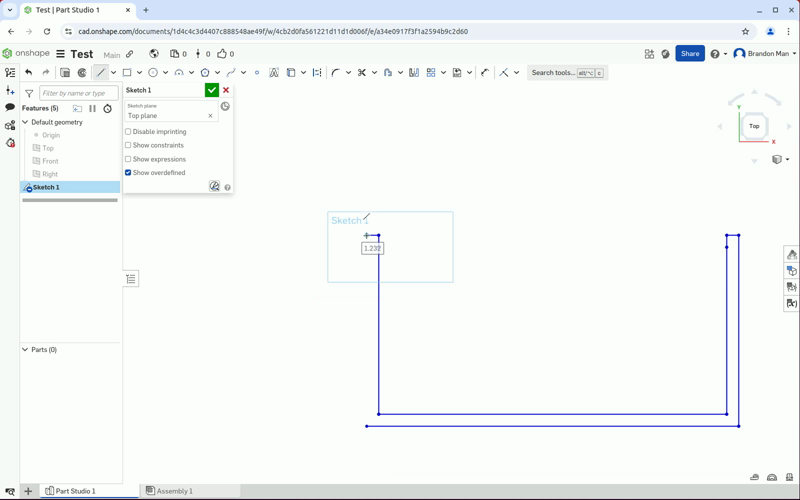
scroll(-6)
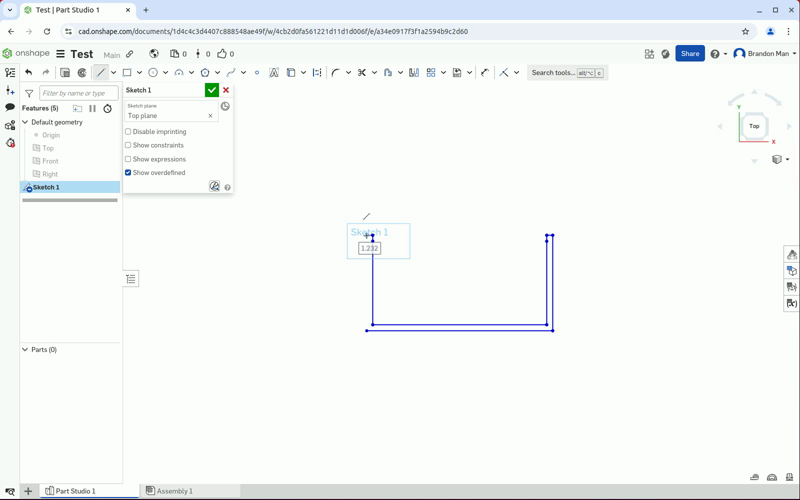
key_up(shift)
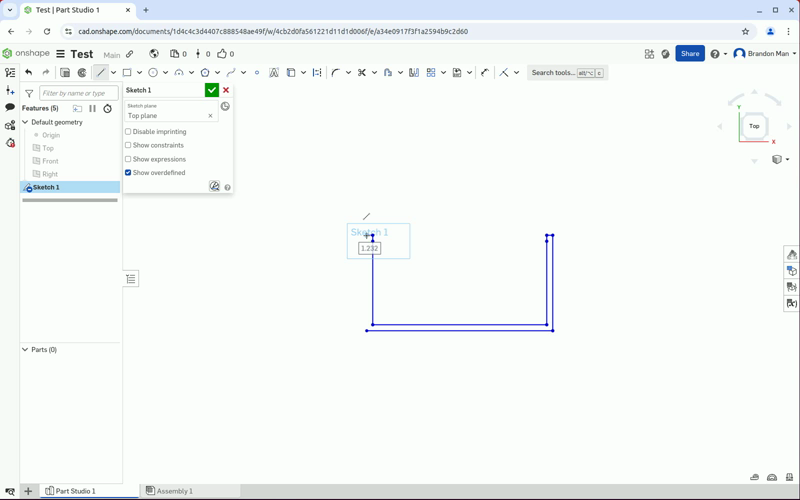
key_down(shift)
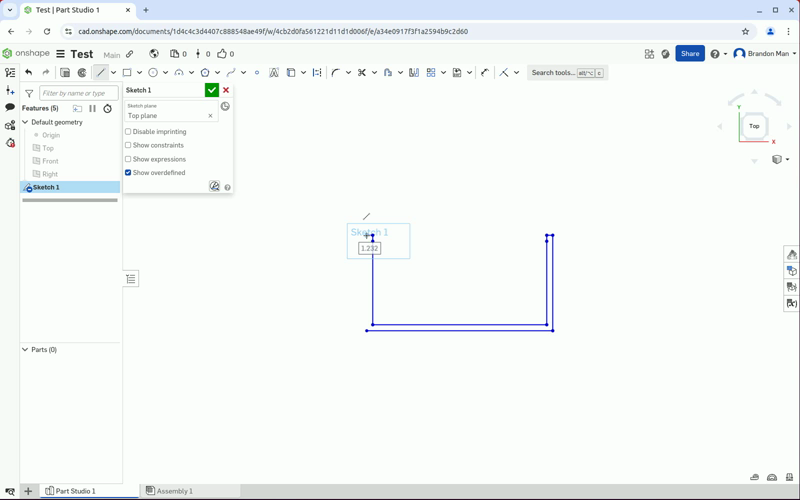
mouse_move(366, 330)
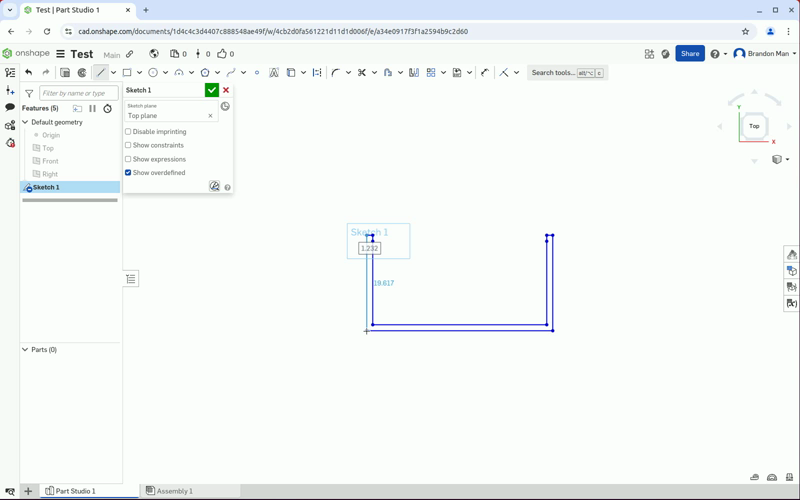
key_up(shift)
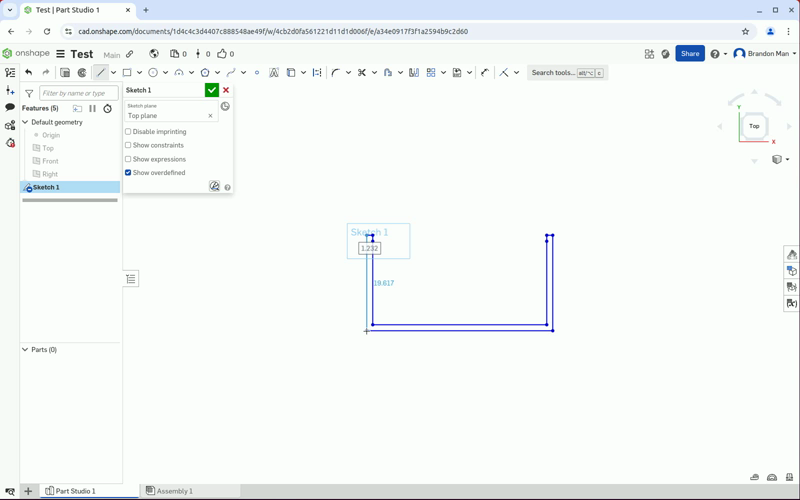
click(366, 330)
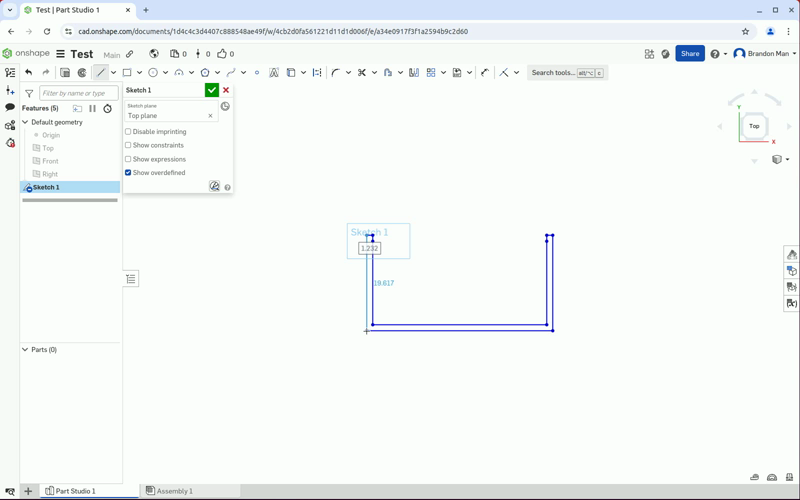
key(esc)
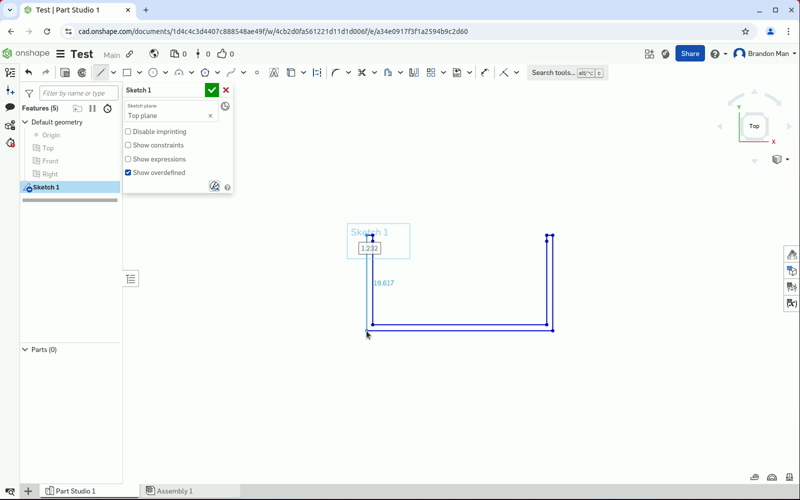
mouse_move(551, 243)
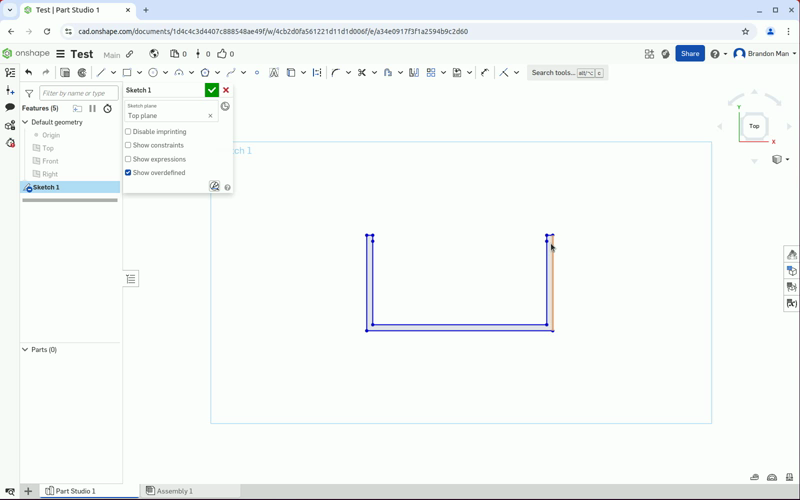
click(551, 243)
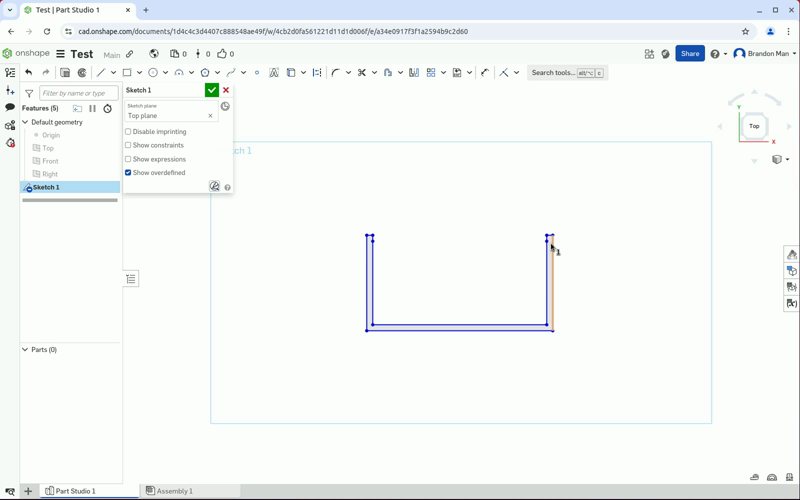
mouse_move(73, 352)
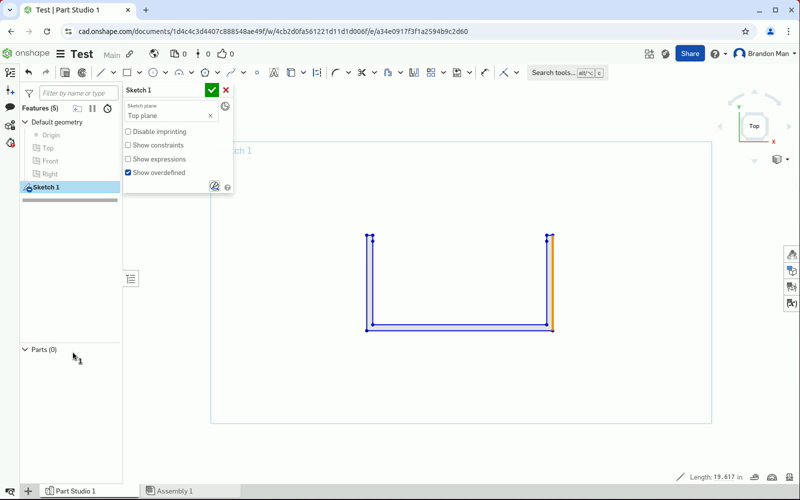
key(shift+y)
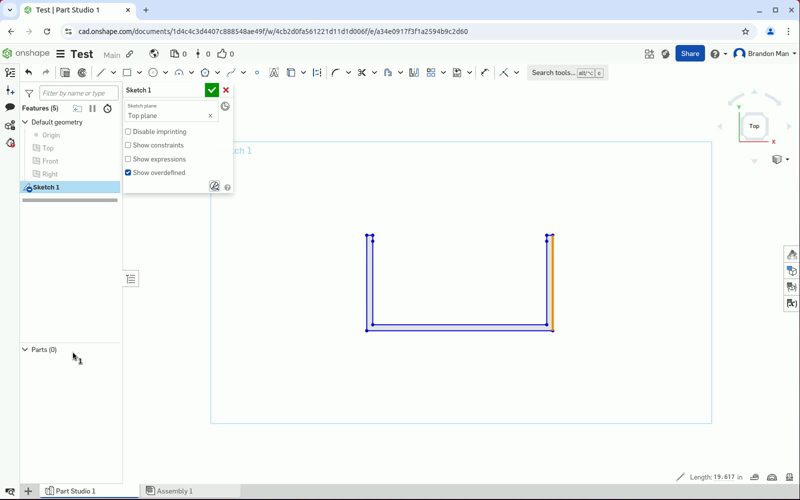
key(shift+e)
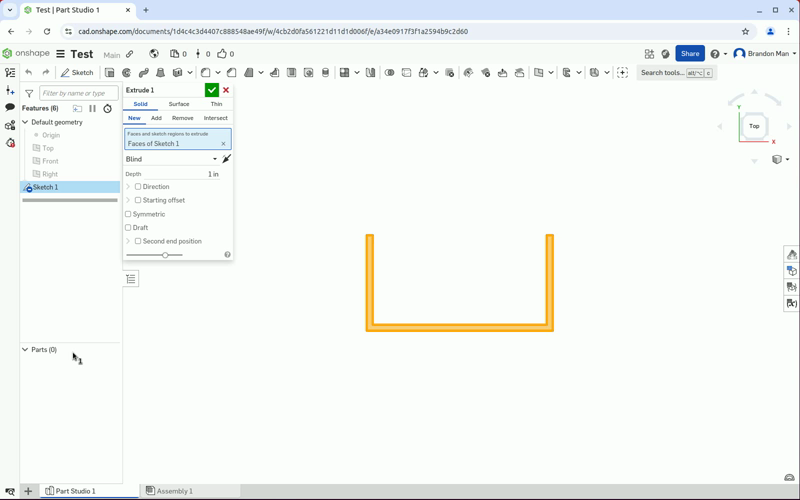
mouse_move(143, 106)
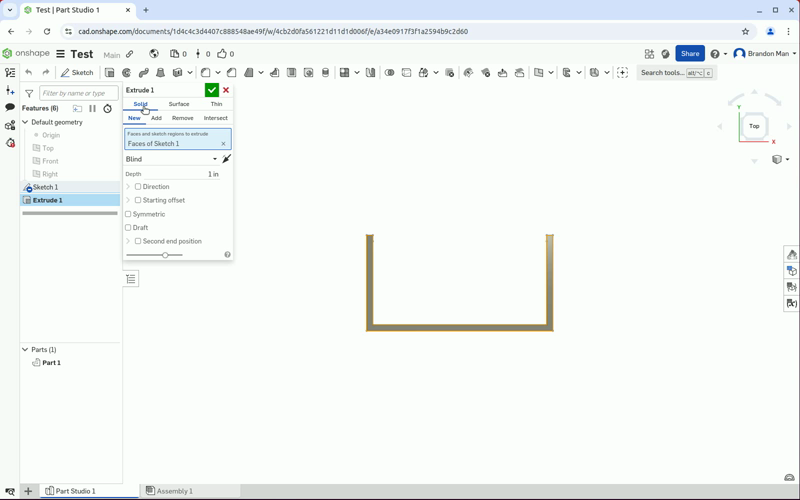
click(143, 106)
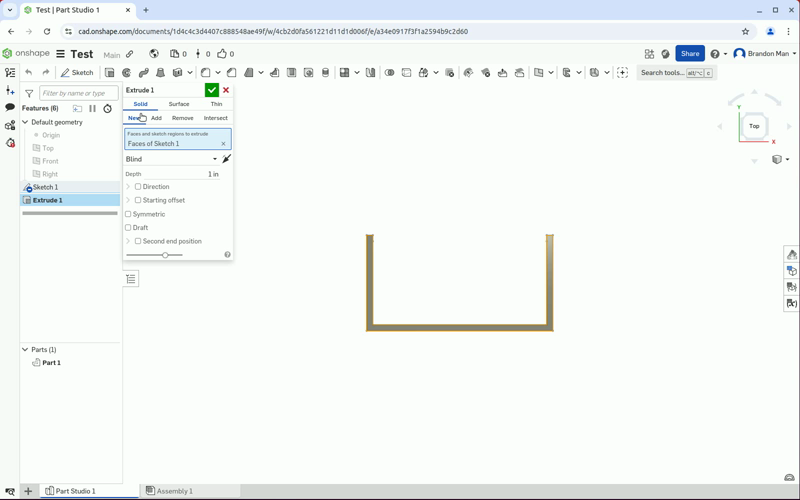
mouse_move(137, 120)
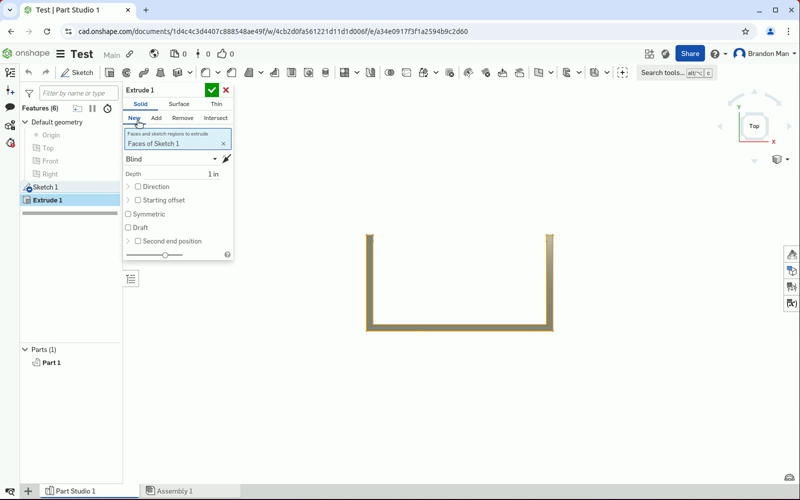
click(137, 120)
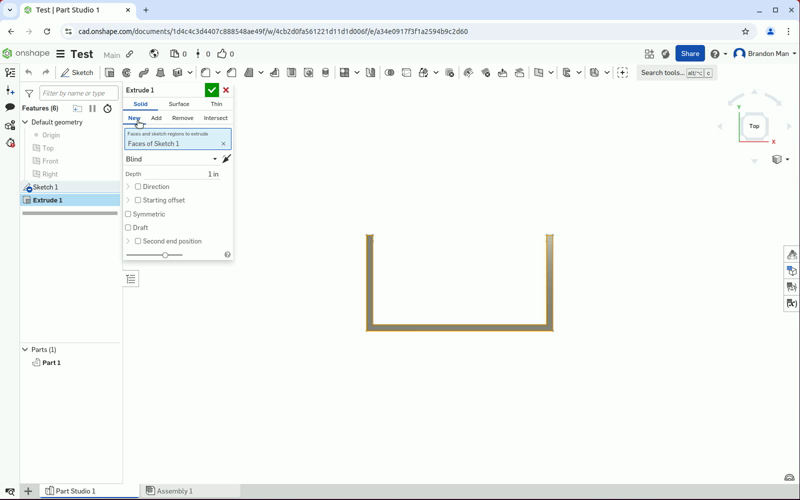
key(tab, 4)
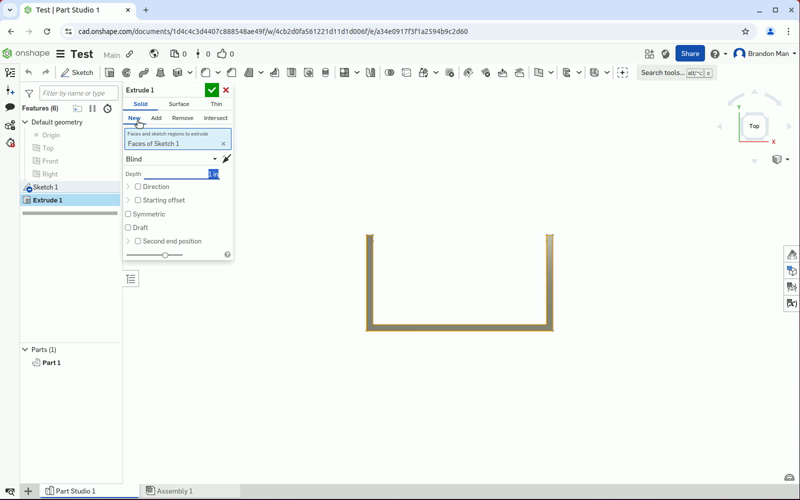
text(2.889)
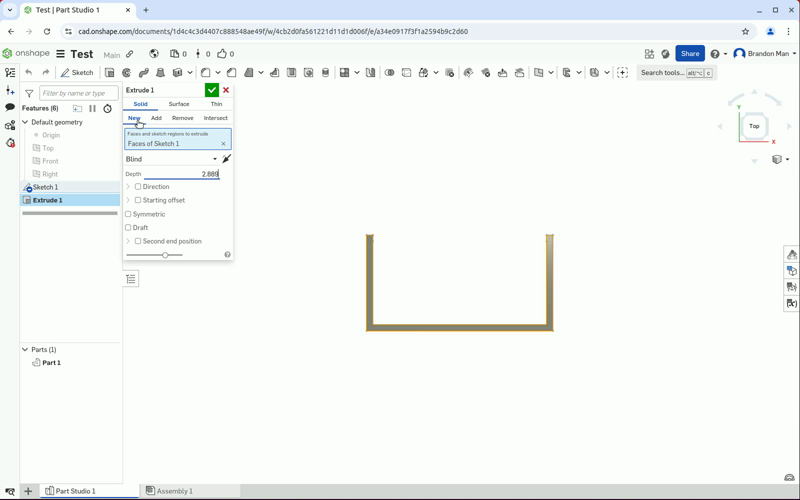
key(enter)
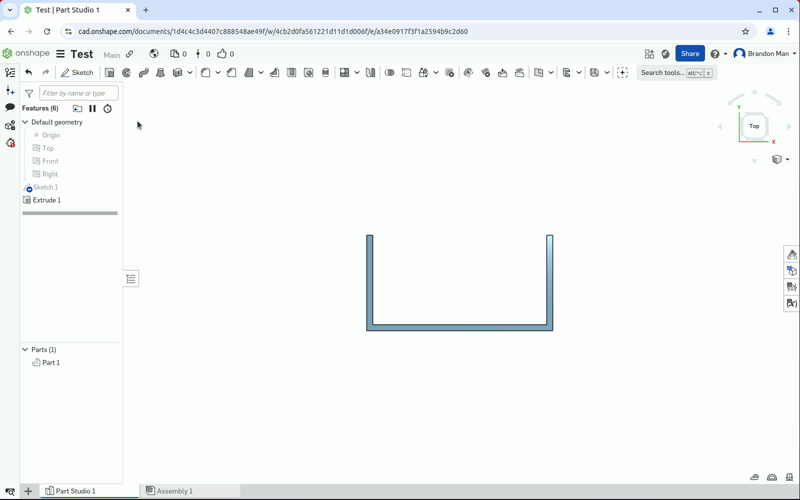
key(shift+h)
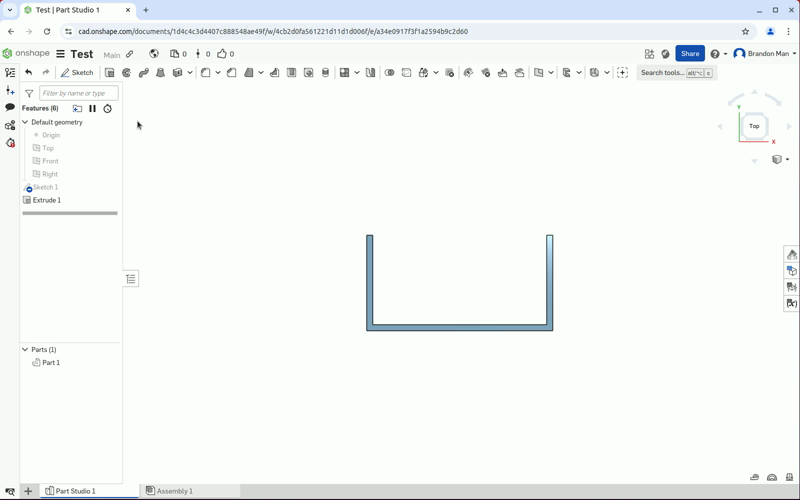
key(shift+h)
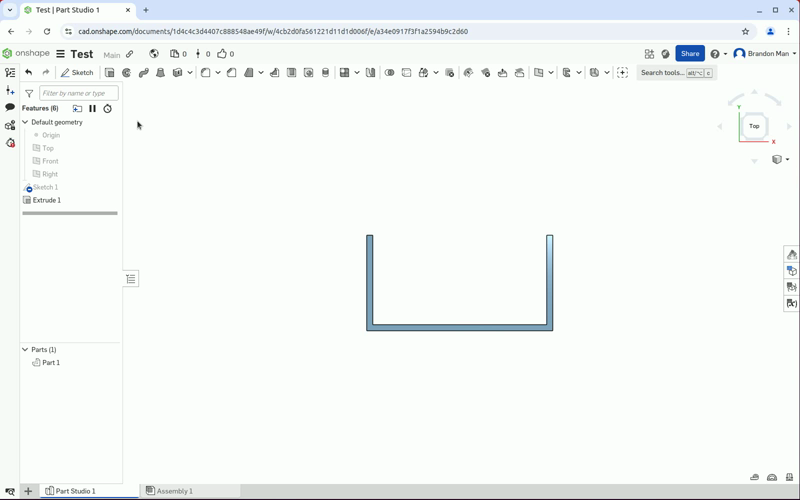
mouse_move(73, 189)
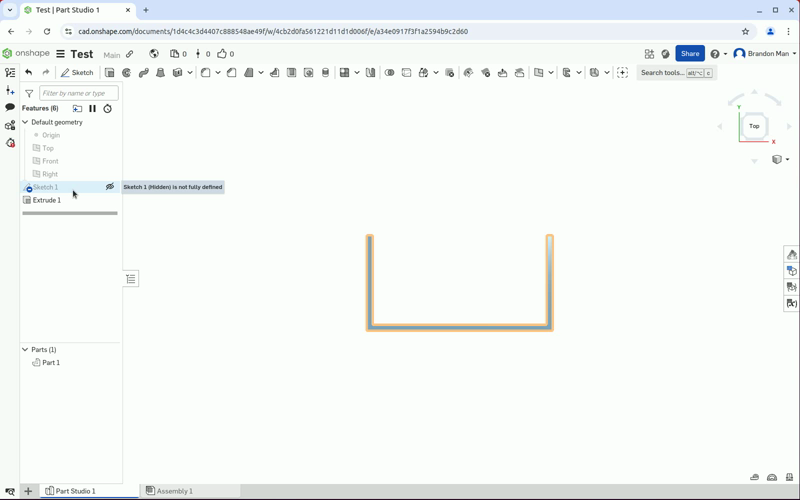
click(73, 189)
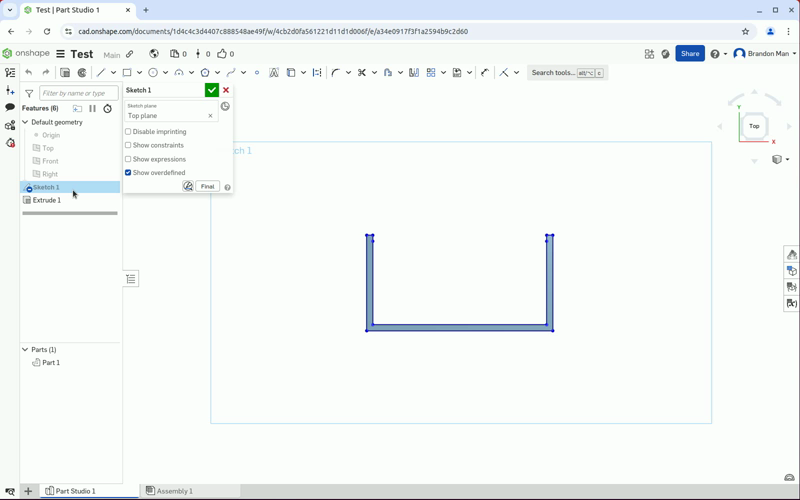
mouse_move(229, 92)
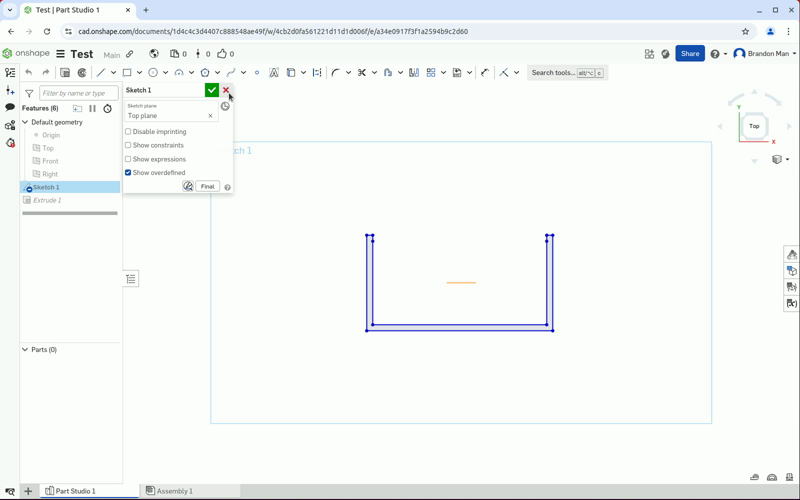
click(229, 92)
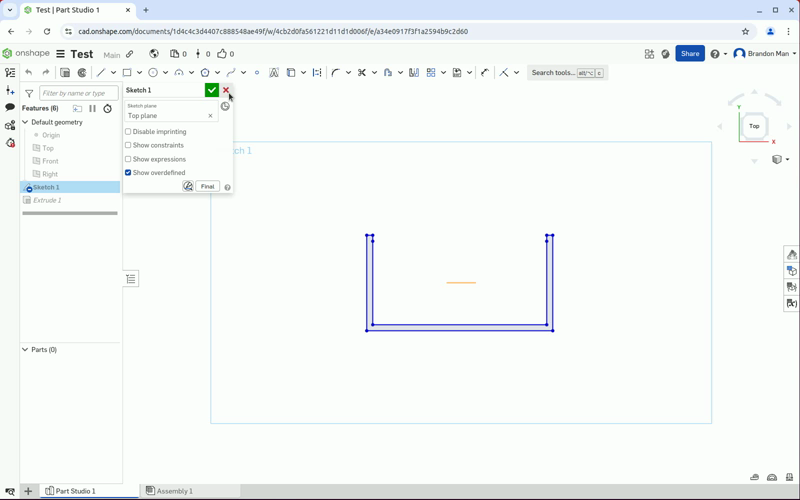
key(shift+s)
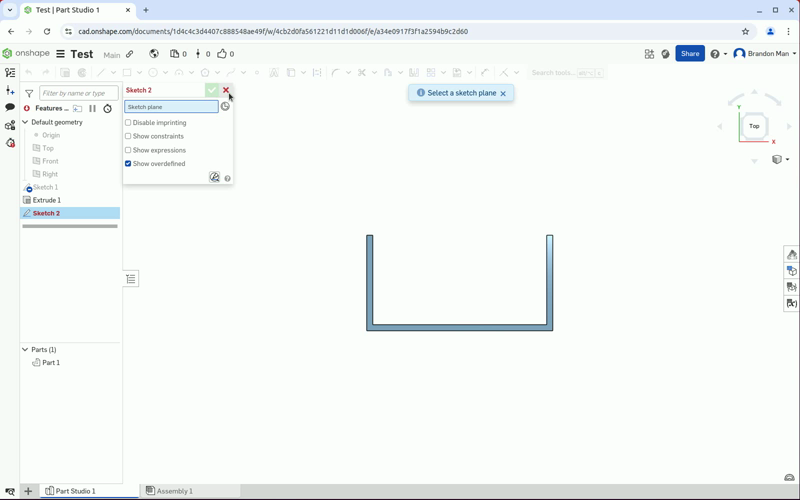
mouse_move(73, 150)
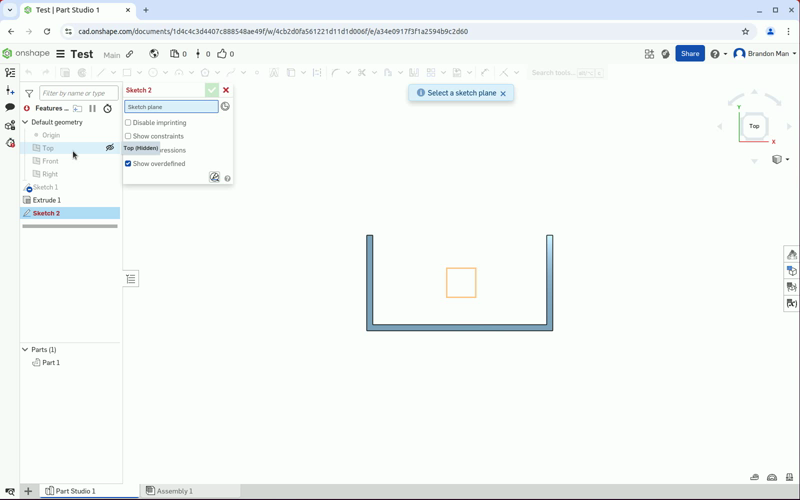
click(73, 150)
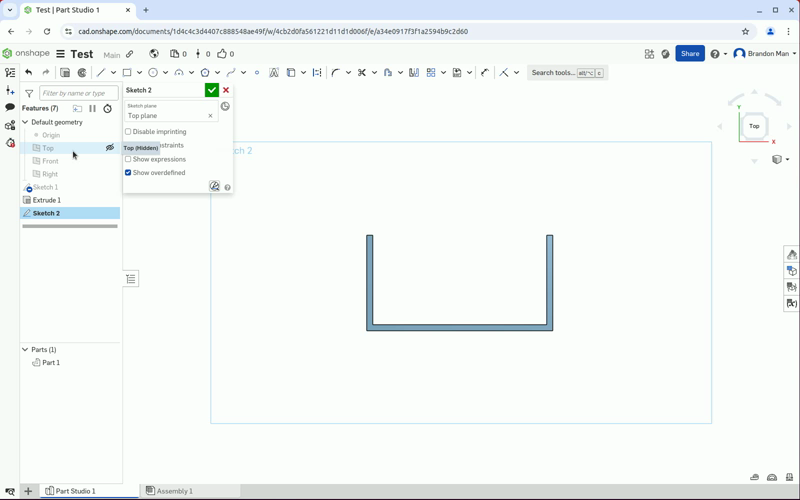
mouse_move(73, 352)
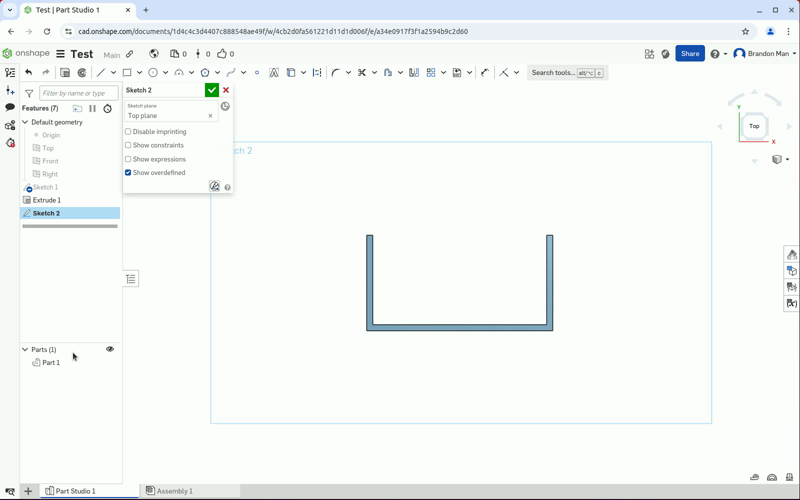
key(y)
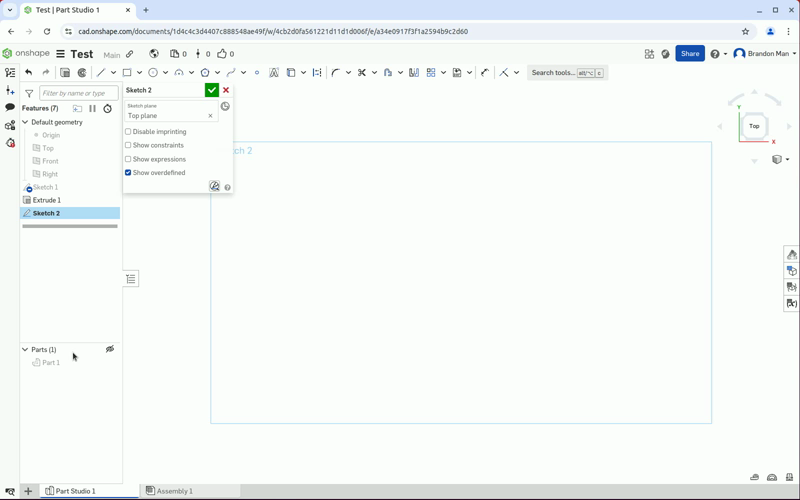
key(l)
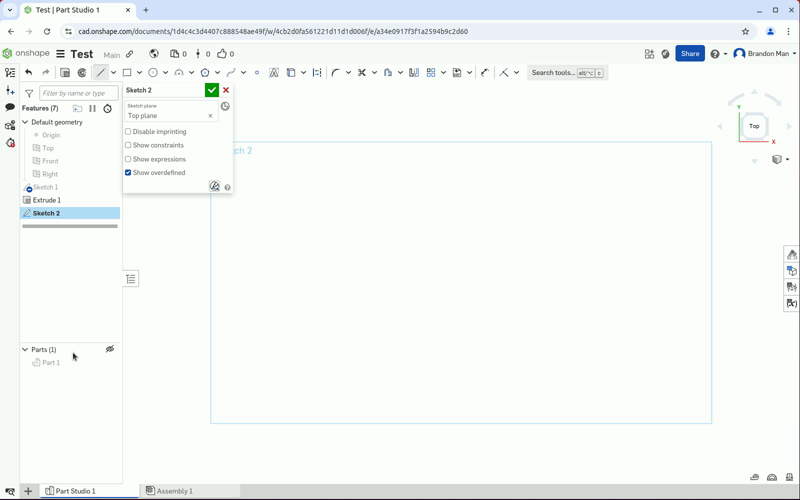
key_down(shift)
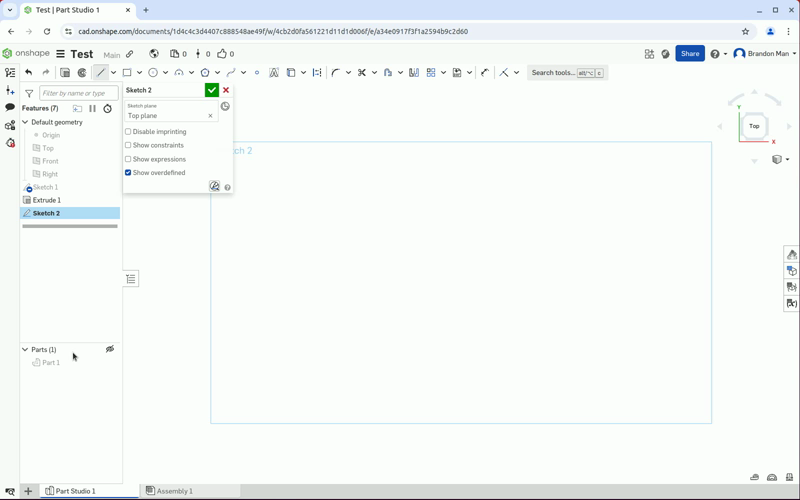
mouse_move(363, 334)
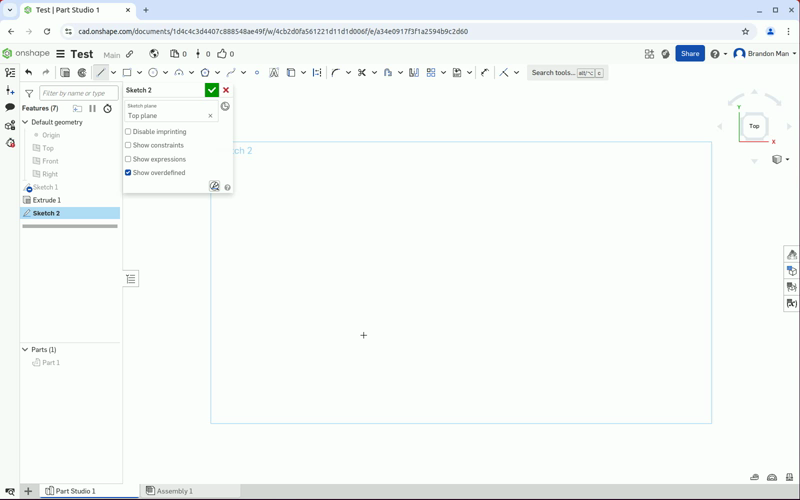
click(363, 334)
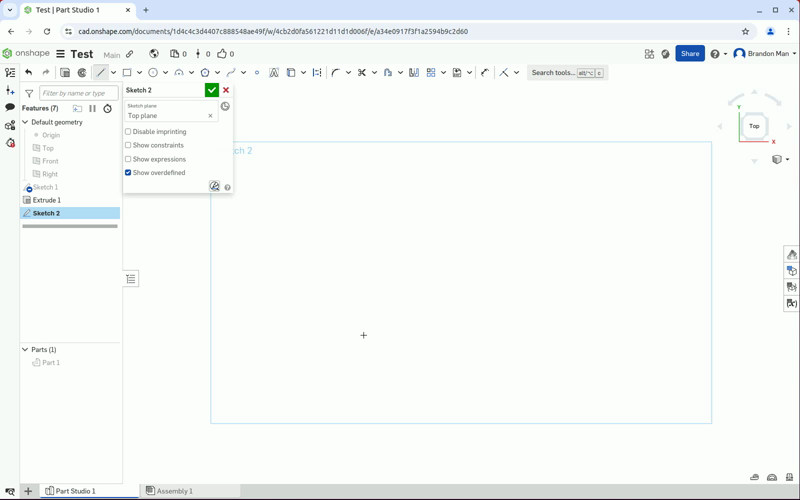
key_up(shift)
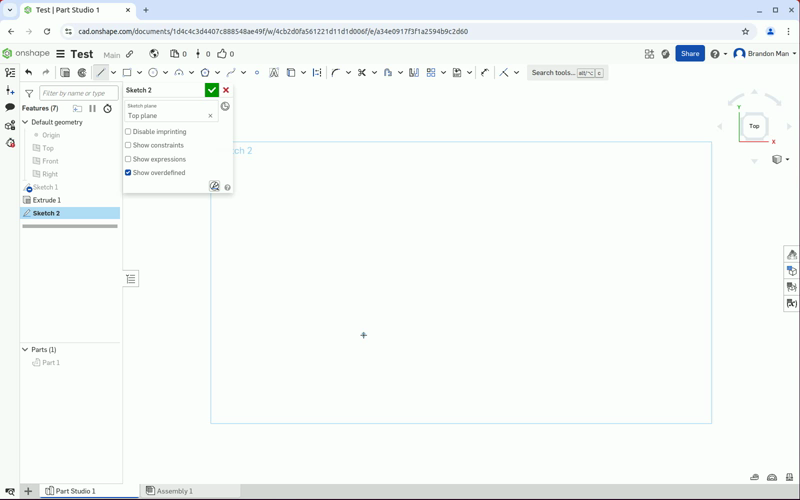
key_down(shift)
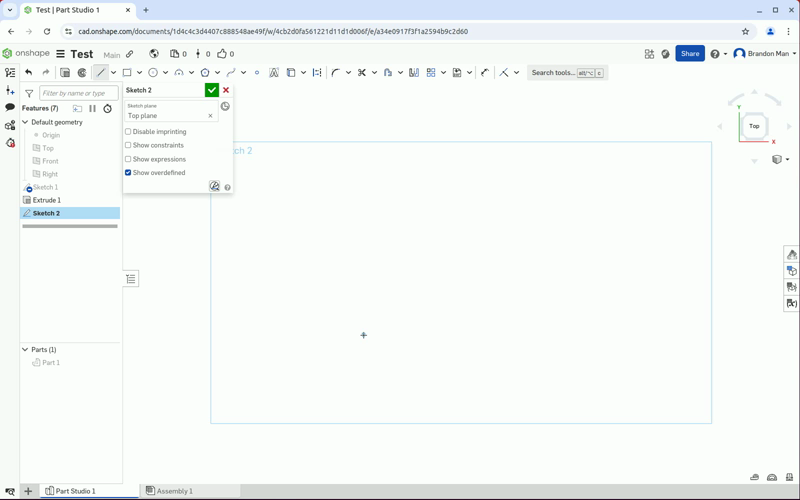
mouse_move(556, 334)
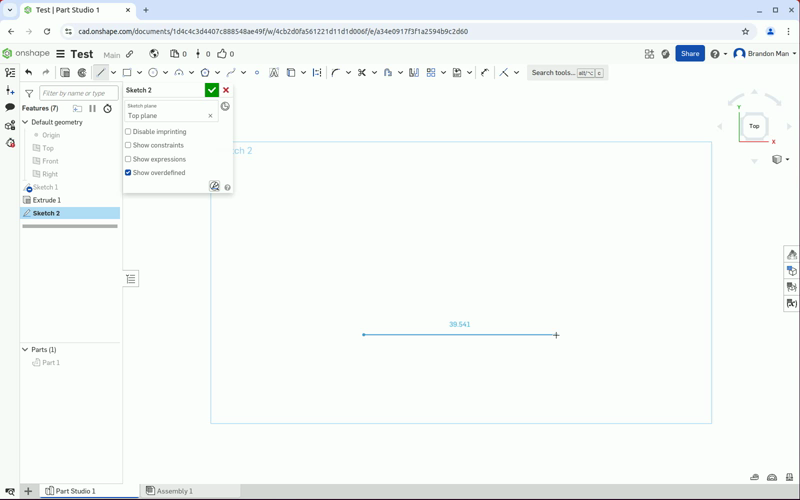
click(556, 334)
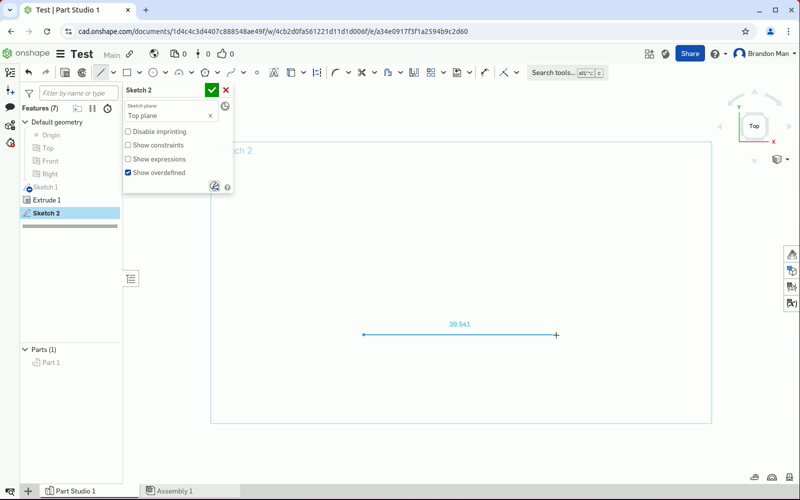
key_up(shift)
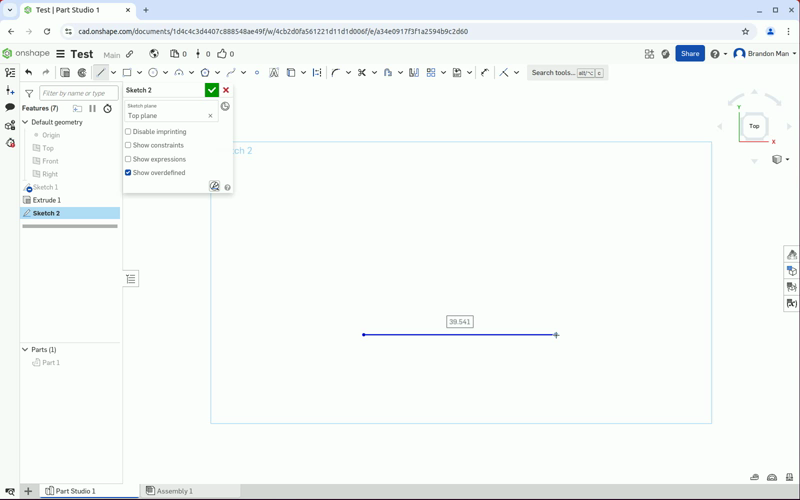
key_down(shift)
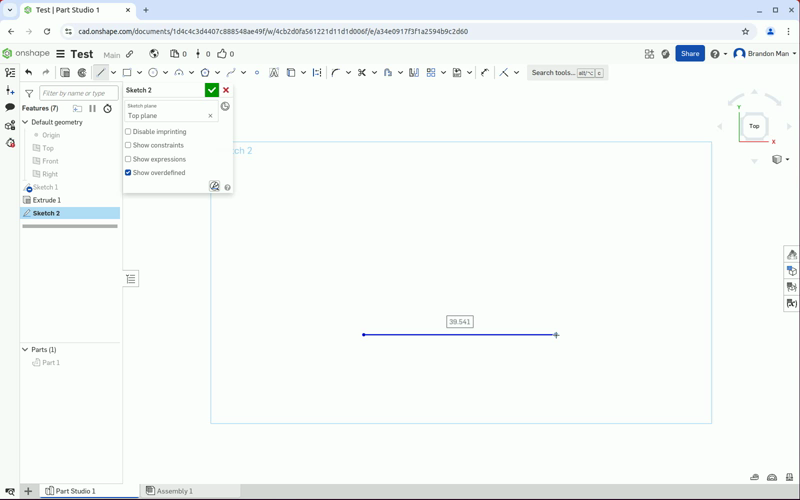
mouse_move(556, 235)
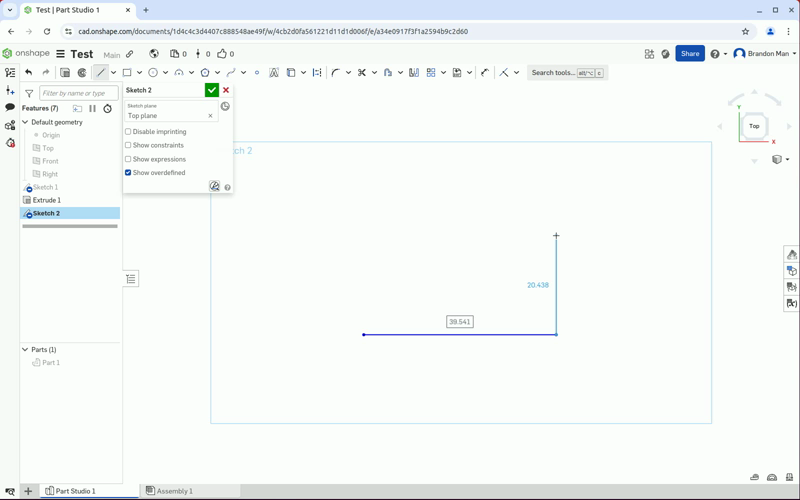
click(556, 235)
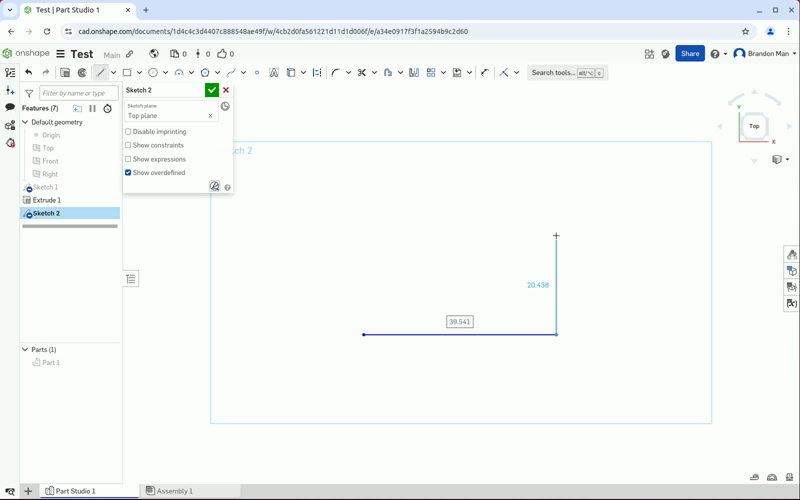
key_up(shift)
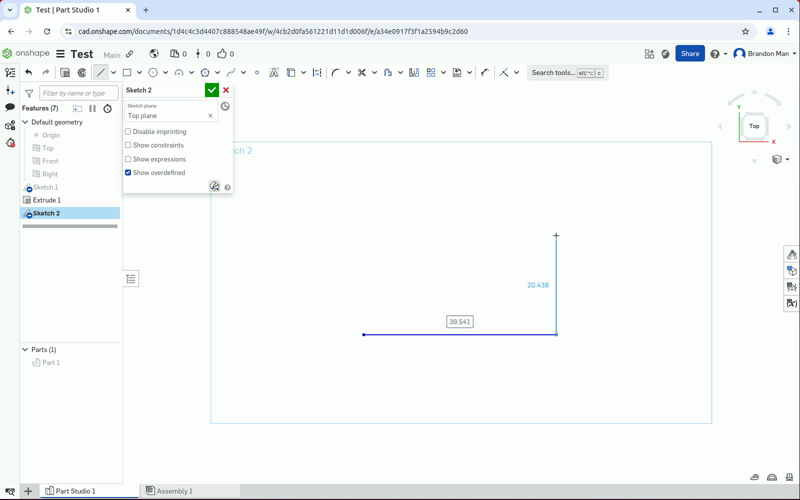
key_down(shift)
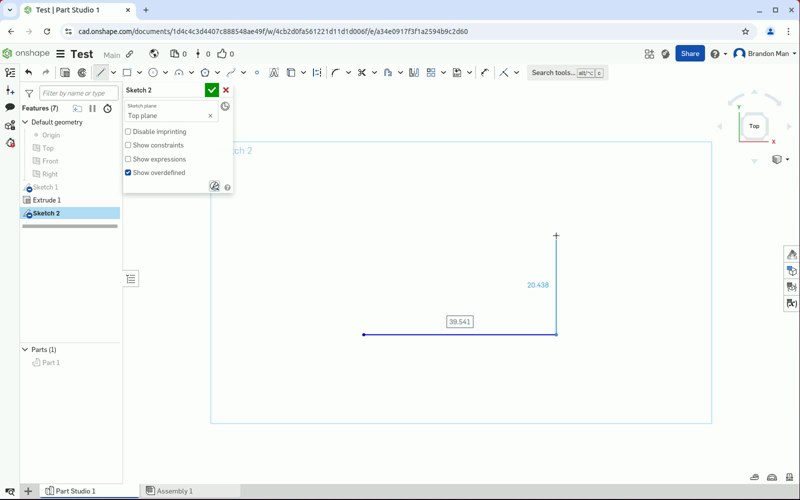
mouse_move(586, 235)
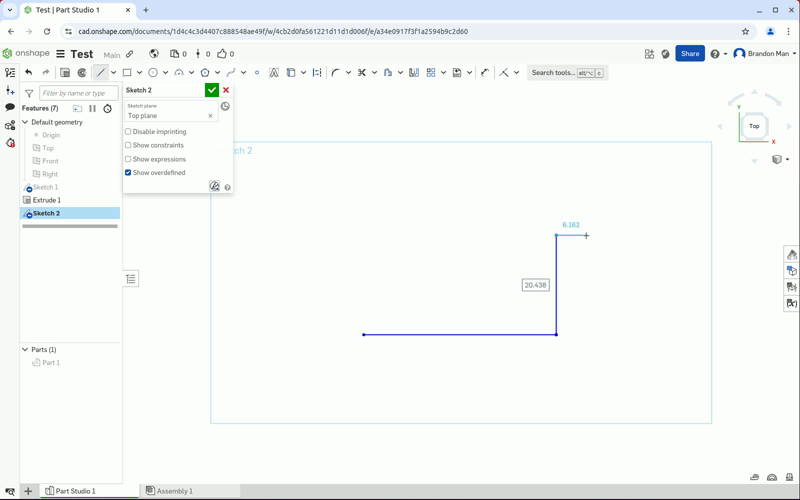
mouse_move(552, 235)
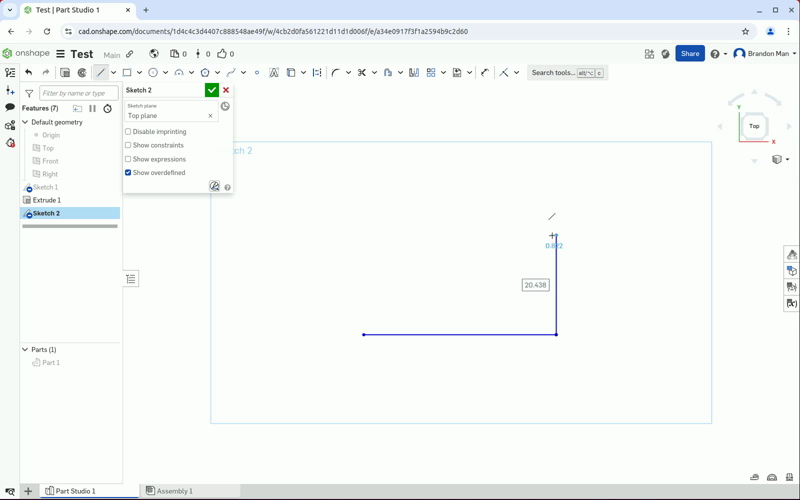
scroll(6)
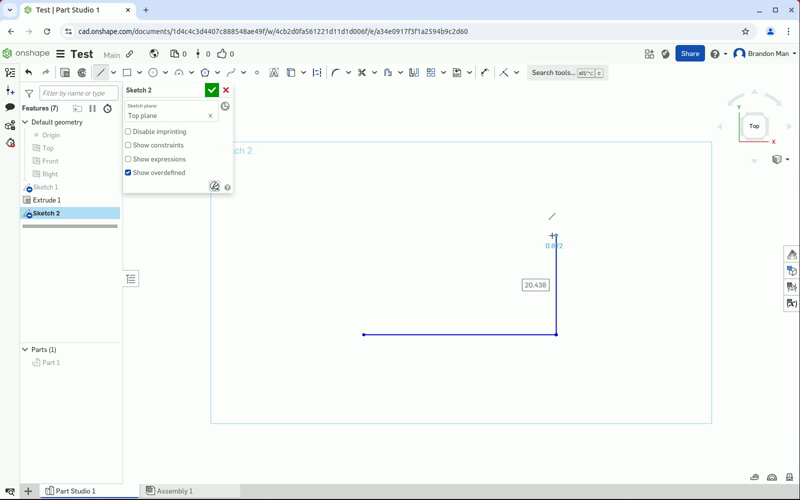
scroll(6)
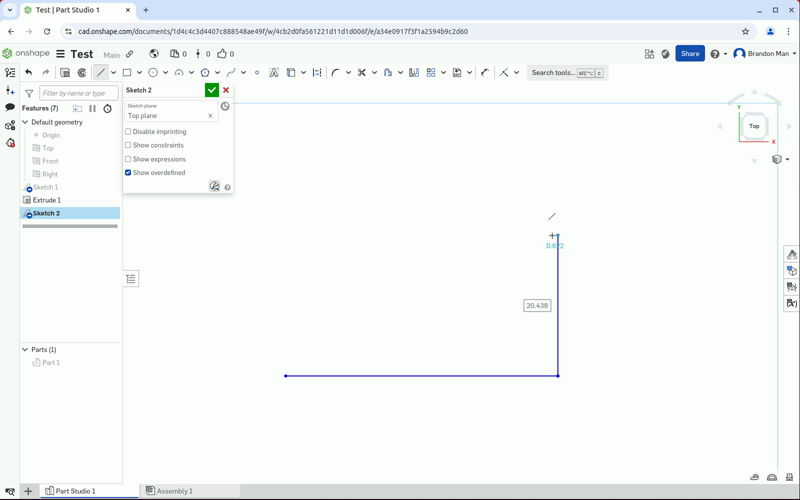
scroll(6)
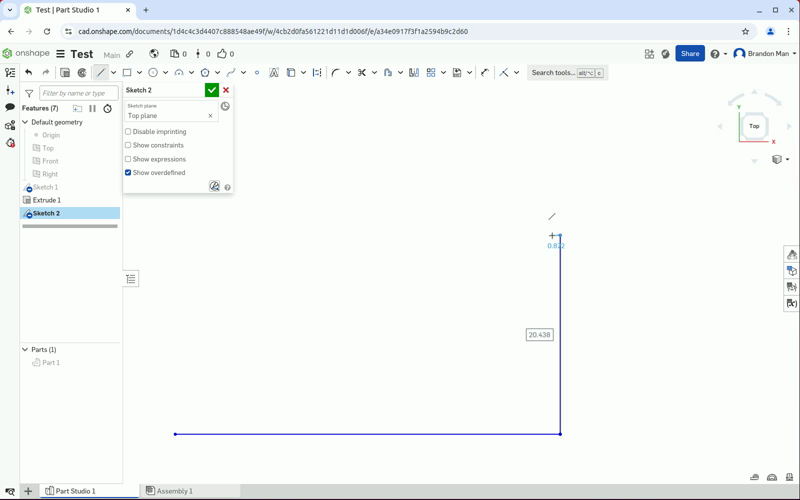
scroll(6)
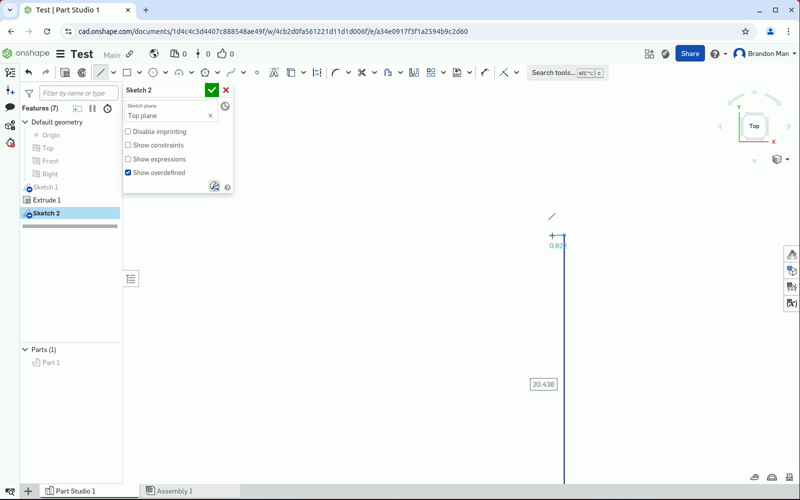
scroll(6)
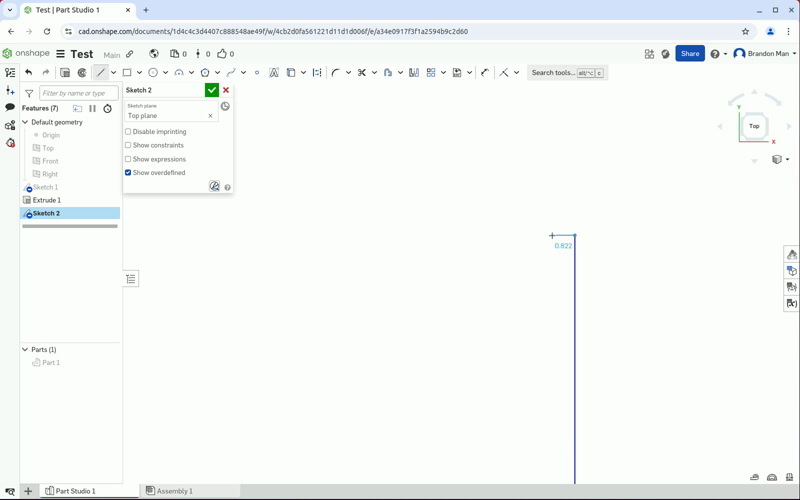
scroll(6)
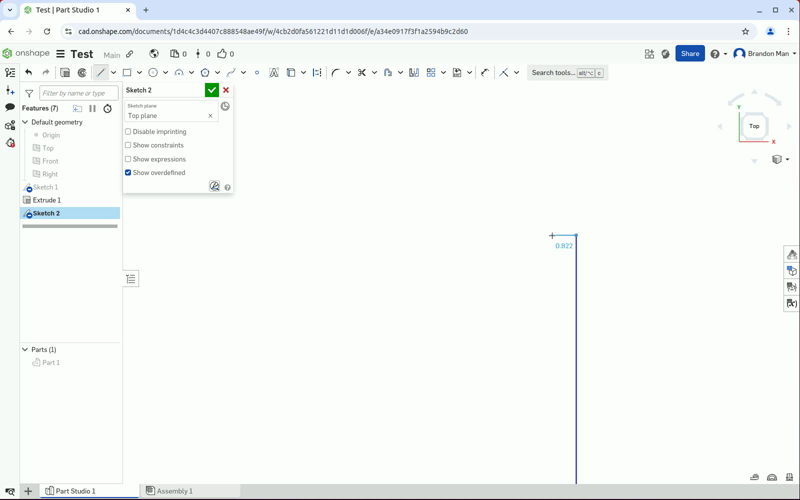
scroll(6)
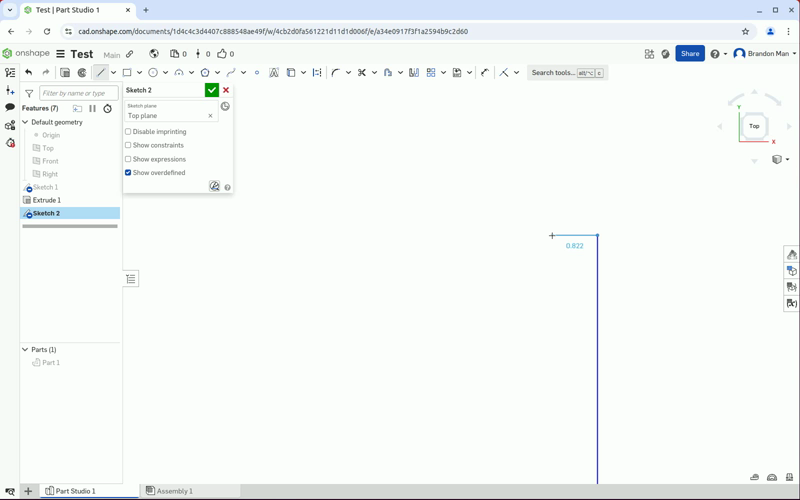
click(552, 235)
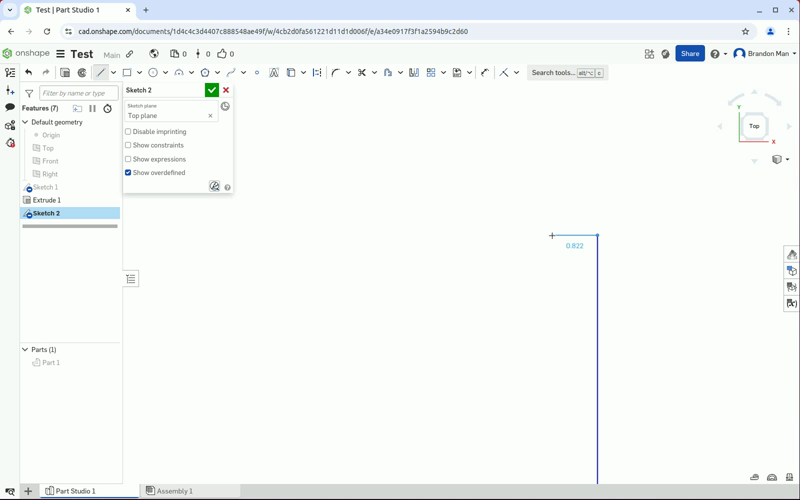
scroll(-6)
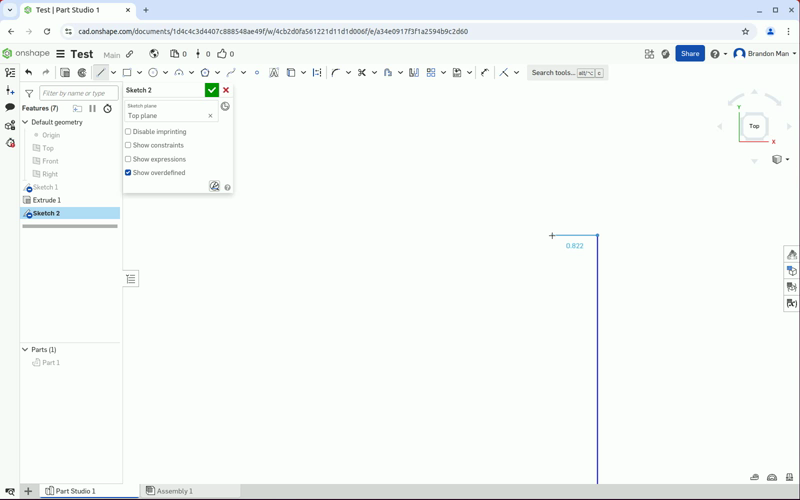
scroll(-6)
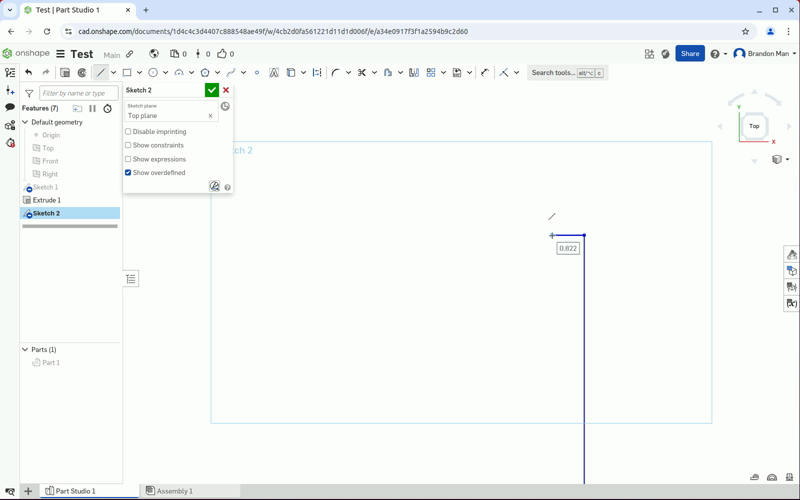
scroll(-6)
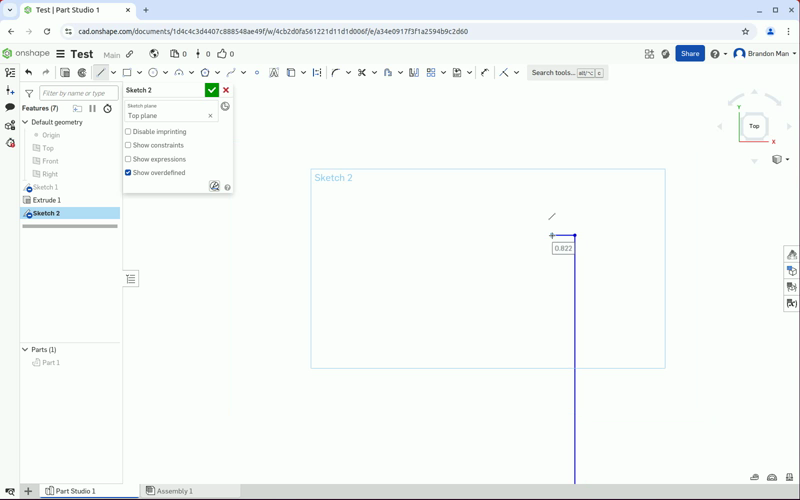
scroll(-6)
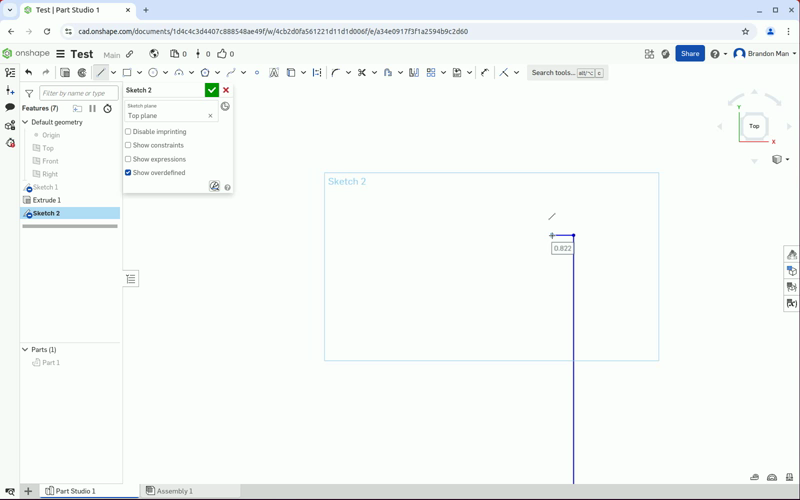
scroll(-6)
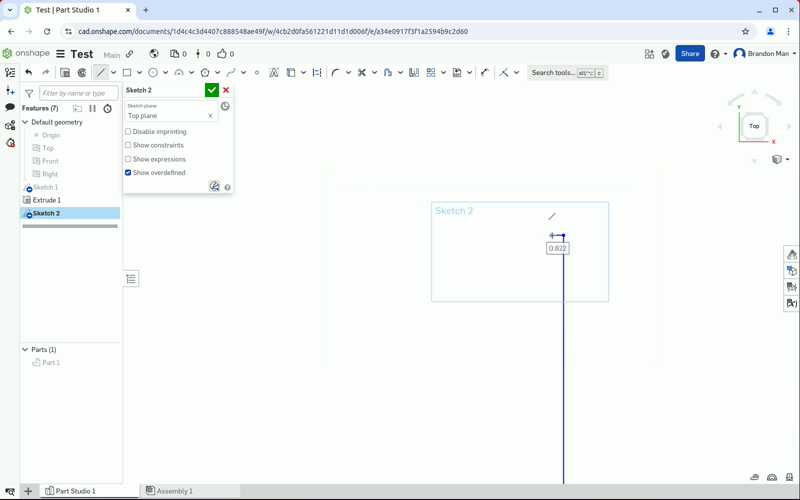
scroll(-6)
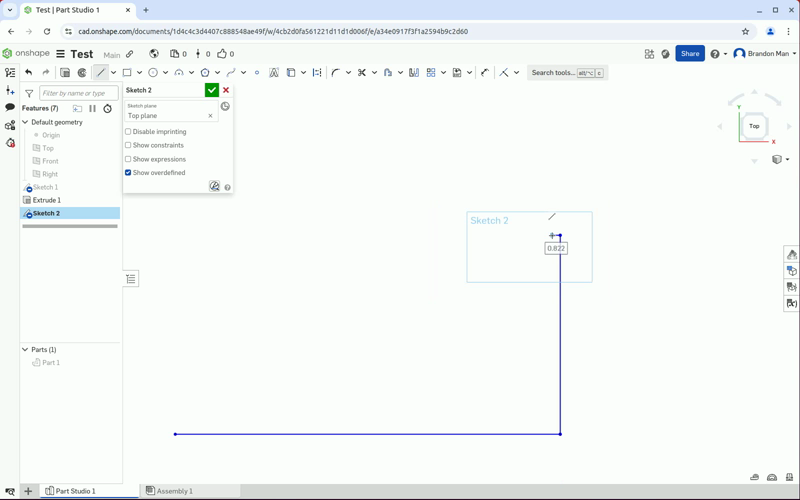
scroll(-6)
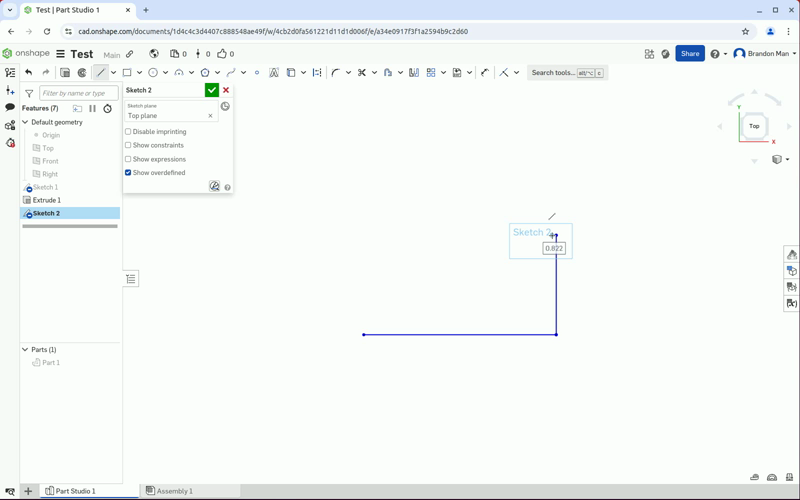
key_up(shift)
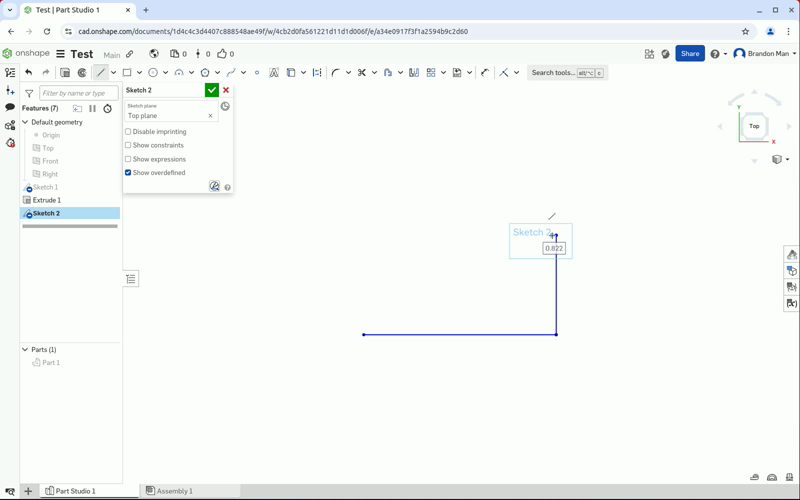
key_down(shift)
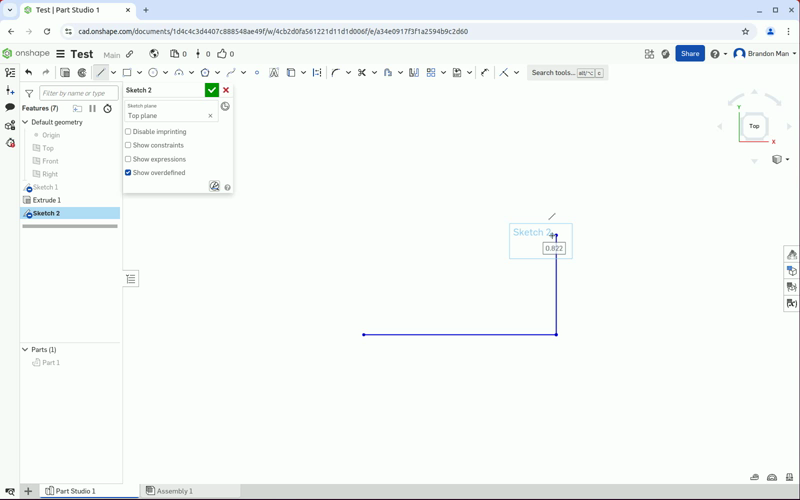
mouse_move(552, 330)
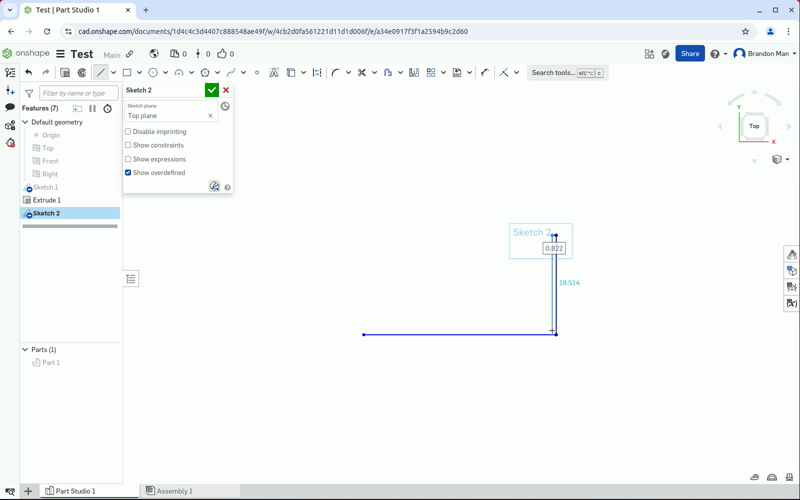
click(552, 330)
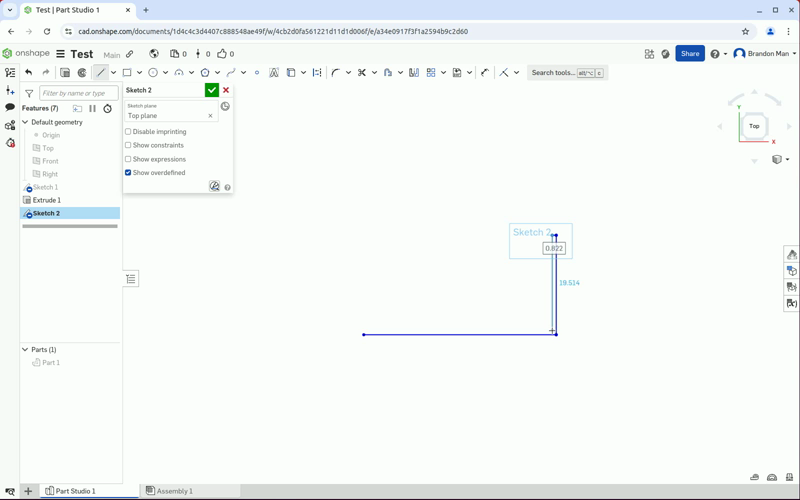
key_up(shift)
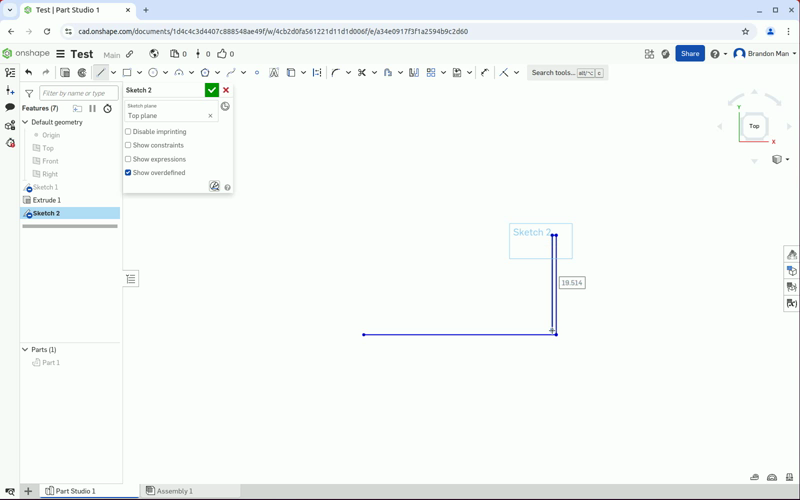
key_down(shift)
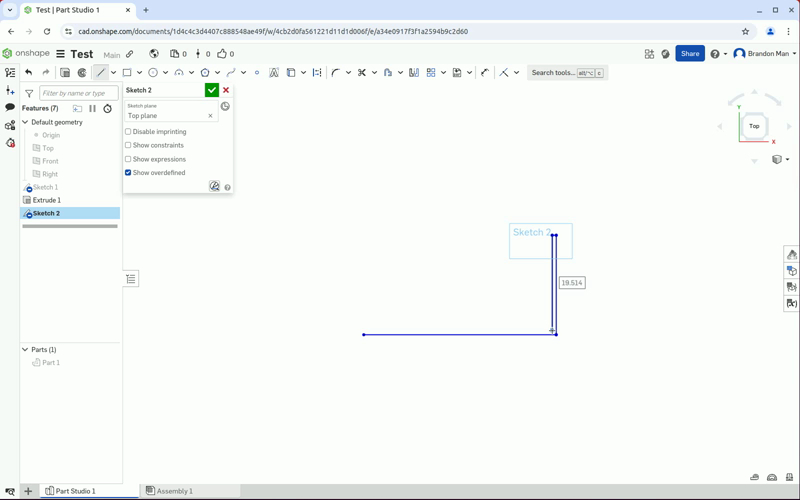
mouse_move(367, 330)
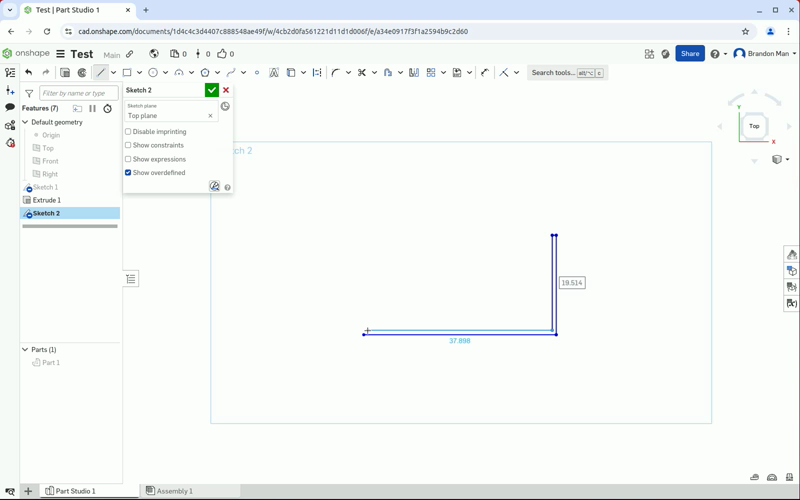
click(367, 330)
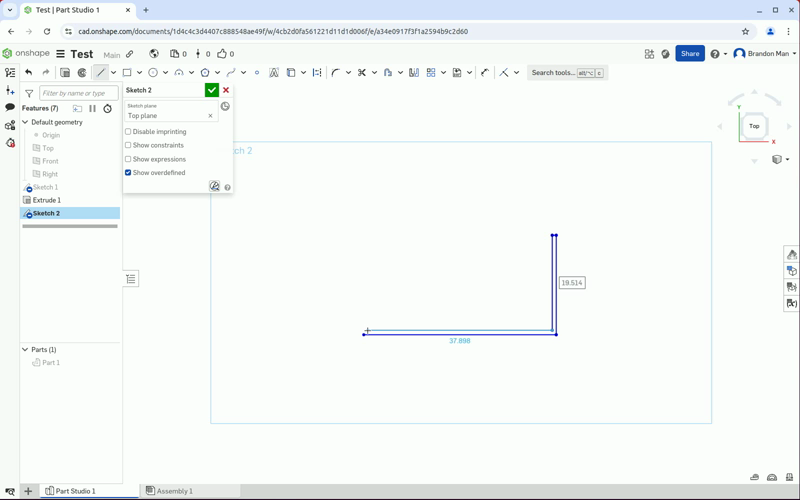
key_up(shift)
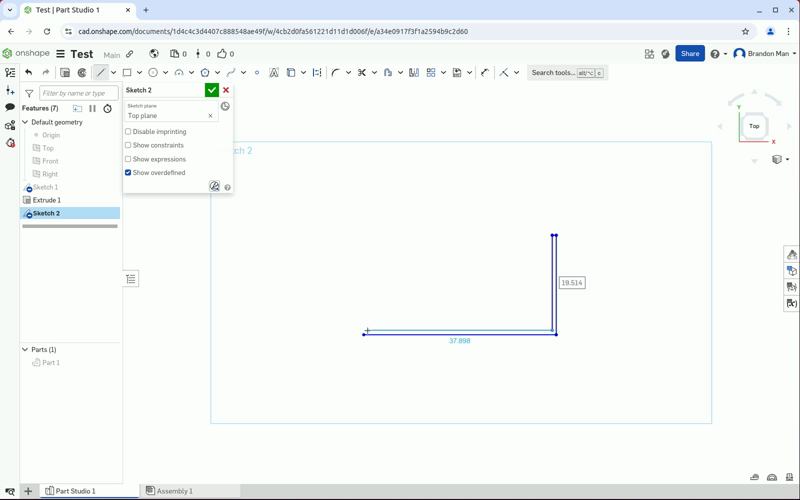
key_down(shift)
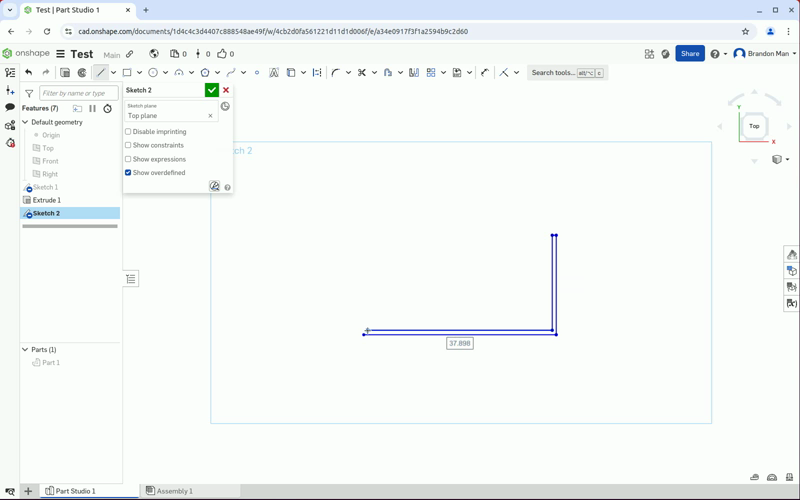
mouse_move(367, 235)
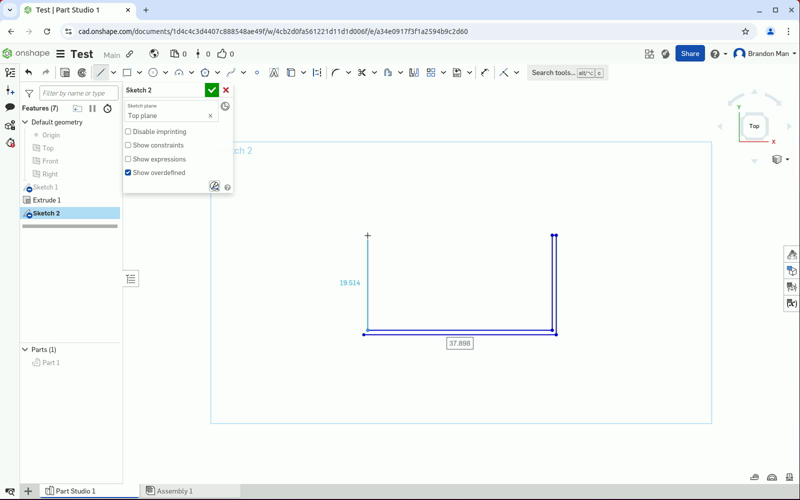
click(367, 235)
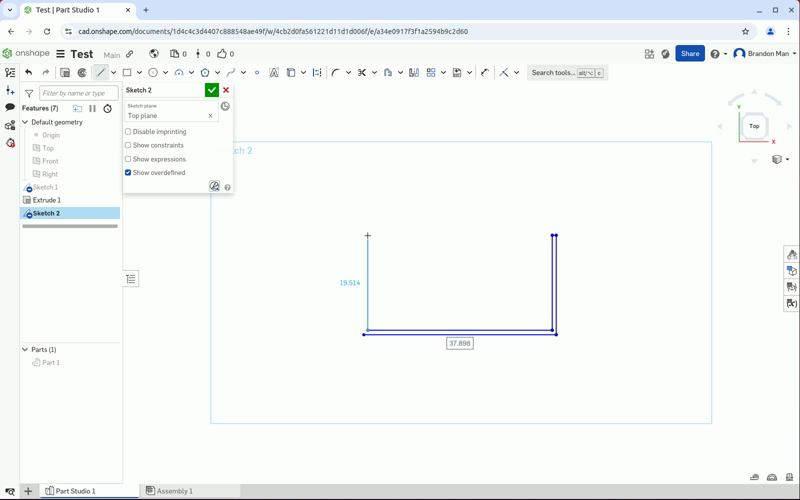
key_up(shift)
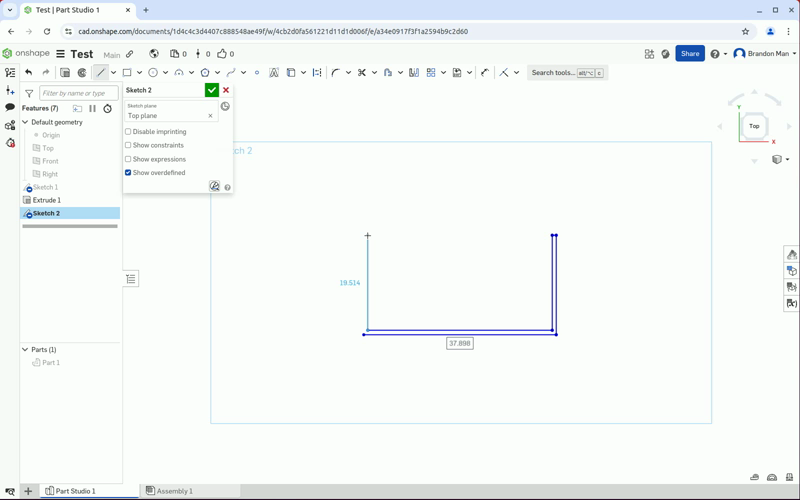
key_down(shift)
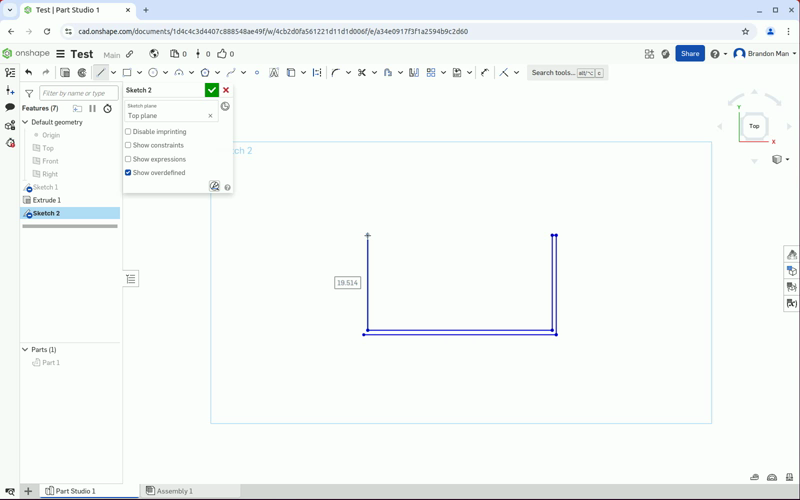
mouse_move(397, 235)
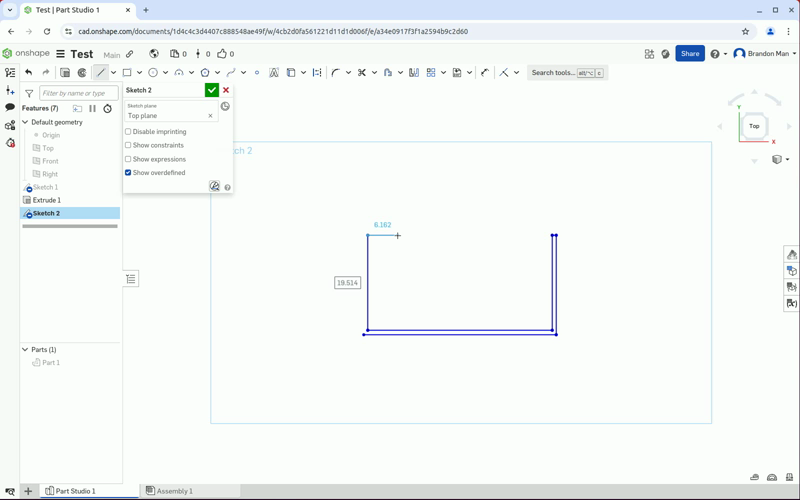
mouse_move(363, 235)
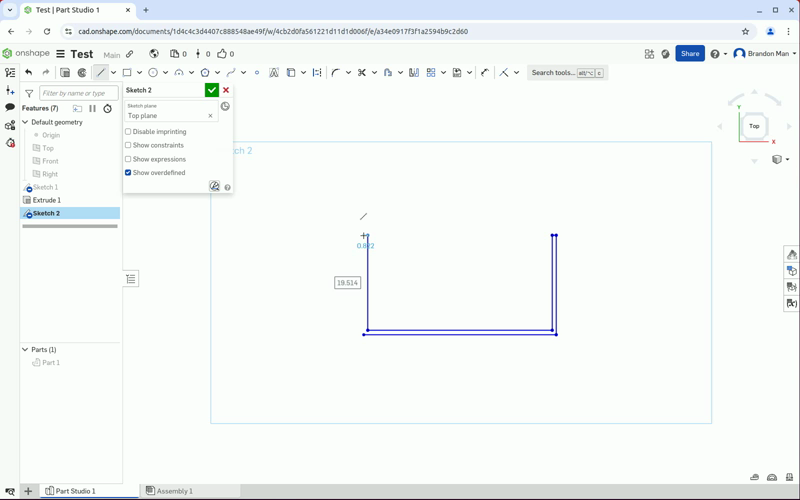
scroll(6)
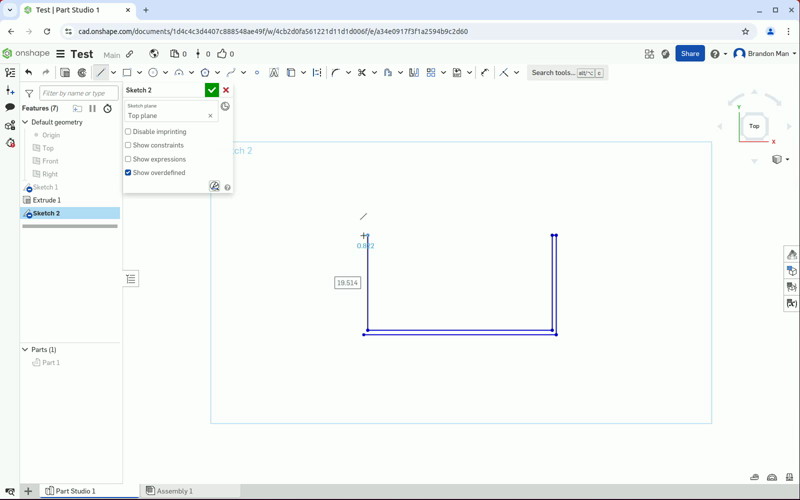
scroll(6)
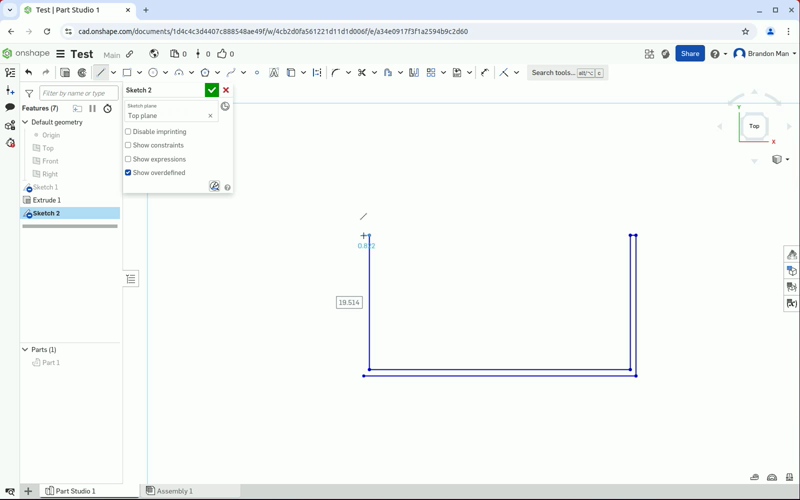
scroll(6)
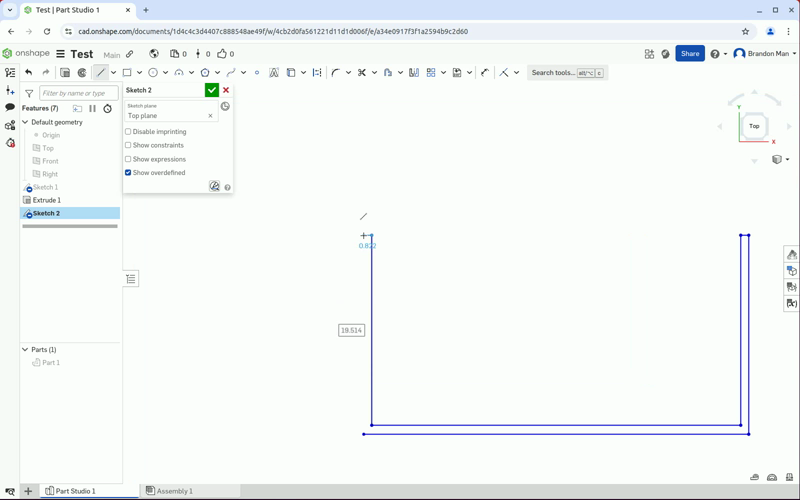
scroll(6)
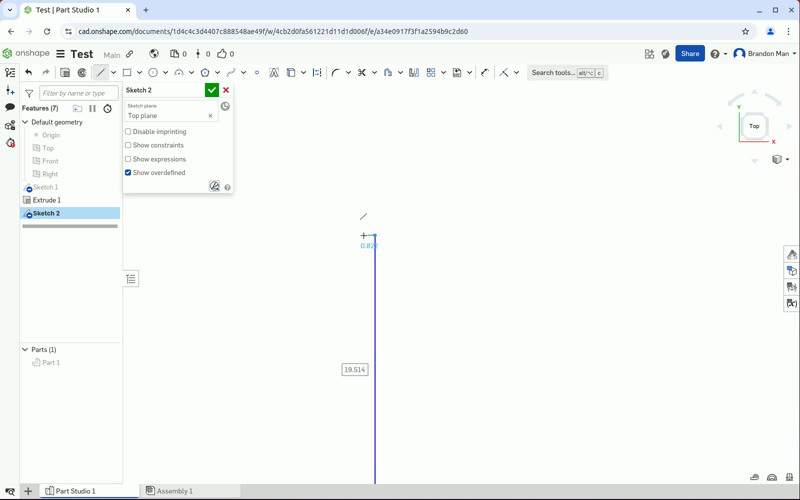
scroll(6)
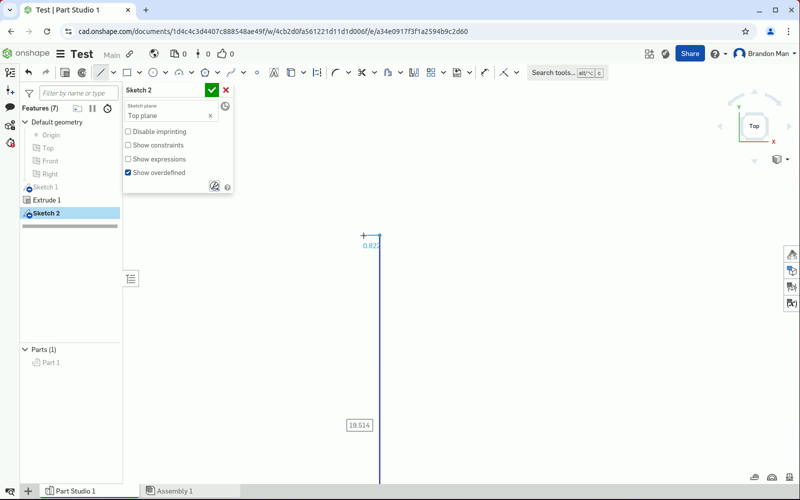
scroll(6)
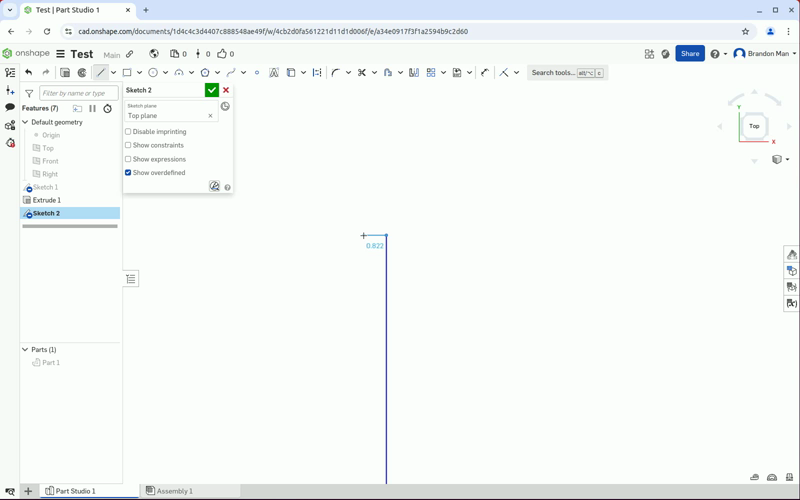
scroll(6)
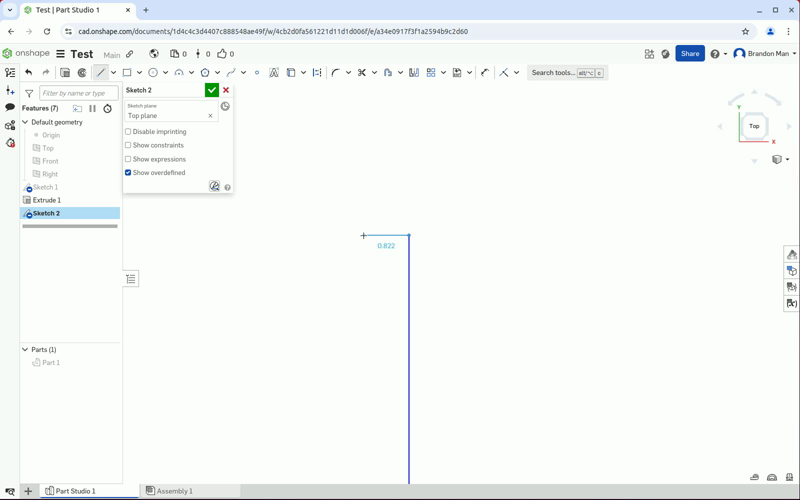
click(363, 235)
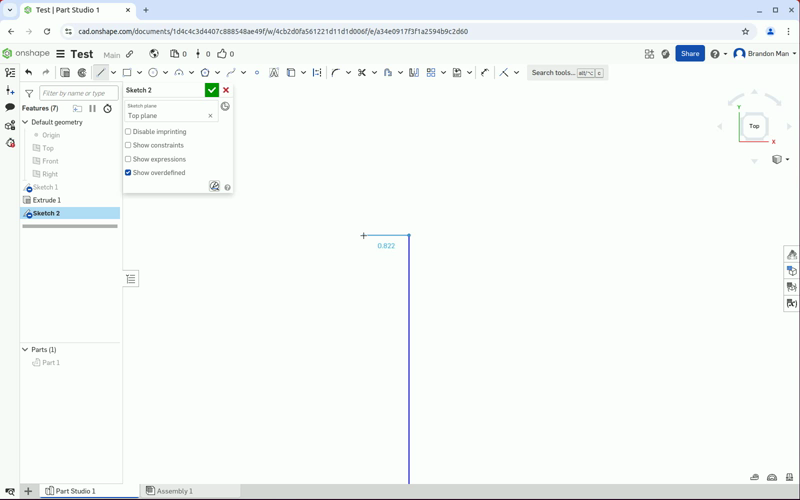
scroll(-6)
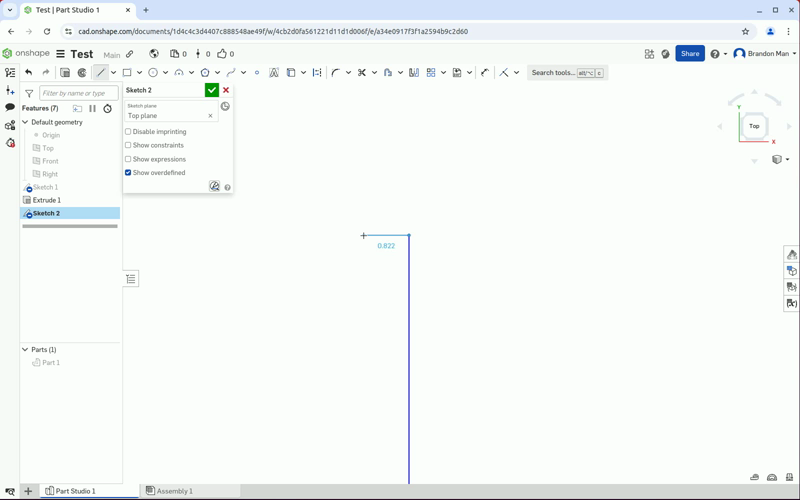
scroll(-6)
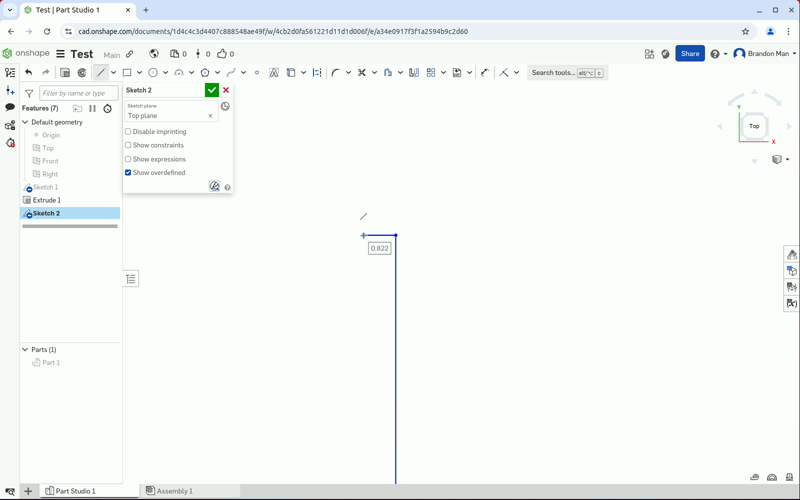
scroll(-6)
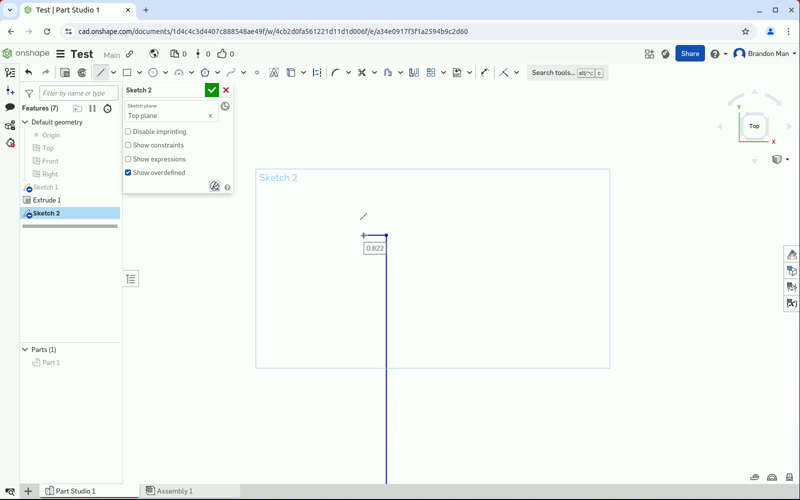
scroll(-6)
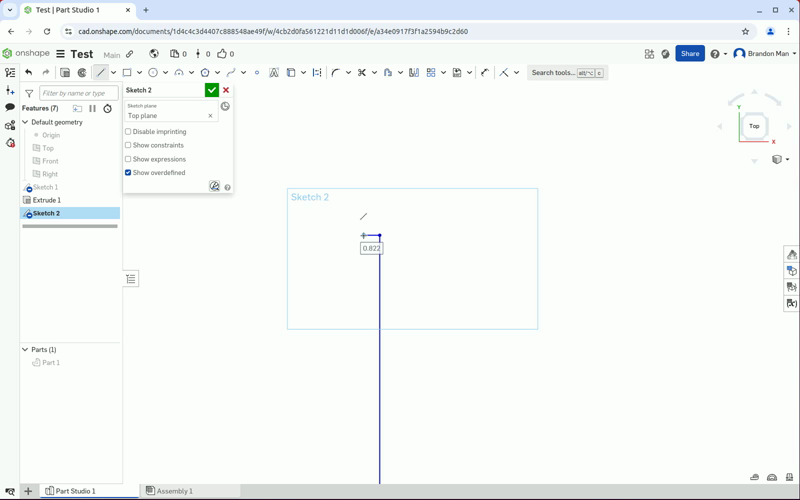
scroll(-6)
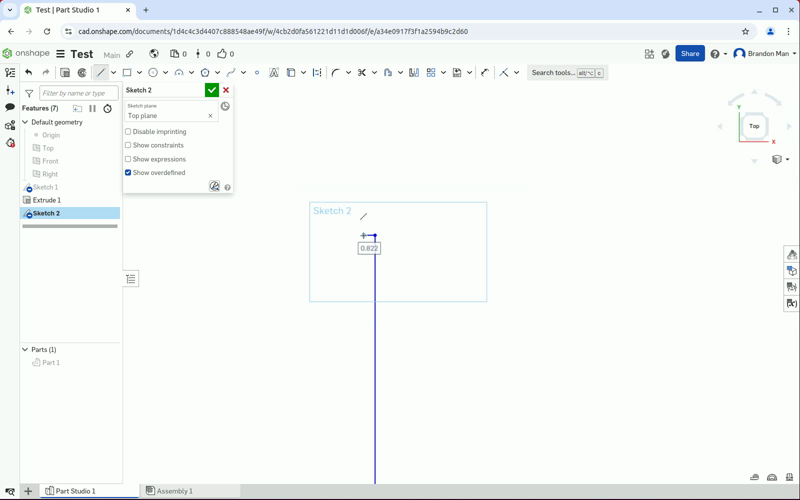
scroll(-6)
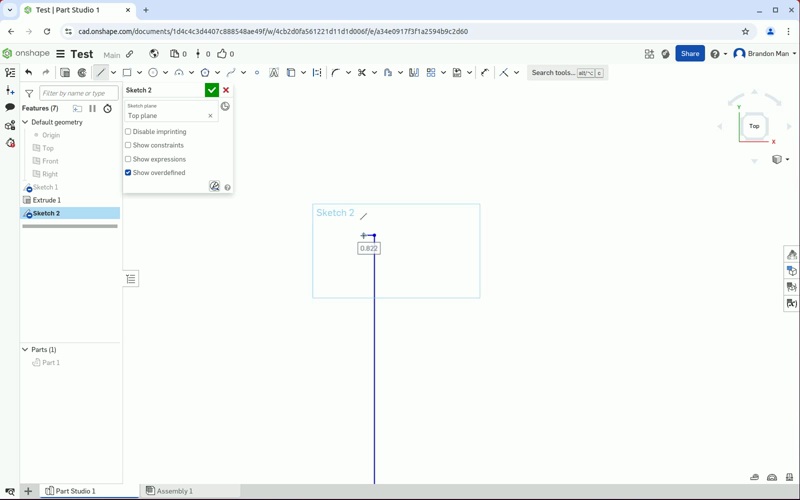
scroll(-6)
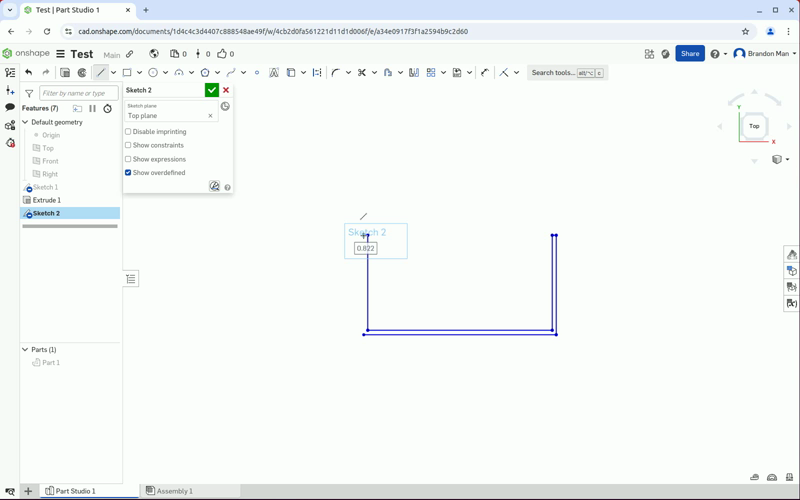
key_up(shift)
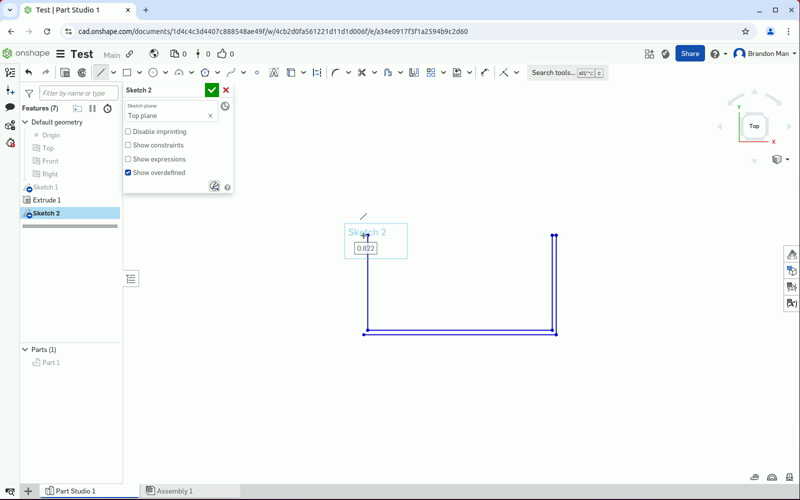
key_down(shift)
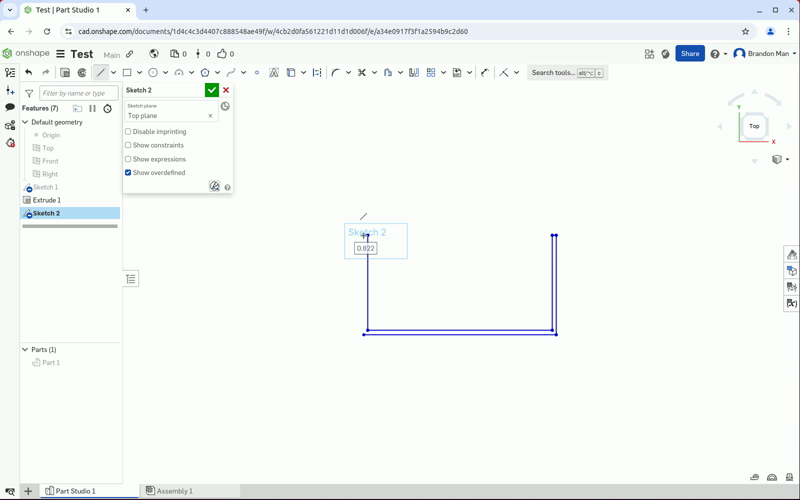
mouse_move(363, 334)
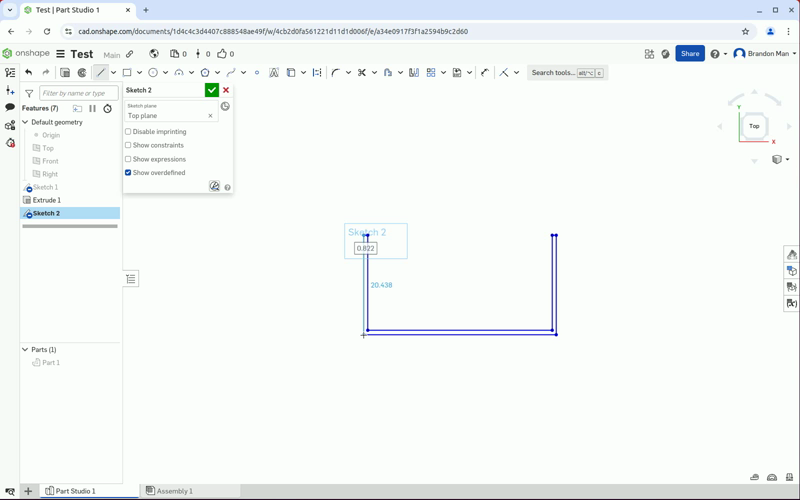
key_up(shift)
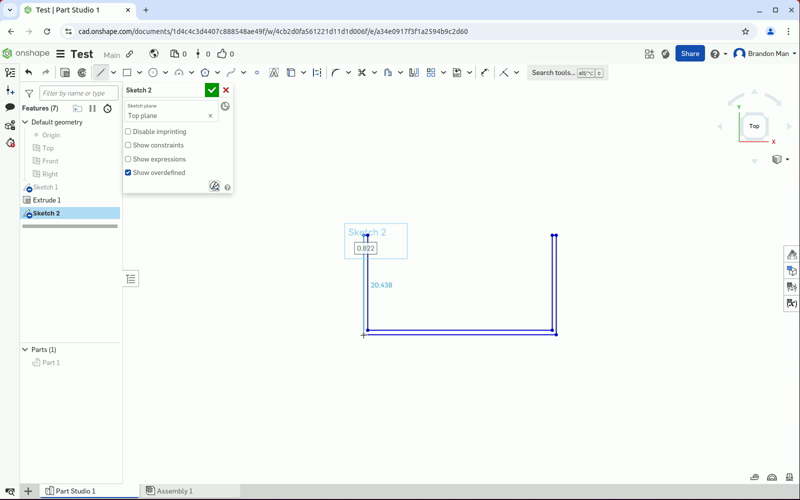
click(363, 334)
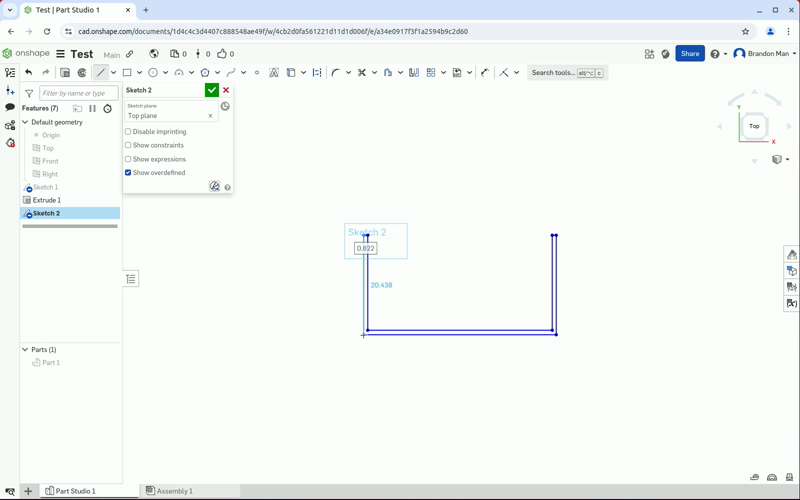
key(esc)
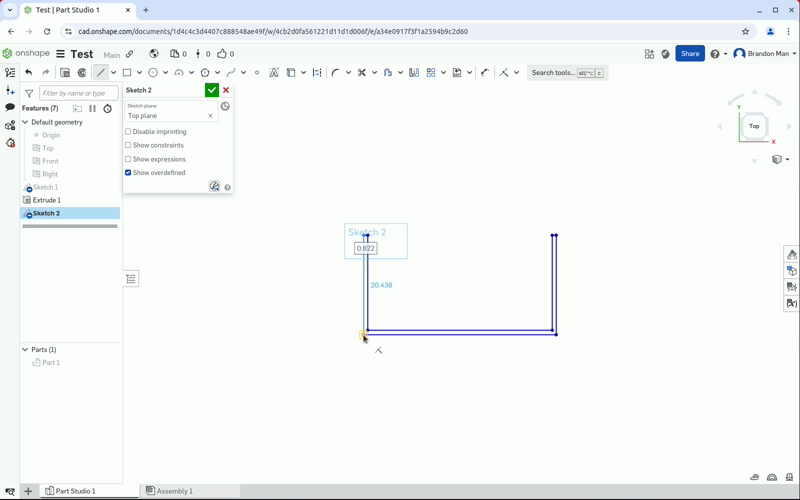
mouse_move(471, 331)
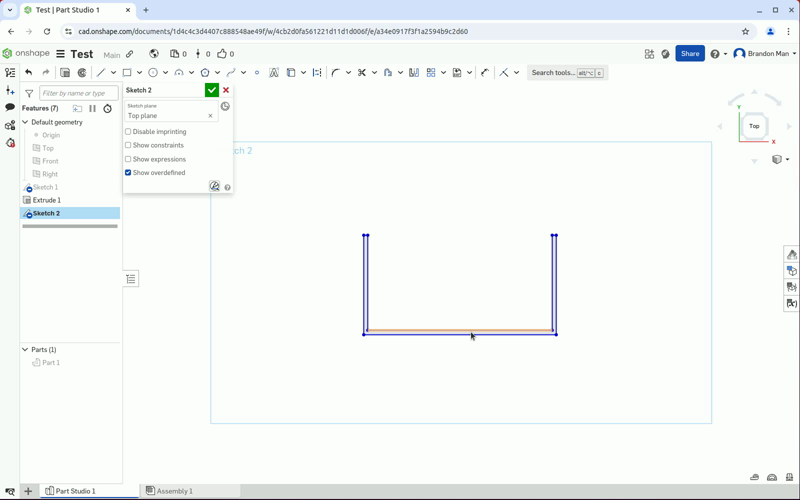
scroll(6)
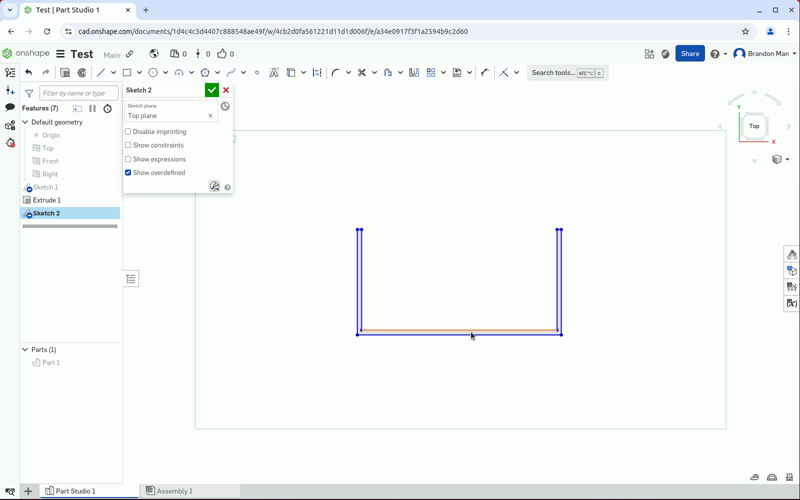
scroll(6)
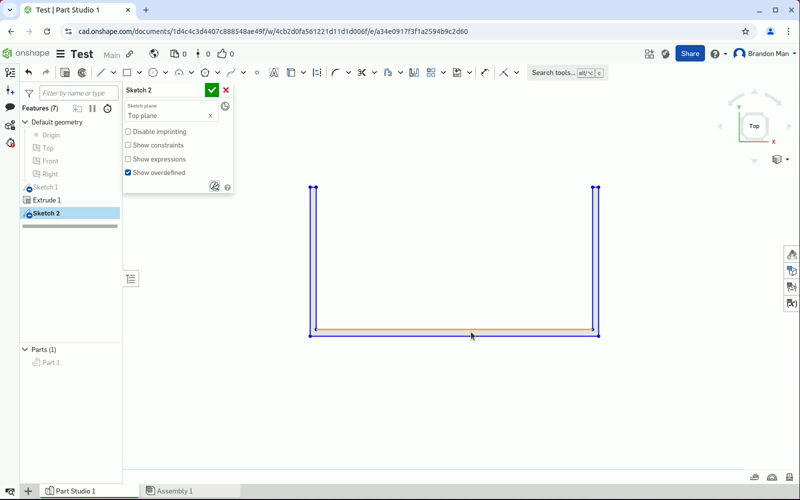
scroll(6)
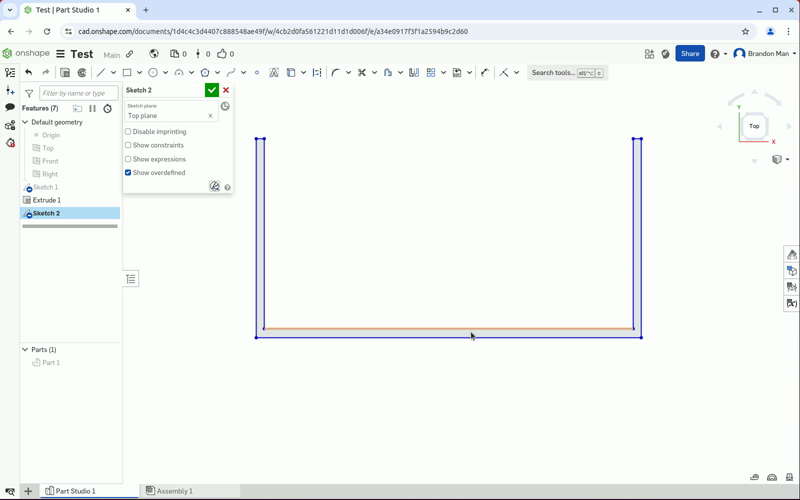
scroll(6)
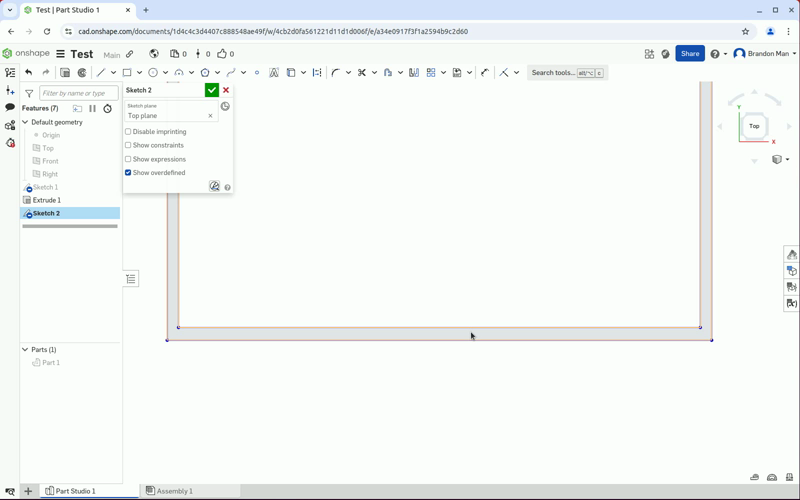
scroll(6)
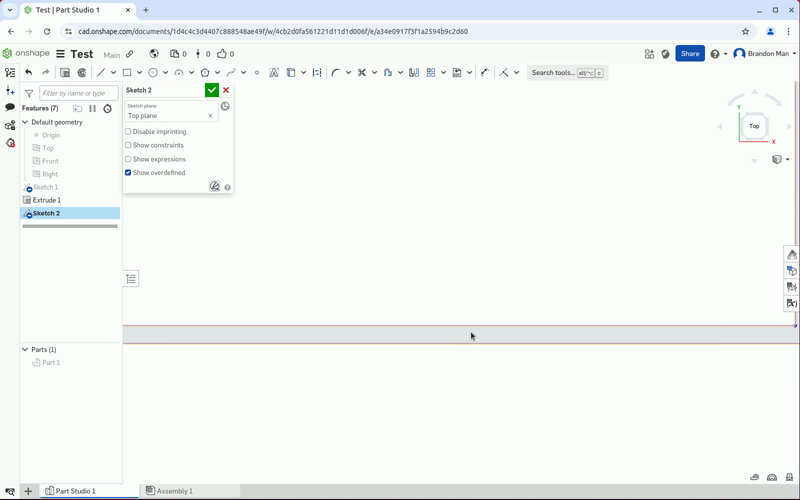
scroll(6)
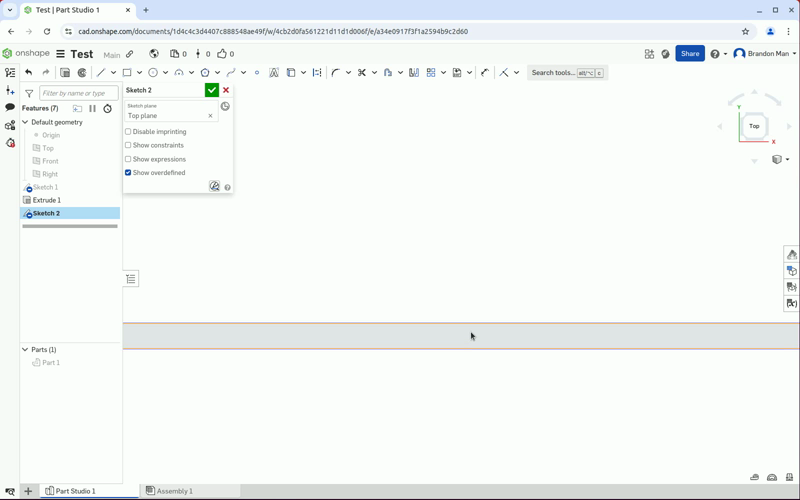
scroll(6)
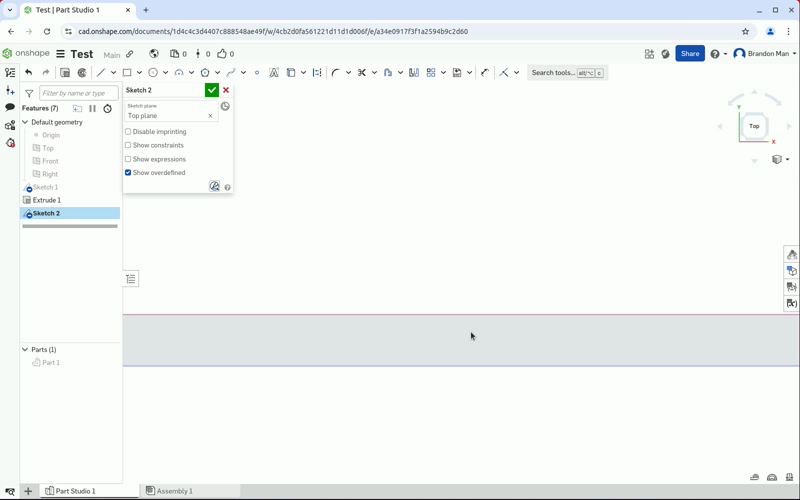
click(471, 331)
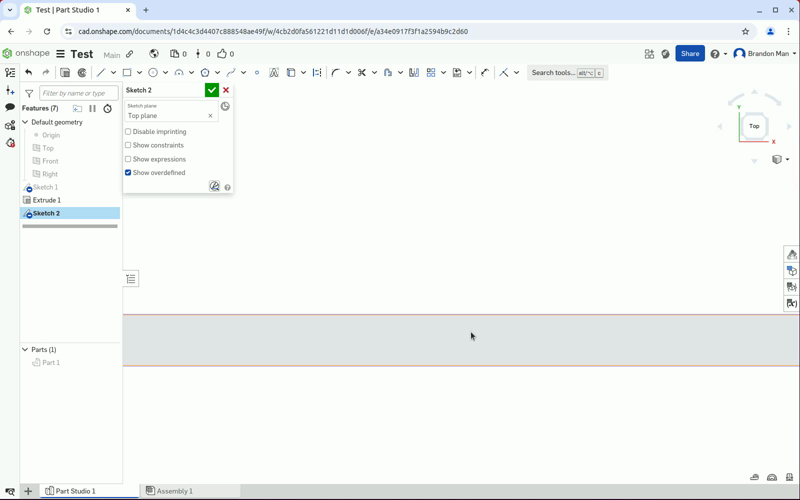
scroll(-6)
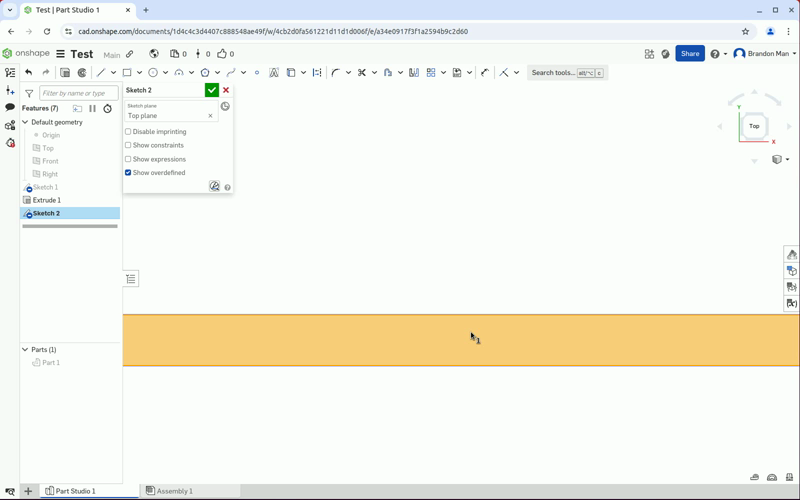
scroll(-6)
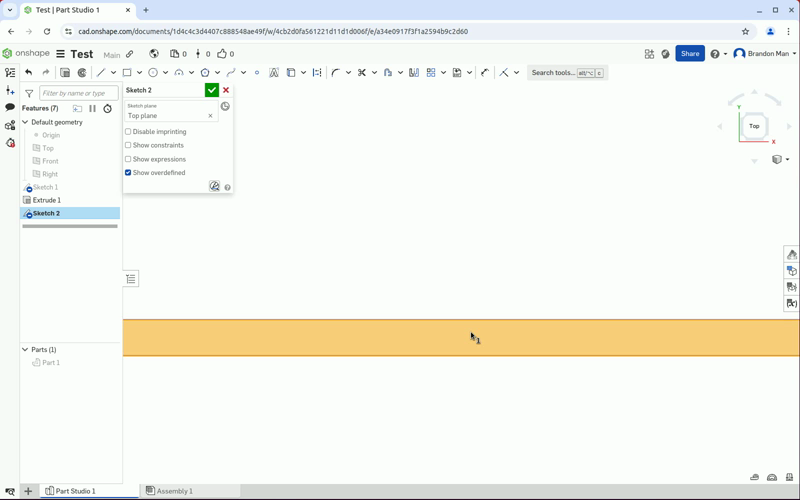
scroll(-6)
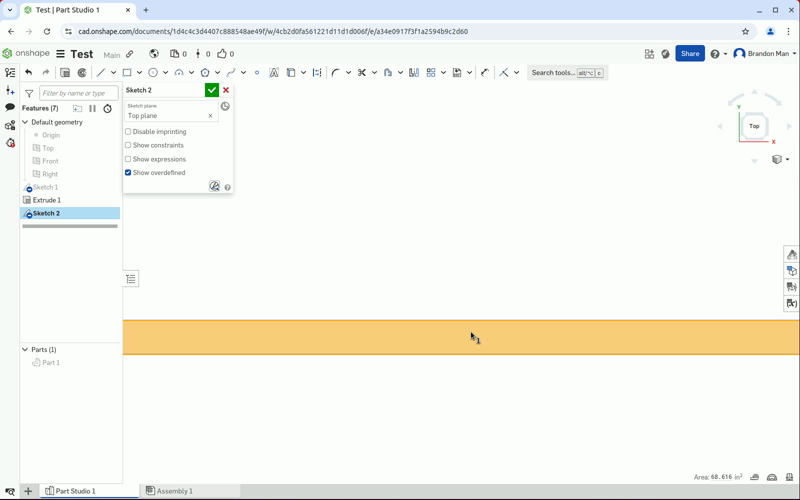
scroll(-6)
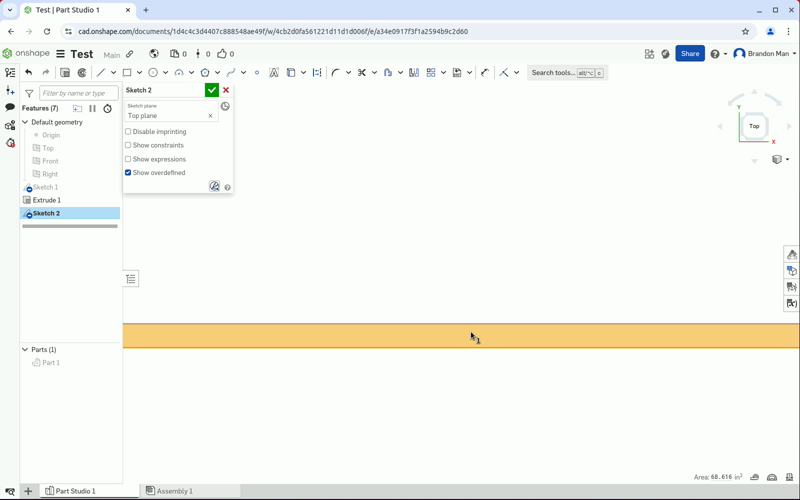
scroll(-6)
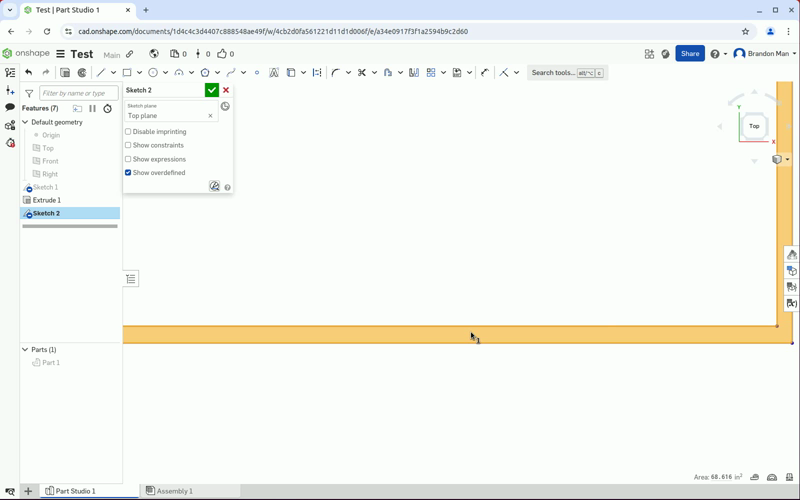
scroll(-6)
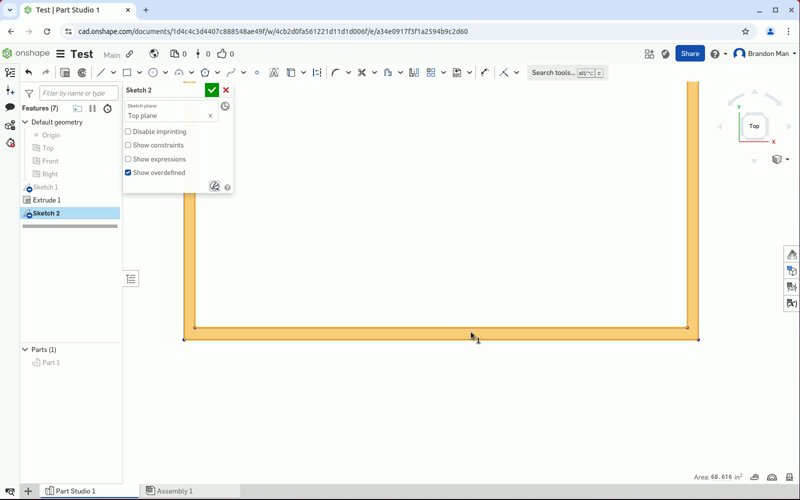
scroll(-6)
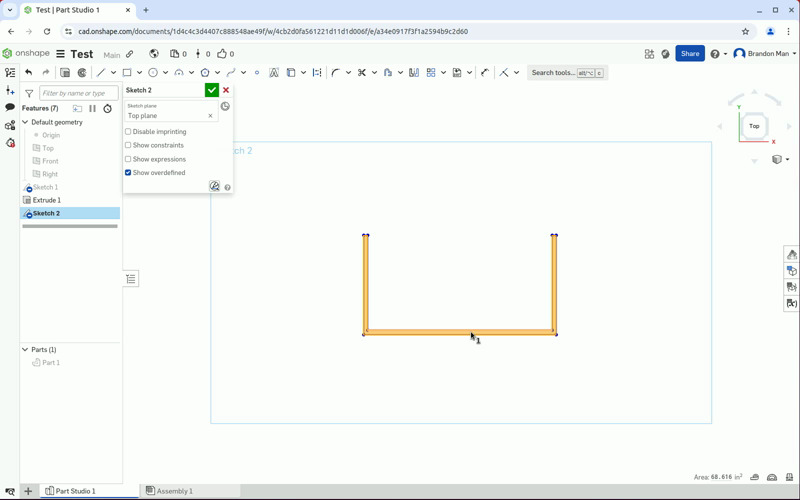
mouse_move(73, 352)
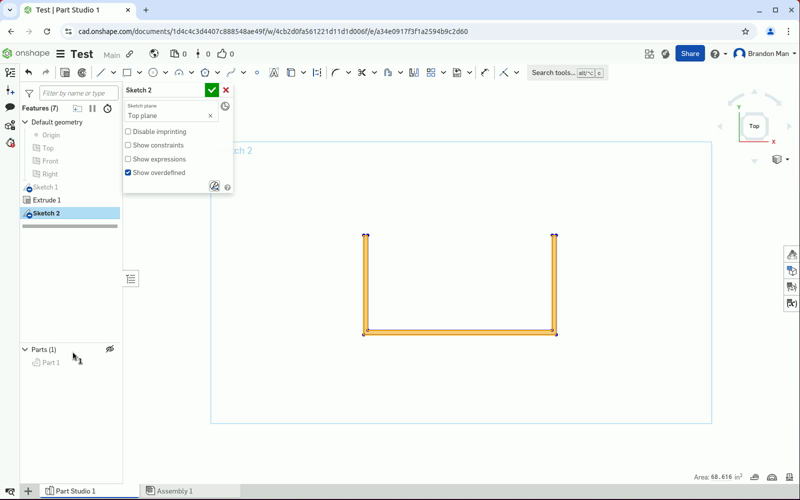
key(shift+y)
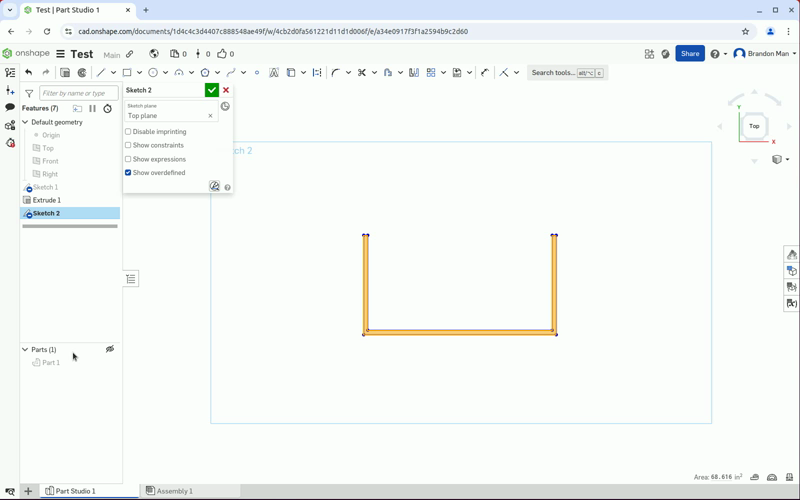
key(shift+e)
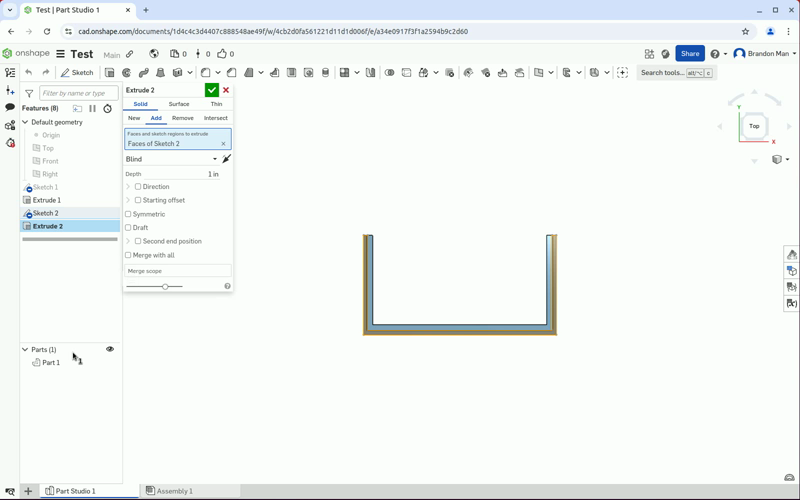
mouse_move(143, 106)
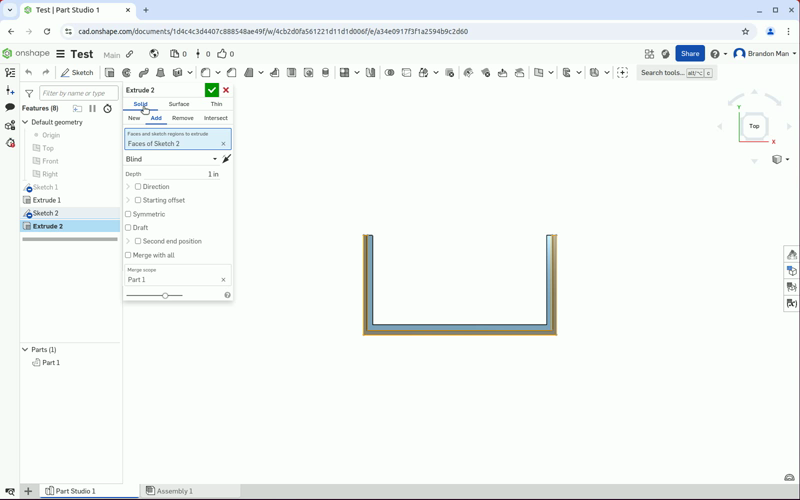
click(143, 106)
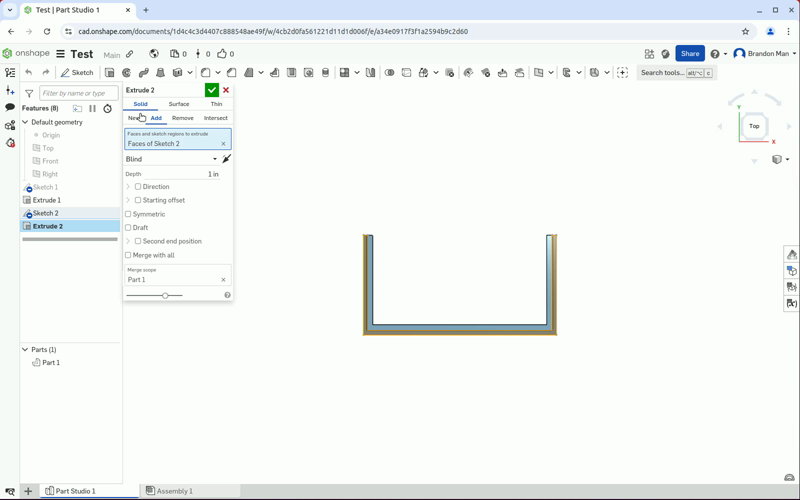
mouse_move(137, 120)
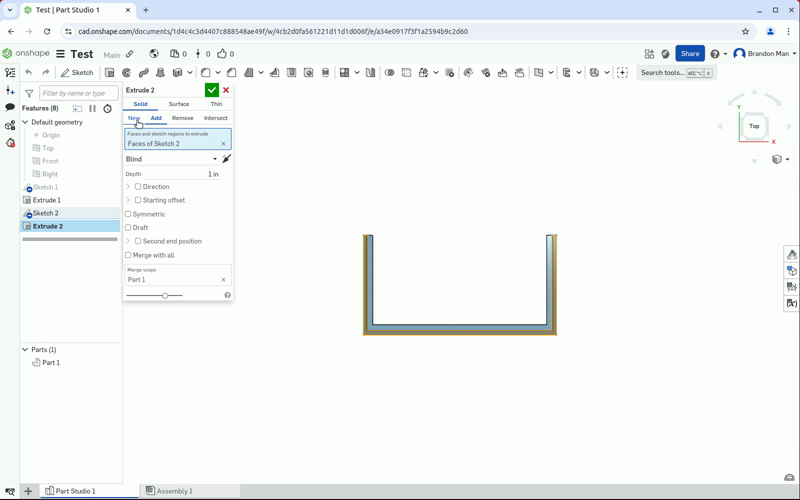
click(137, 120)
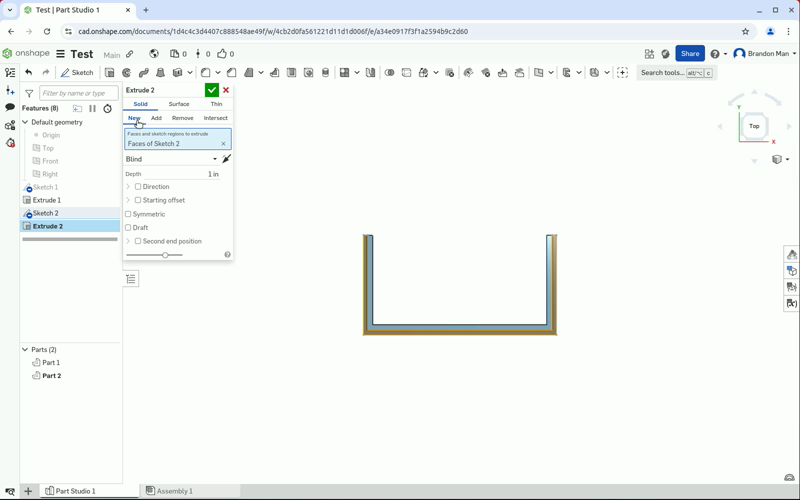
key(tab, 4)
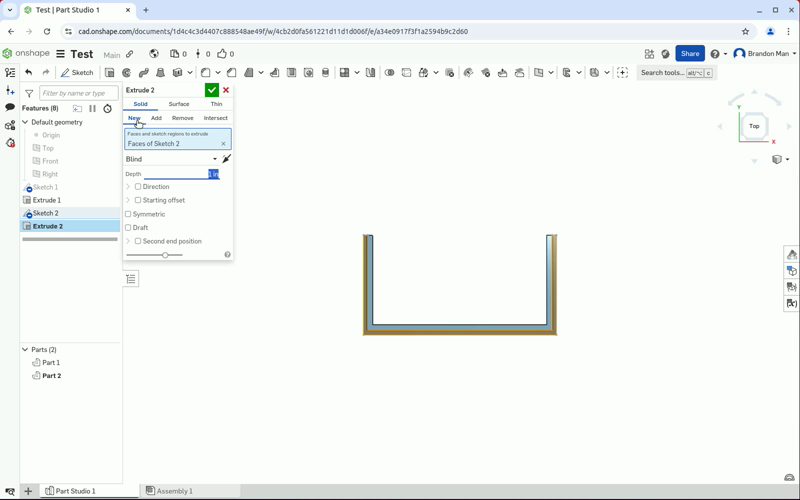
text(3.129)
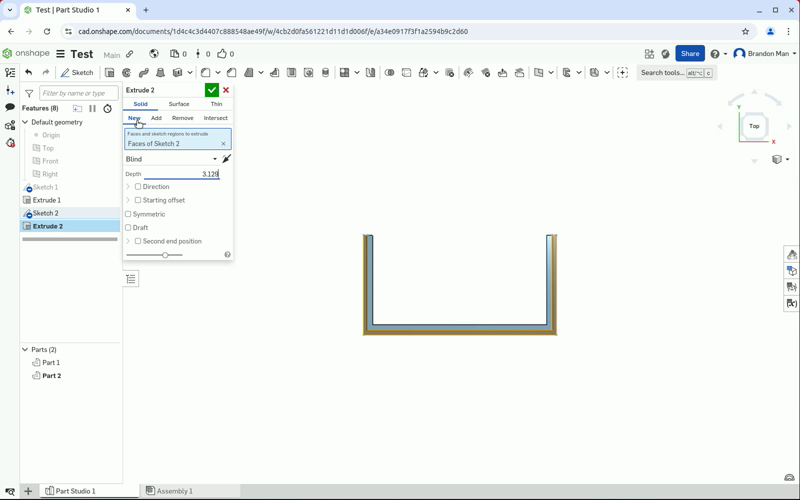
key(enter)
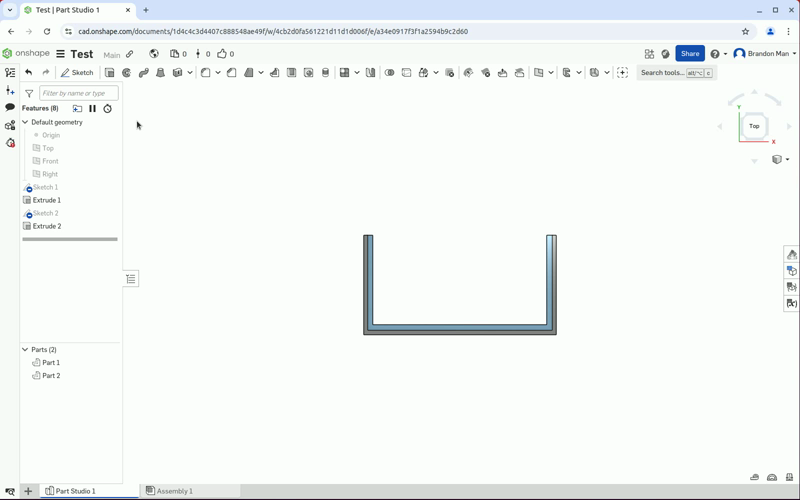
key(shift+h)
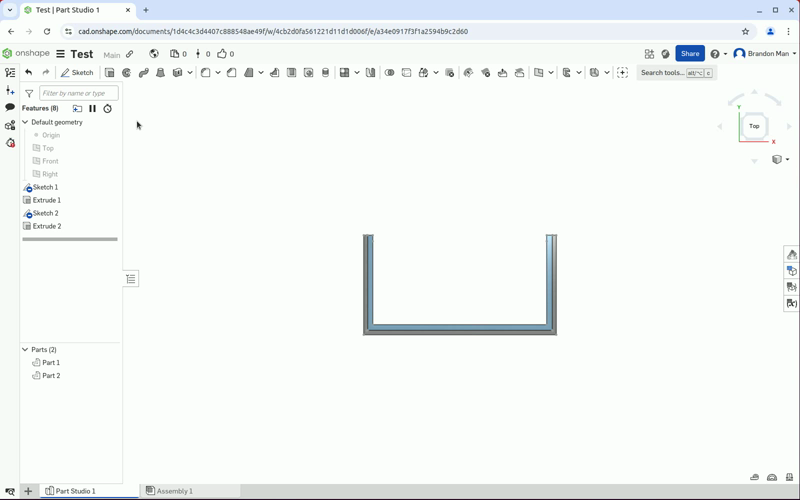
key(shift+h)
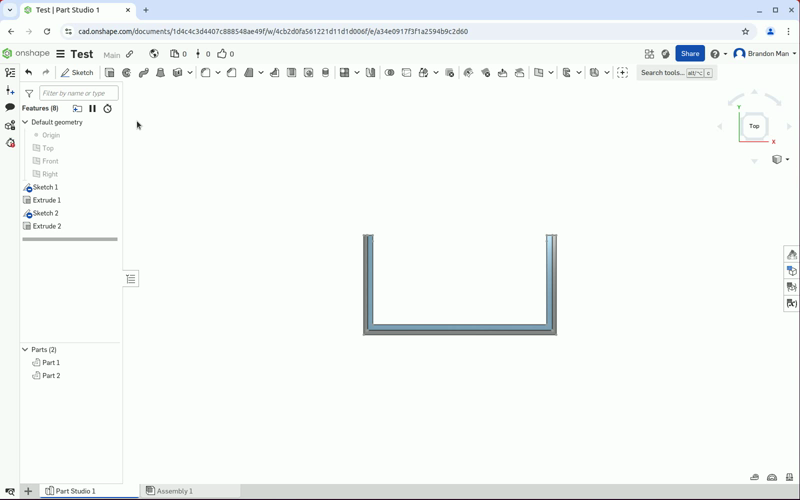
key(shift+7)
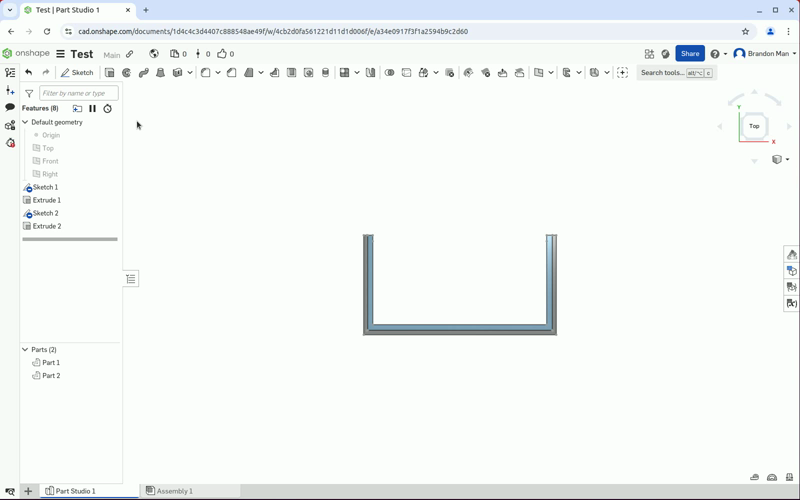
key(up, 3)
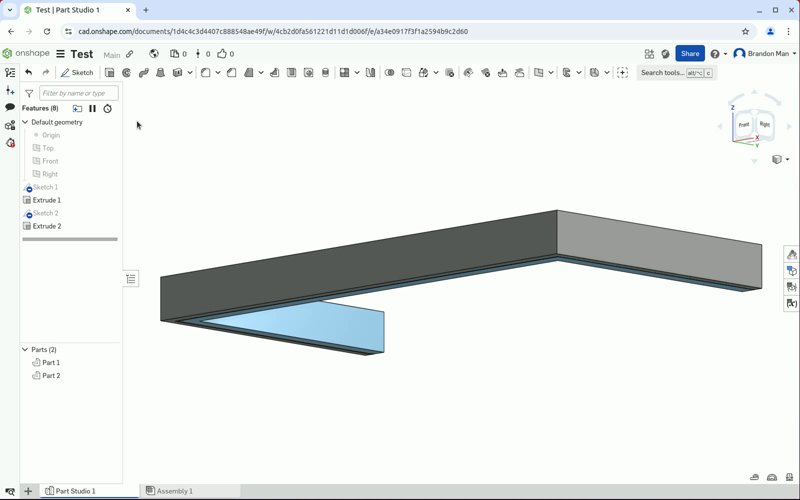
key(left, 3)
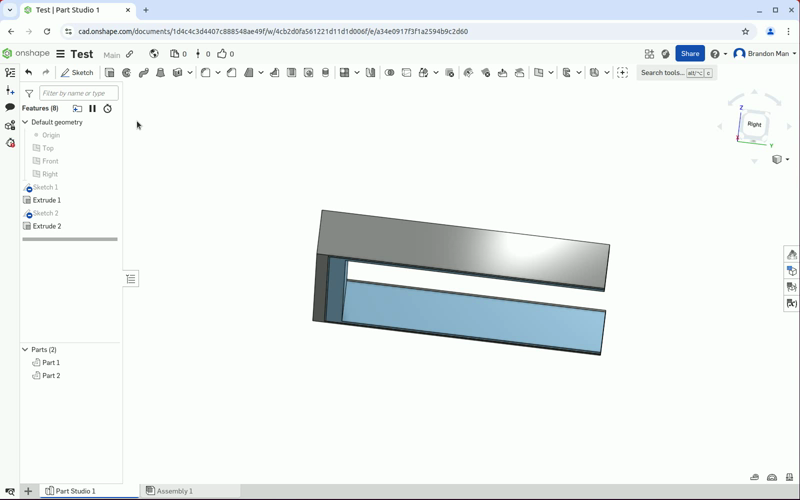
key(right, 3)
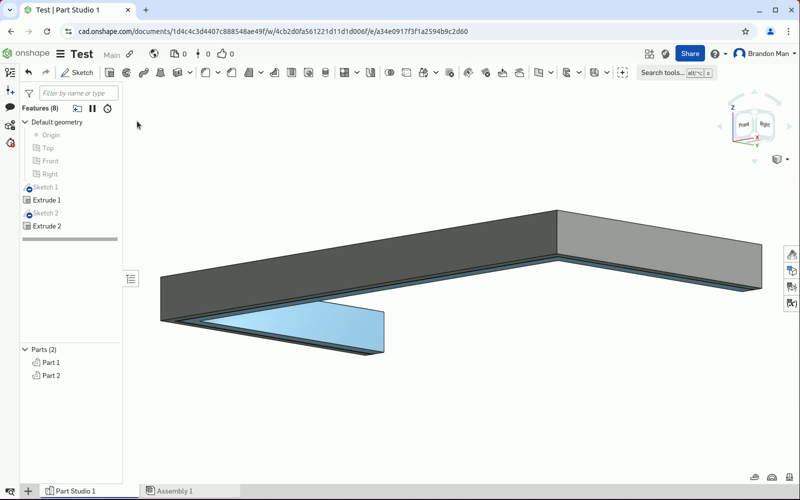
key(down, 3)
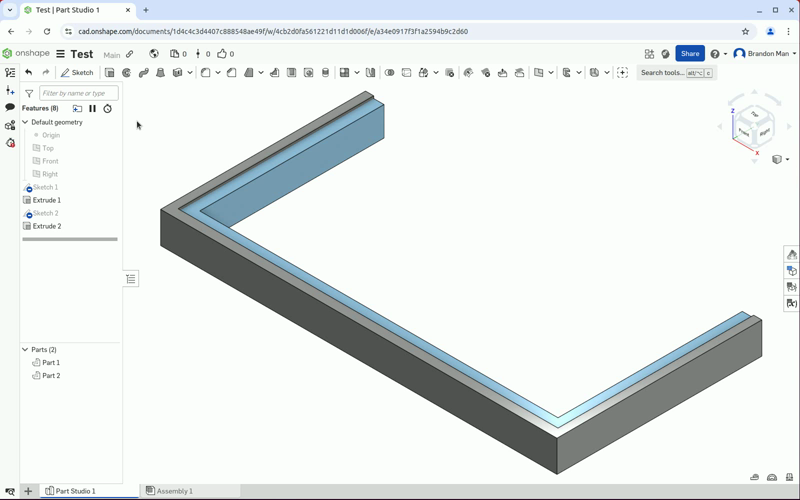
mouse_move(73, 189)
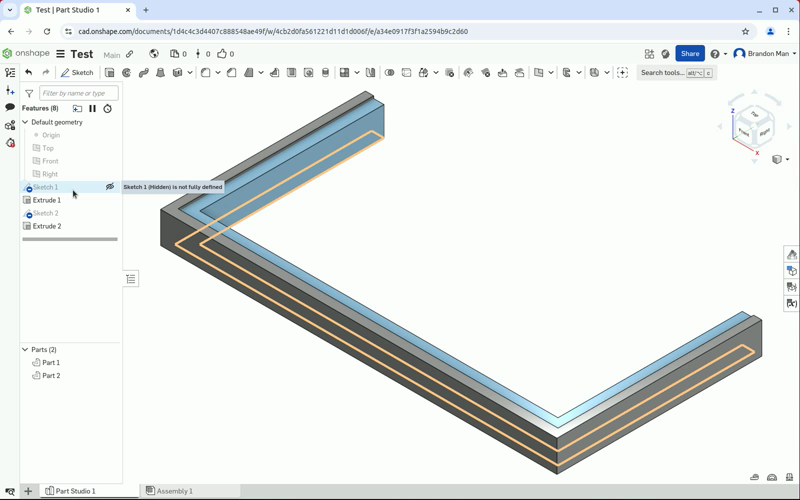
click(73, 189)